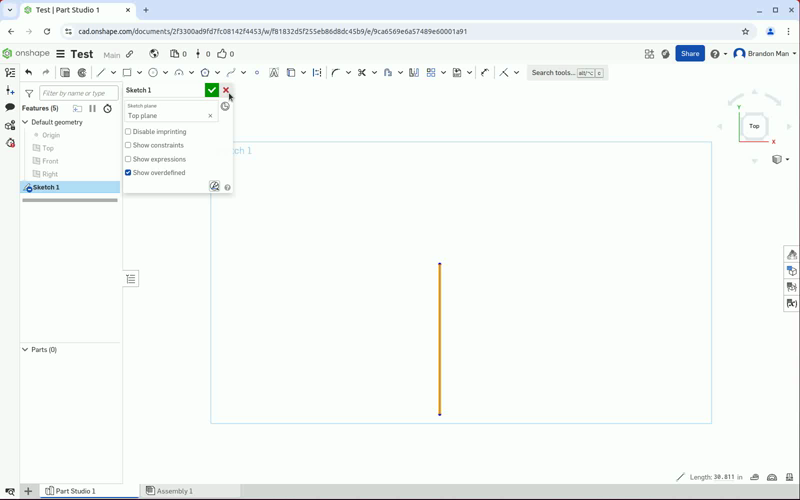
key(shift+h)
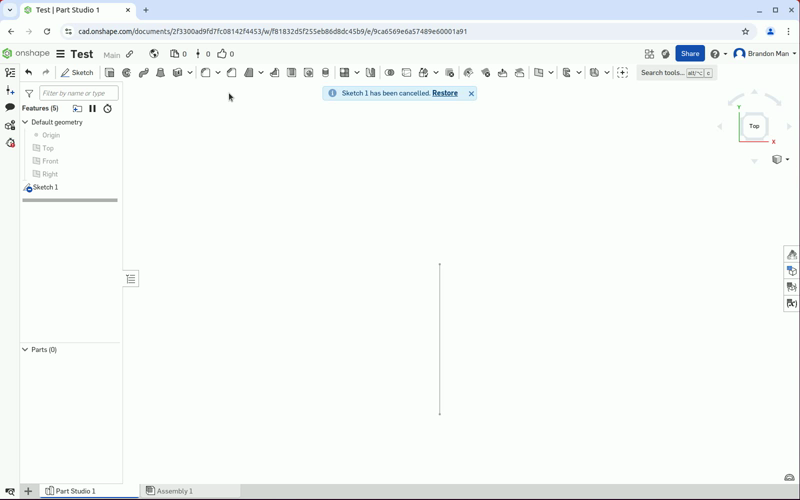
mouse_move(73, 352)
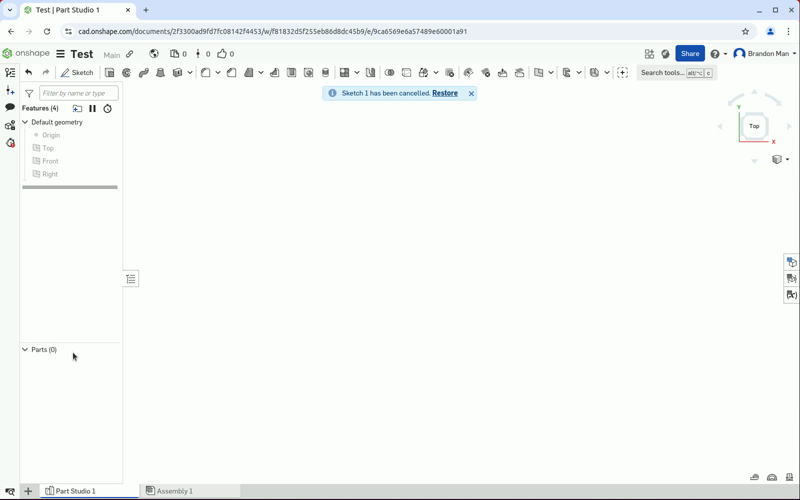
key(y)
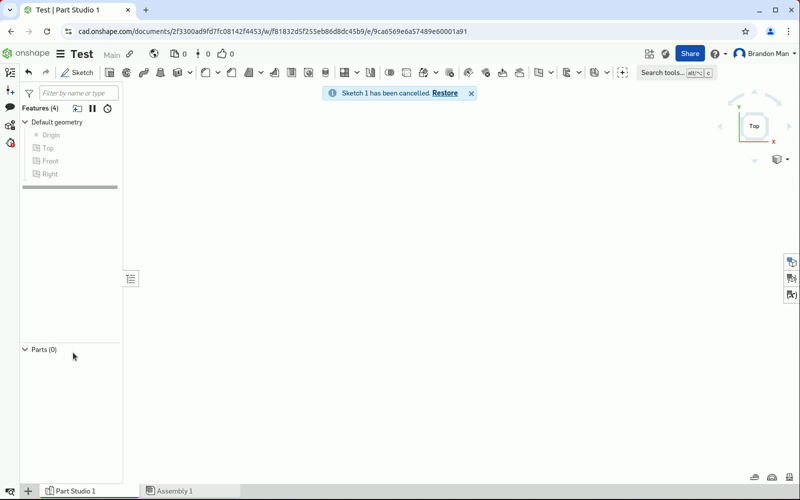
key(shift+p)
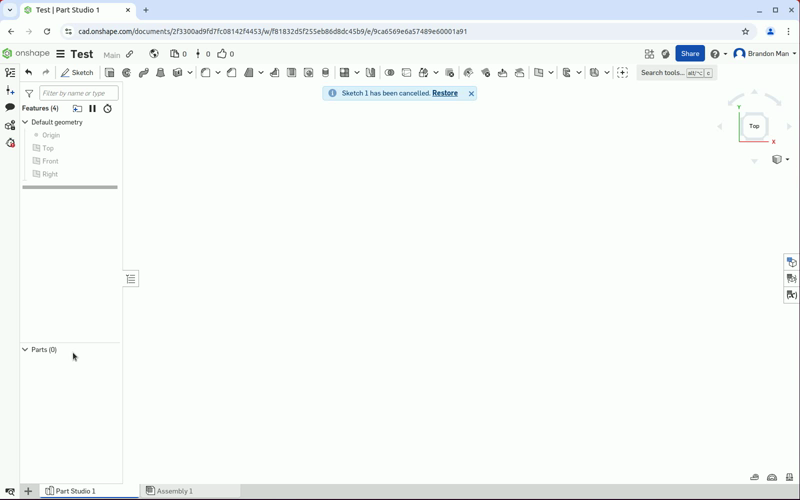
key(space)
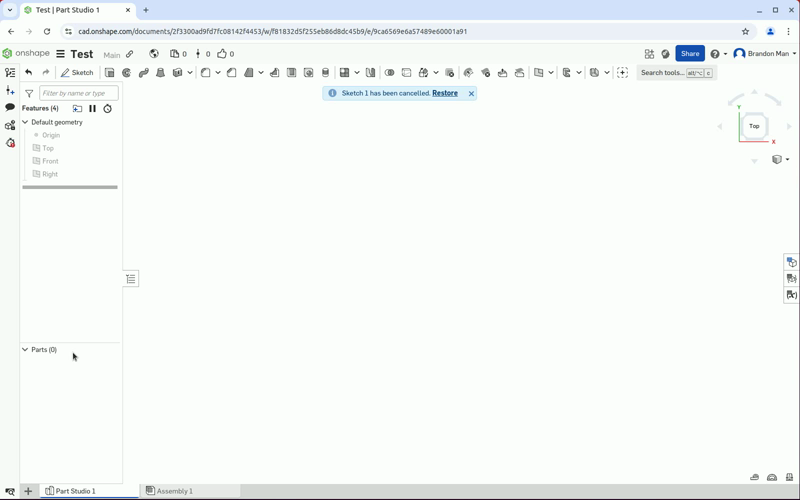
key_down(shift)
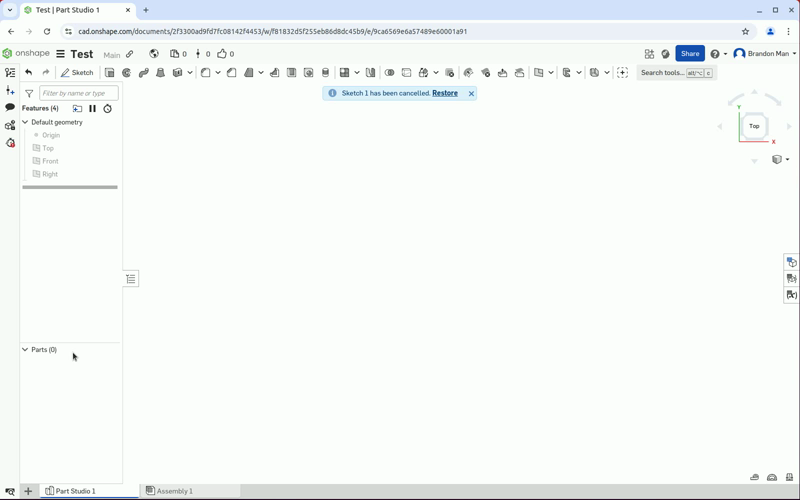
key(up)
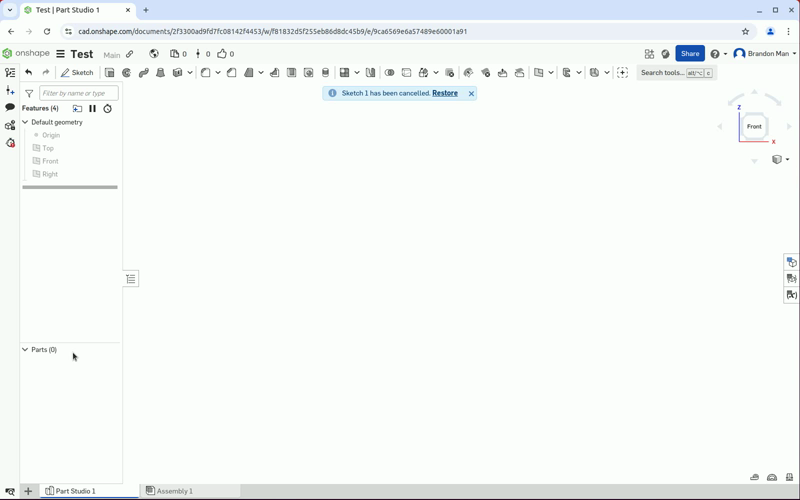
key_up(shift)
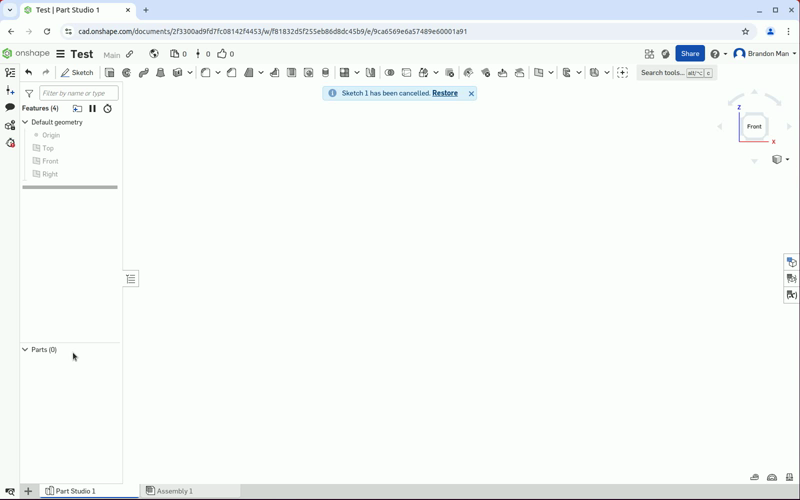
mouse_move(73, 352)
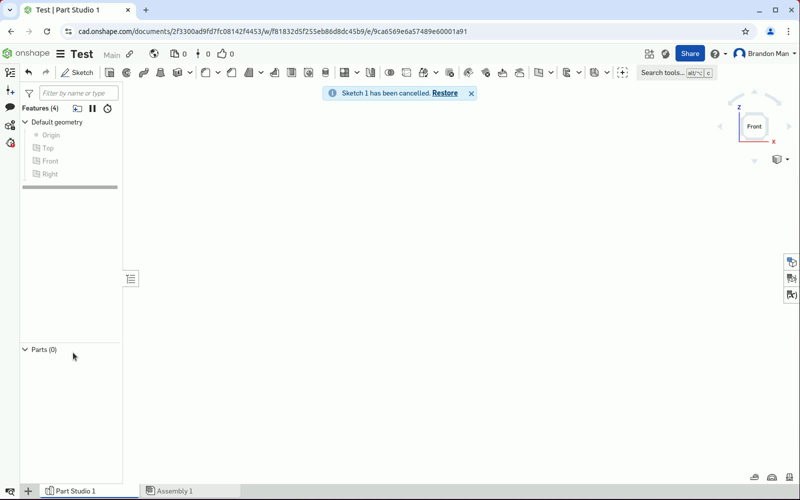
key(shift+y)
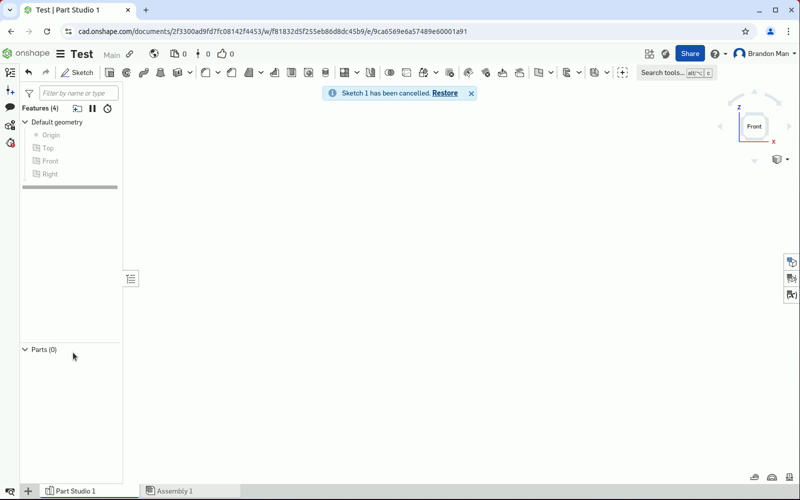
key(shift+s)
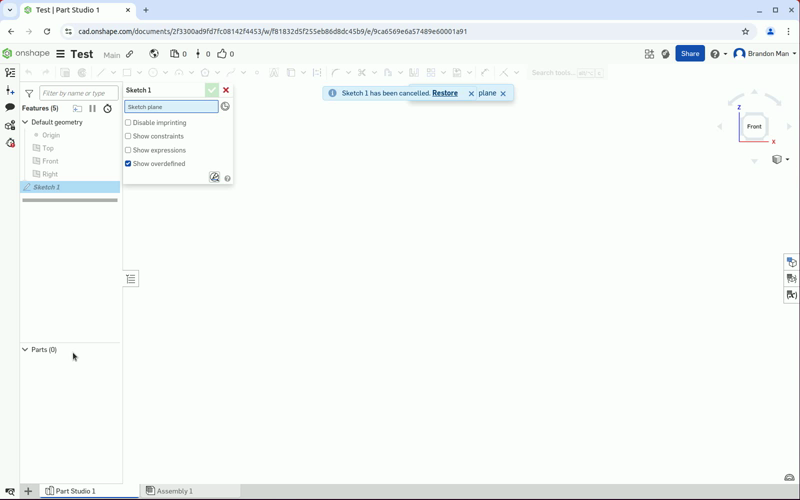
mouse_move(73, 163)
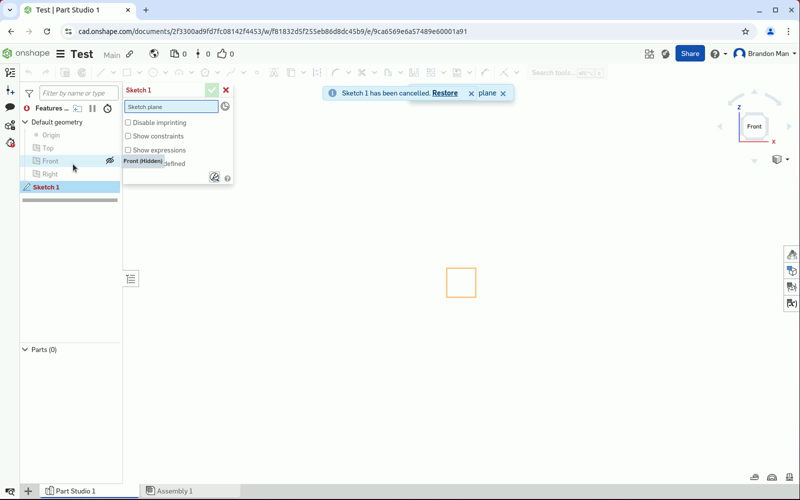
click(73, 163)
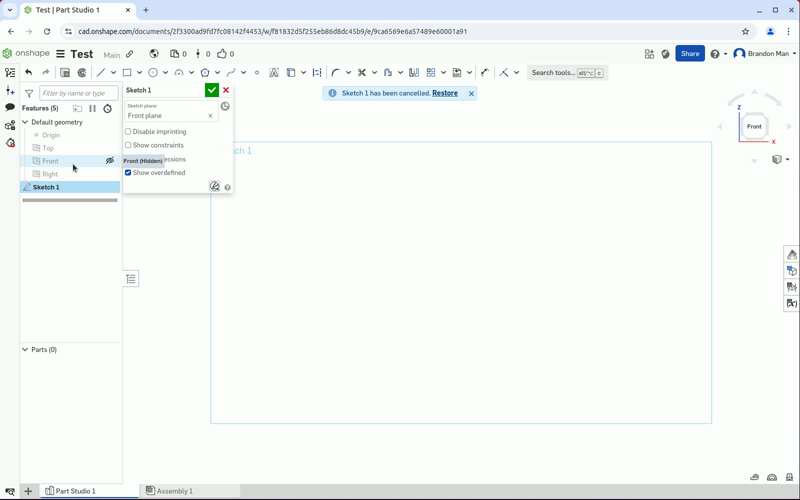
mouse_move(73, 352)
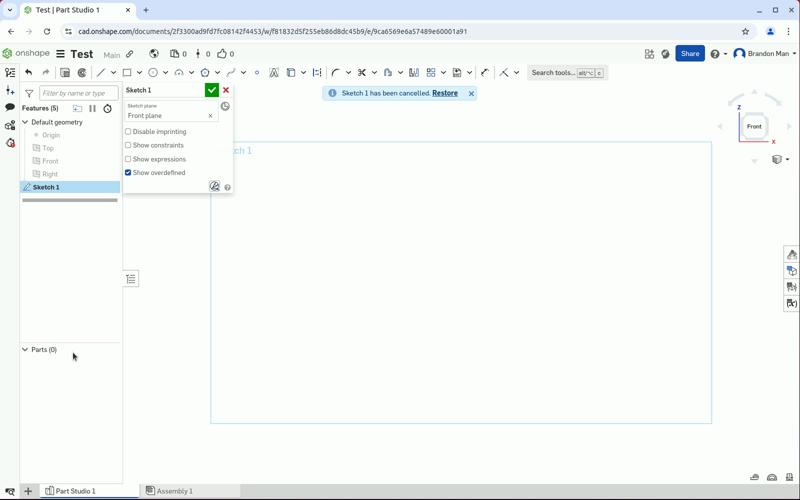
key(y)
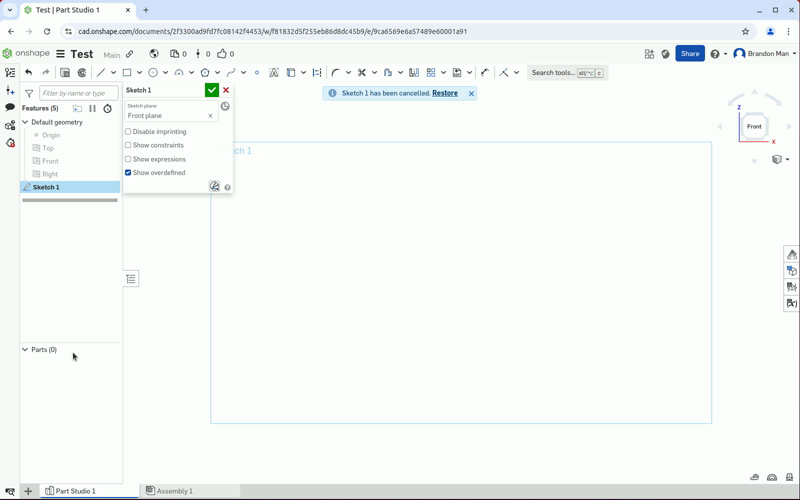
key(l)
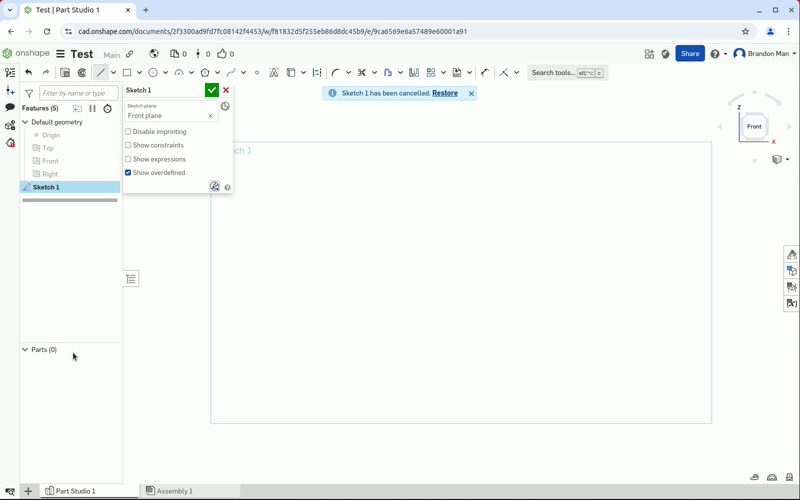
key_down(shift)
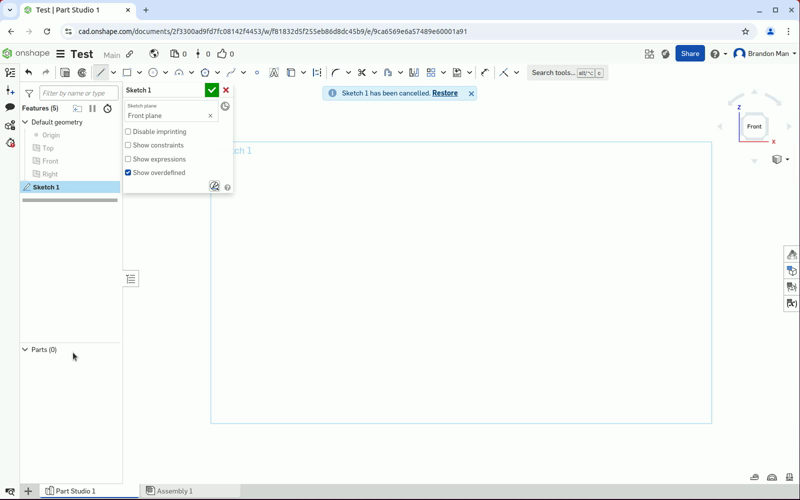
mouse_move(376, 288)
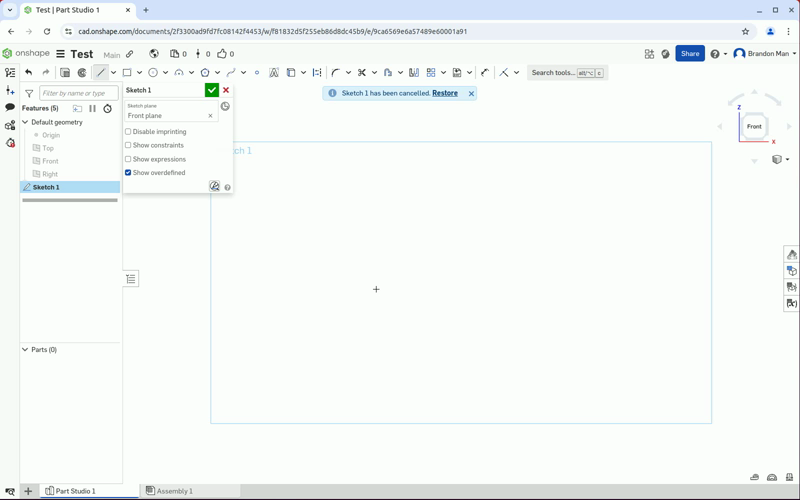
click(376, 288)
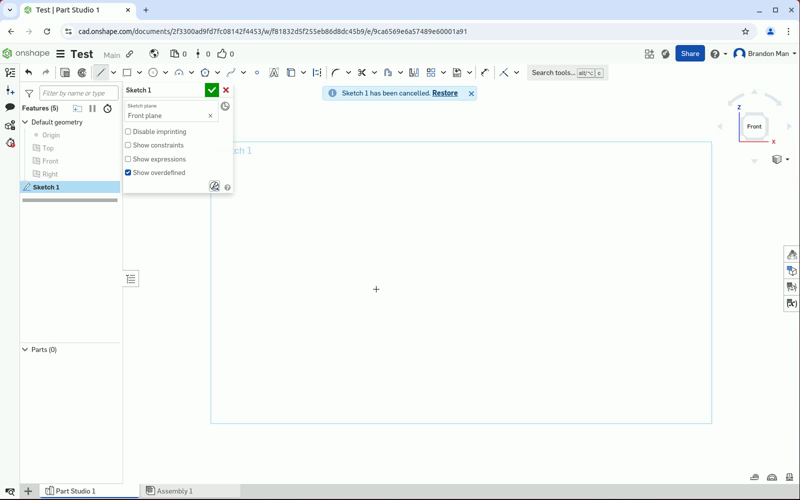
key_up(shift)
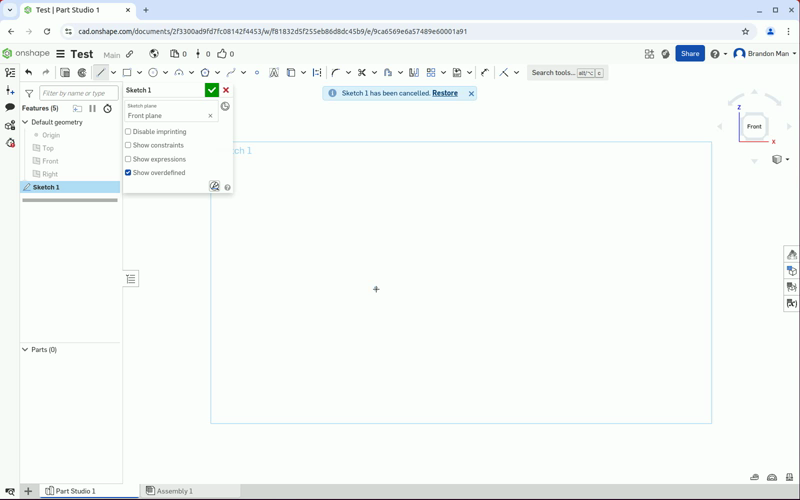
key_down(shift)
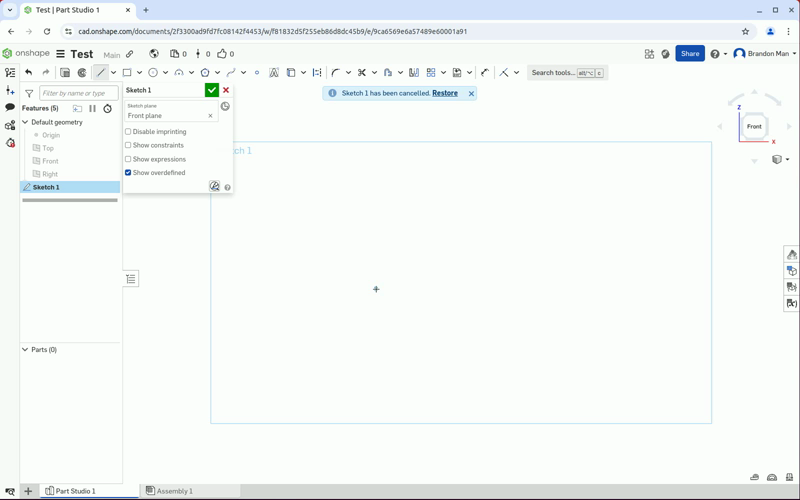
mouse_move(555, 288)
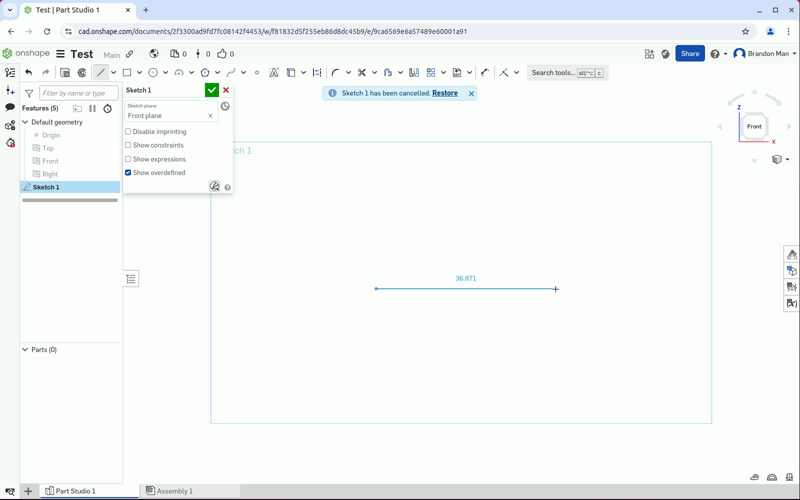
click(555, 288)
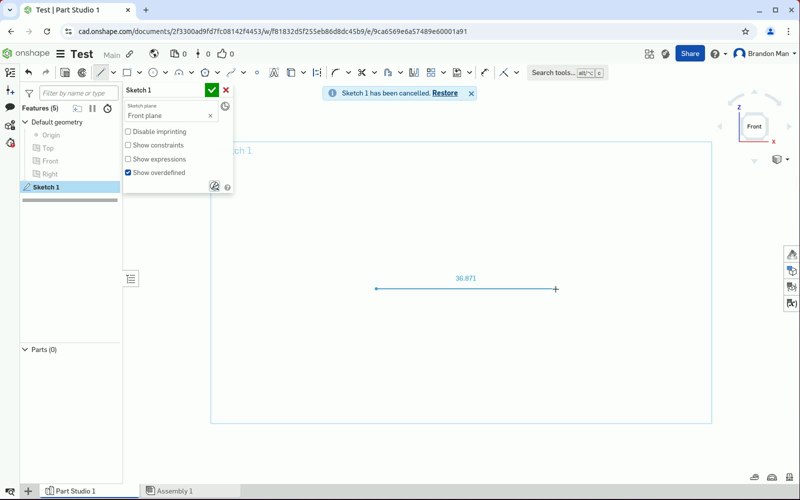
key_up(shift)
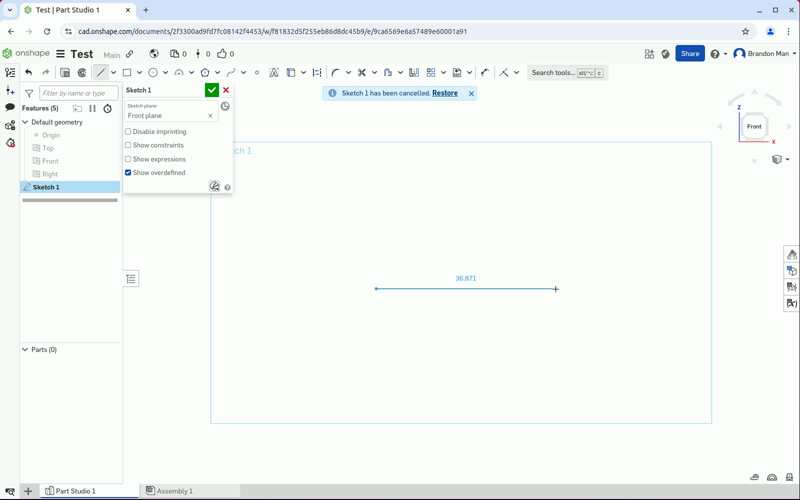
key(esc)
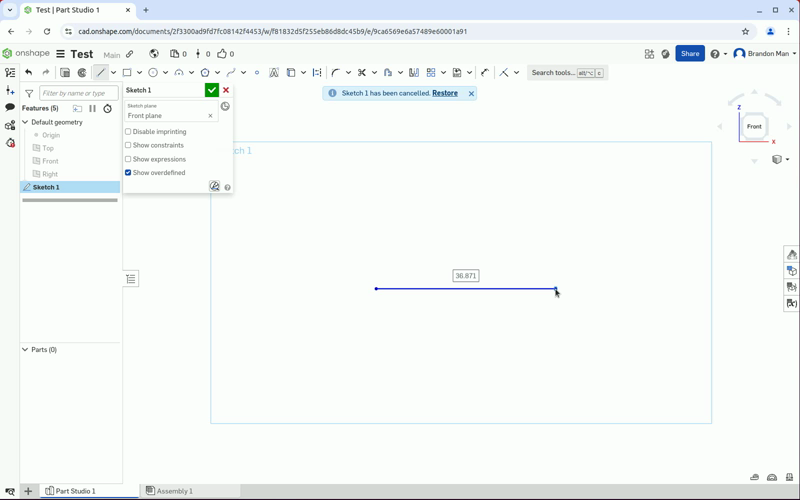
key(a)
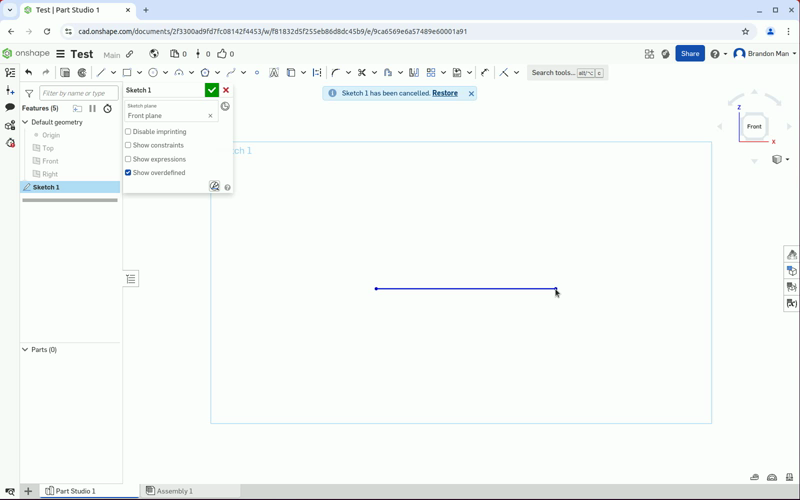
mouse_move(555, 288)
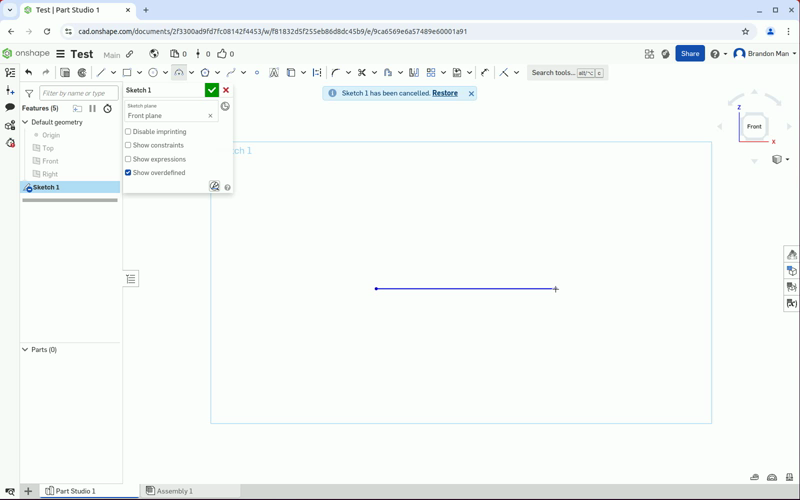
click(555, 288)
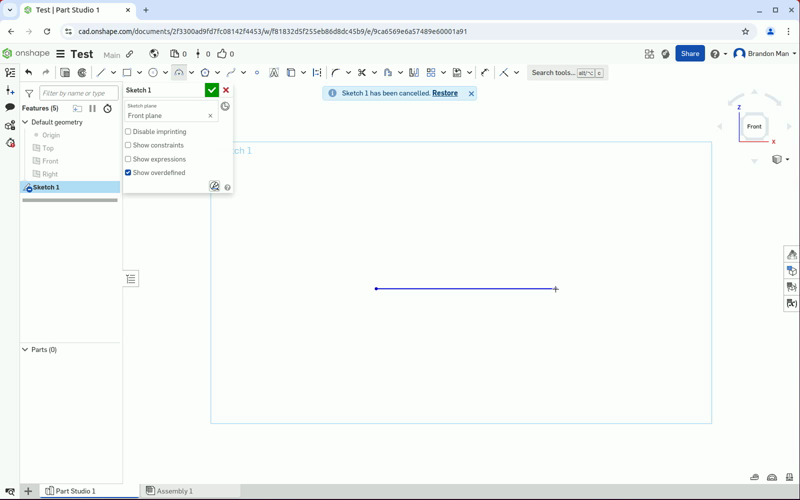
key_down(shift)
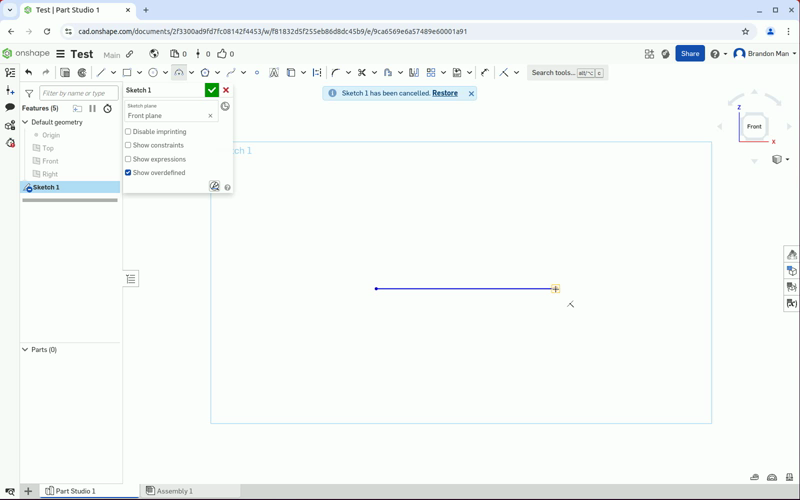
mouse_move(555, 278)
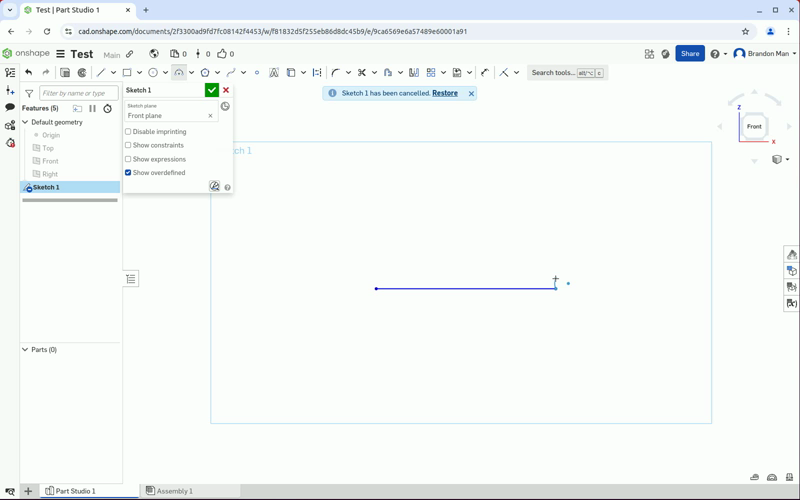
click(555, 278)
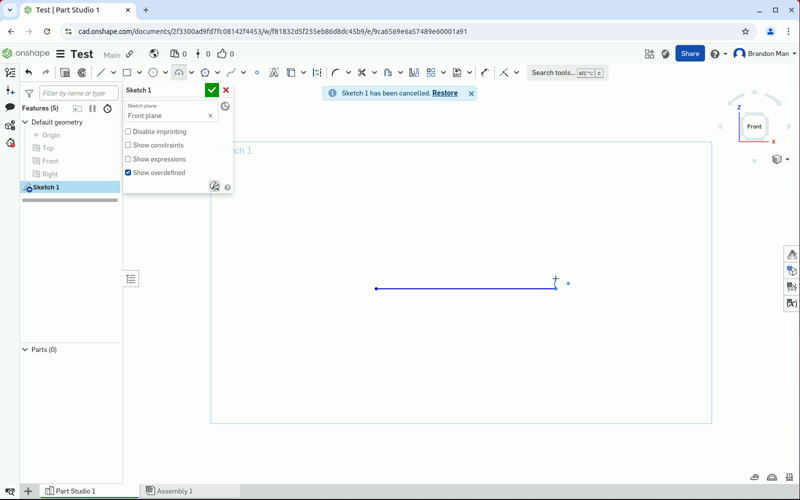
mouse_move(571, 283)
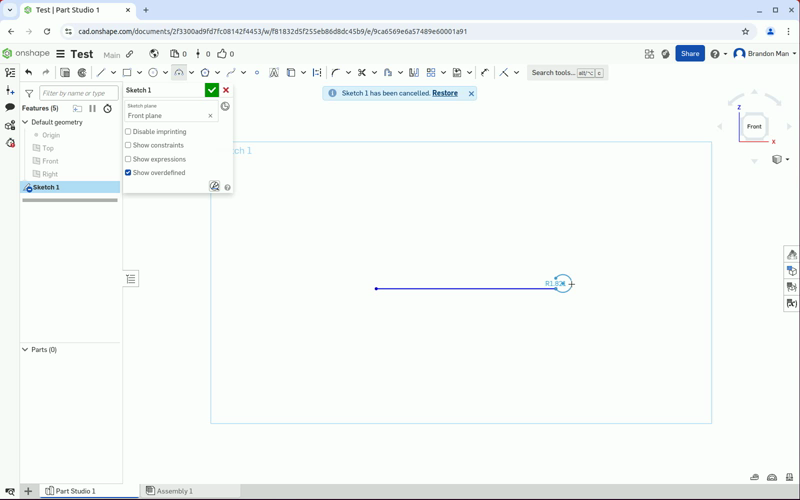
click(571, 283)
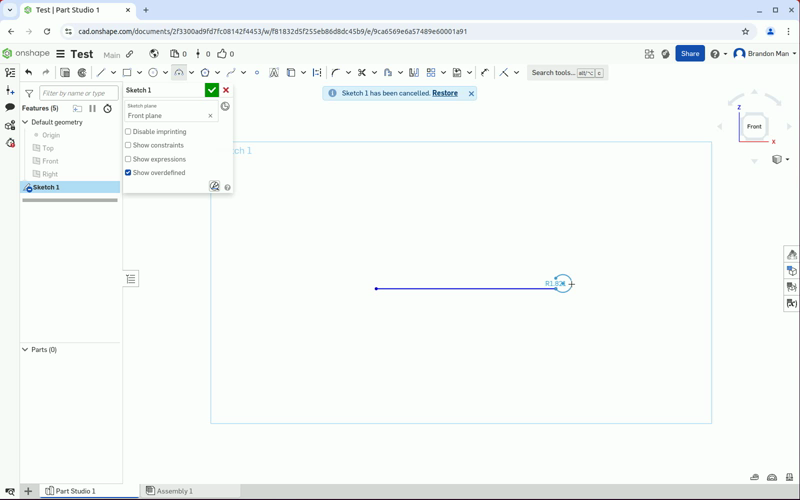
key_up(shift)
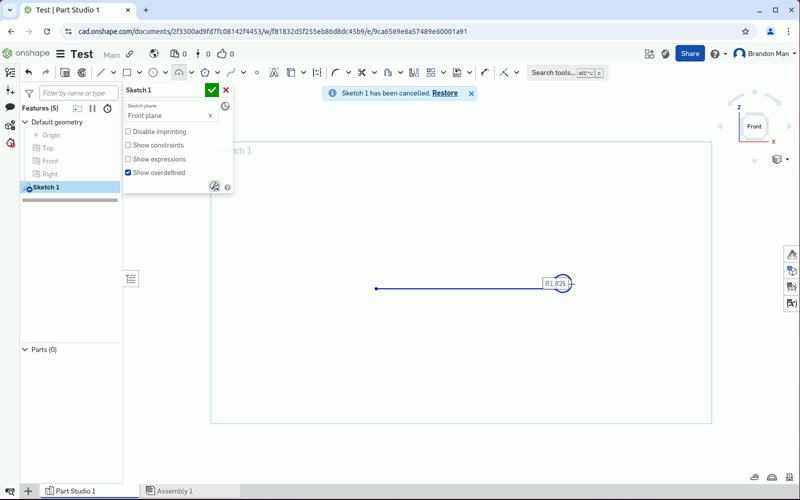
key(esc)
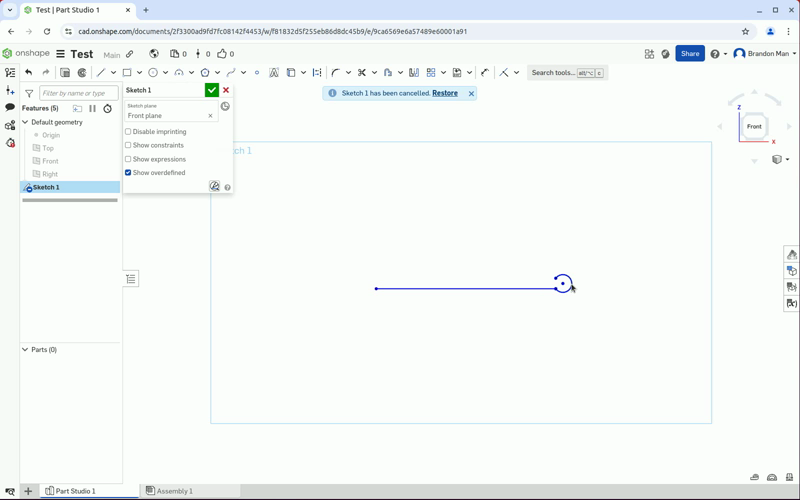
key(l)
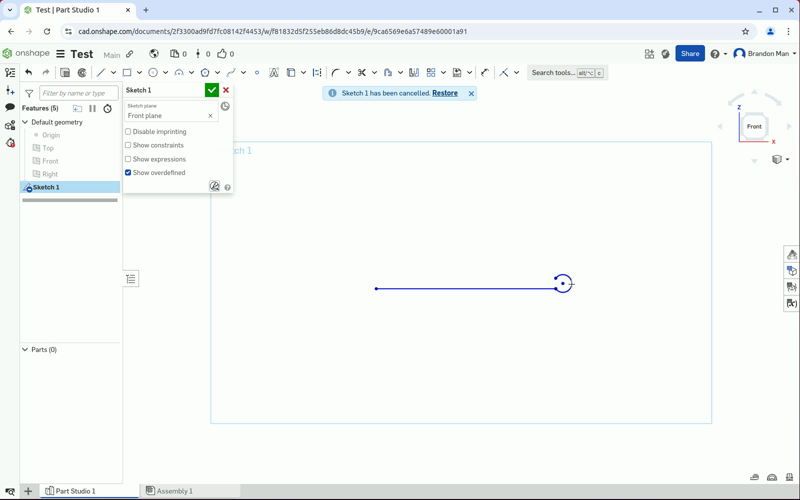
mouse_move(555, 278)
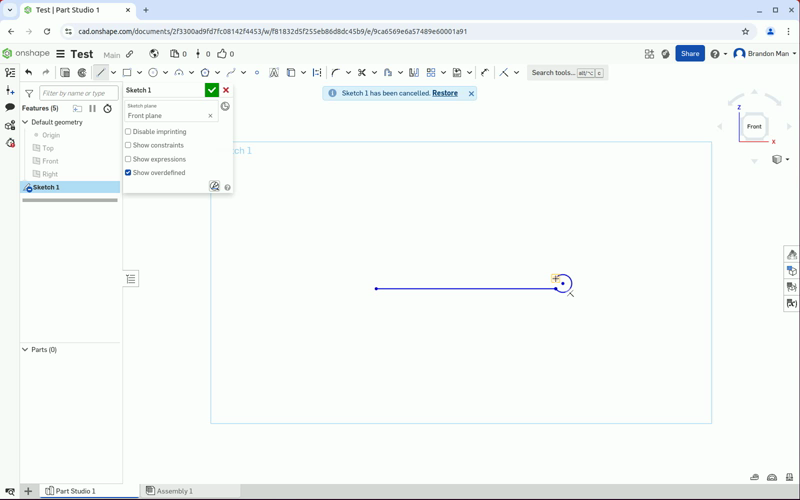
click(555, 278)
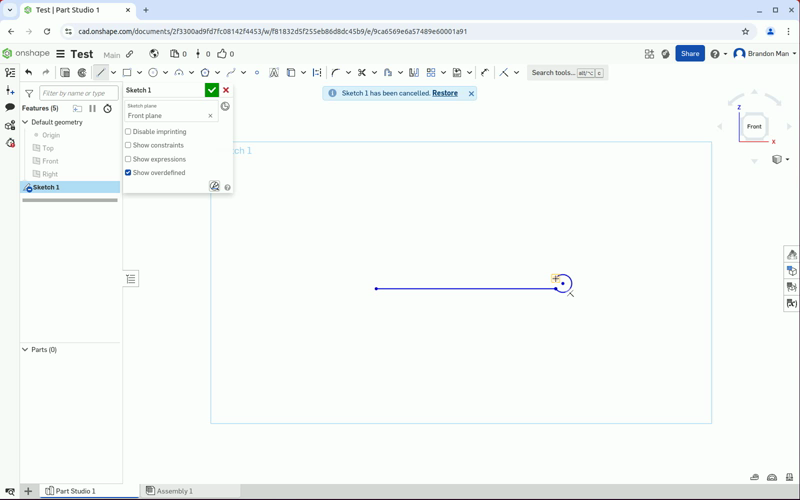
key_down(shift)
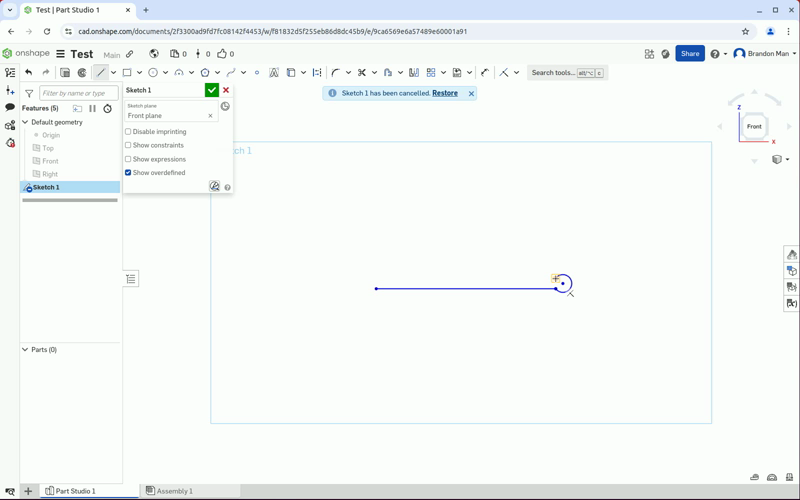
mouse_move(376, 278)
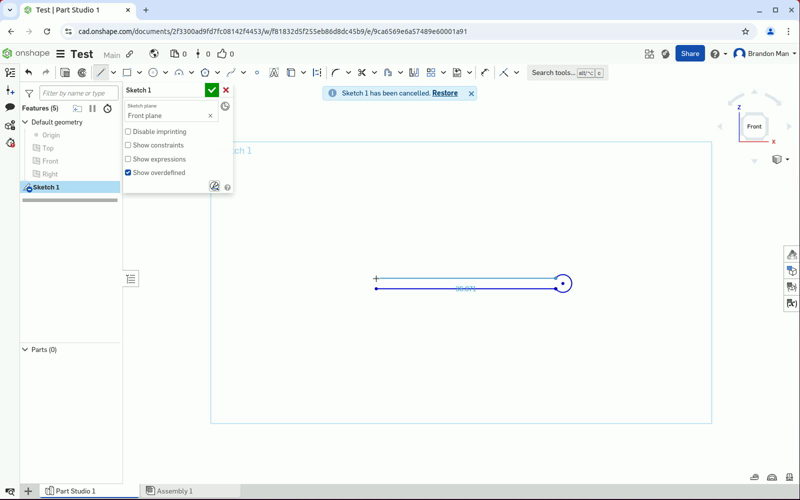
click(376, 278)
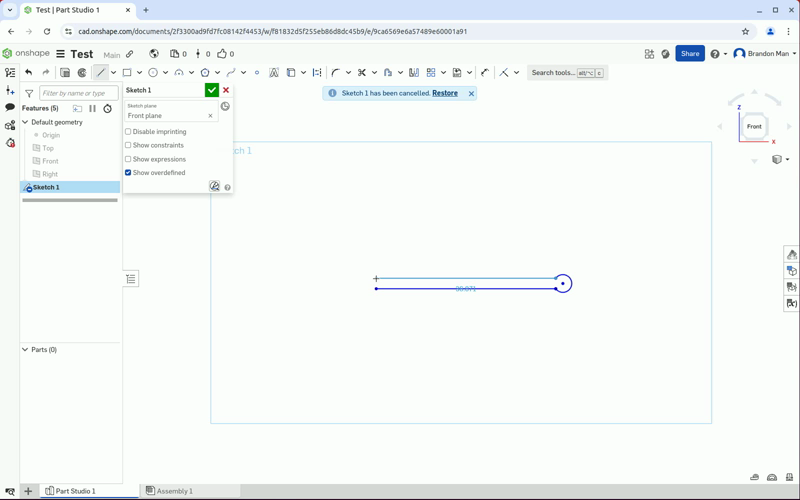
key_up(shift)
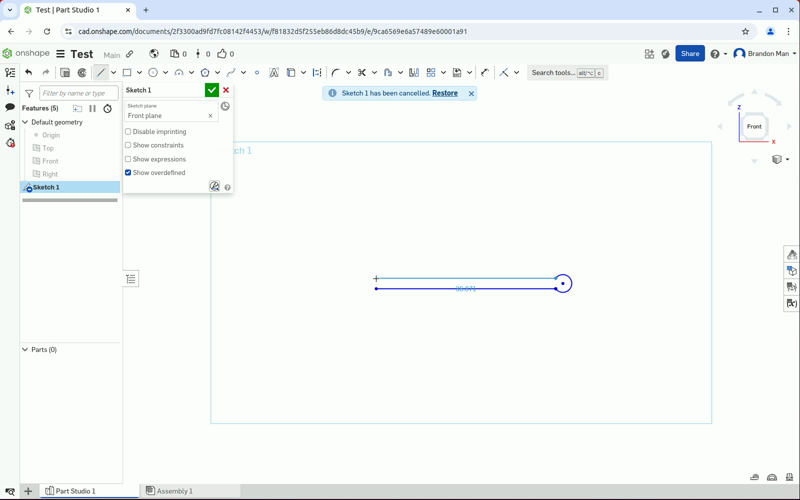
key(esc)
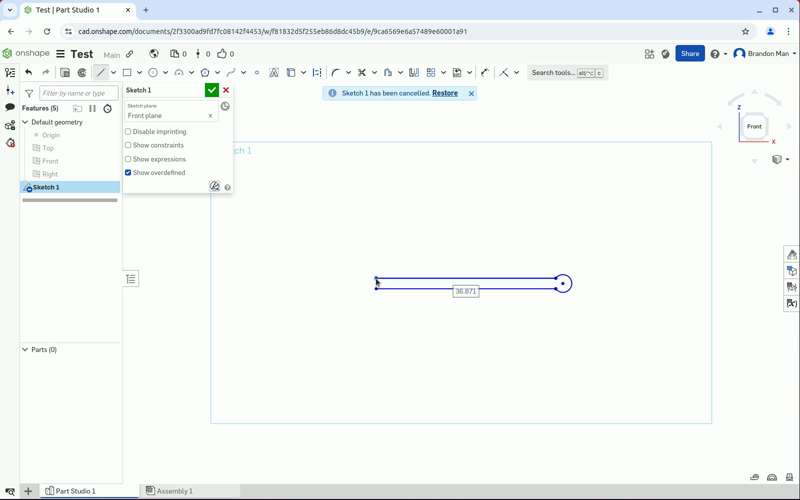
key(a)
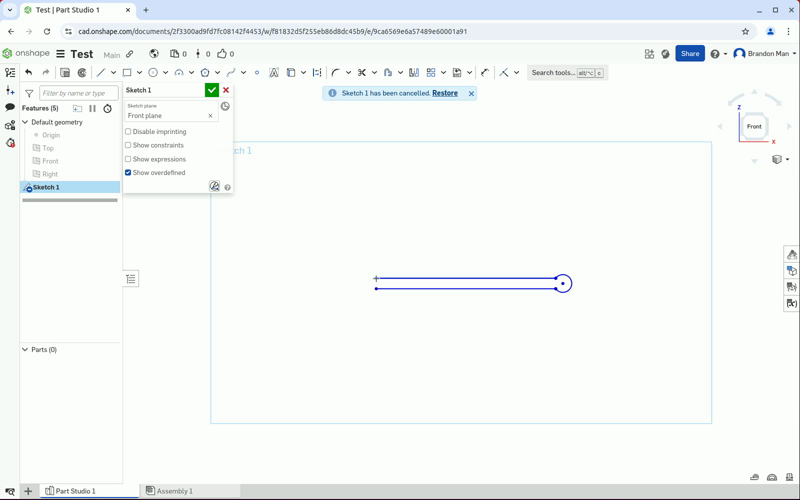
mouse_move(376, 278)
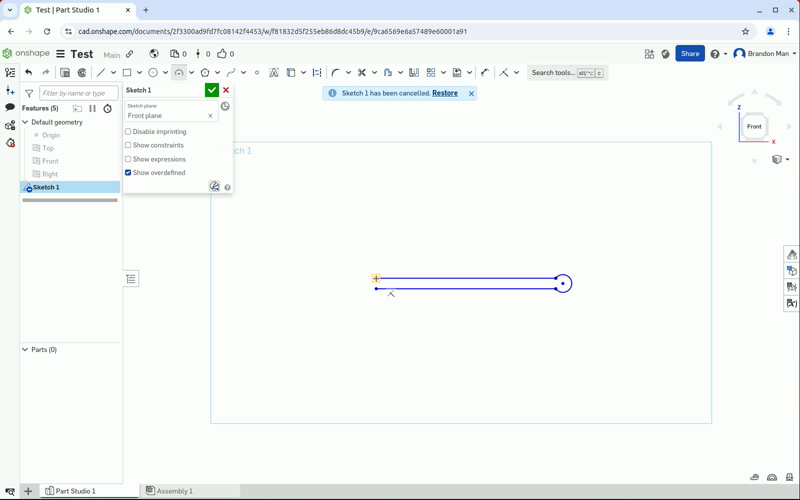
click(376, 278)
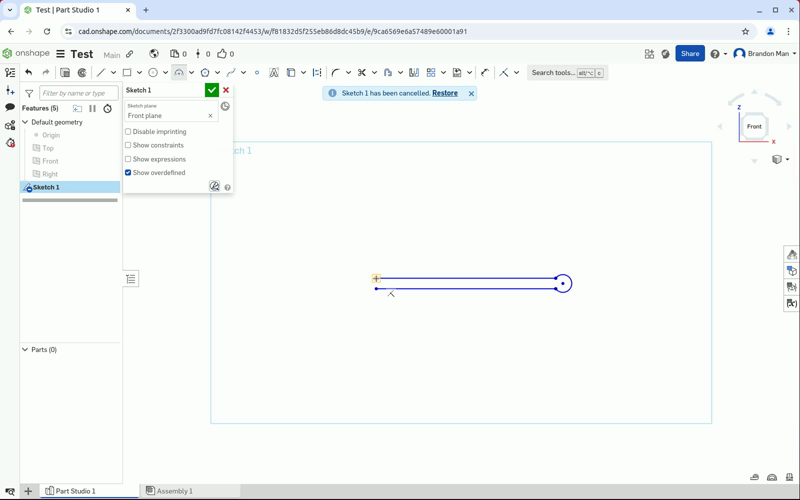
mouse_move(376, 288)
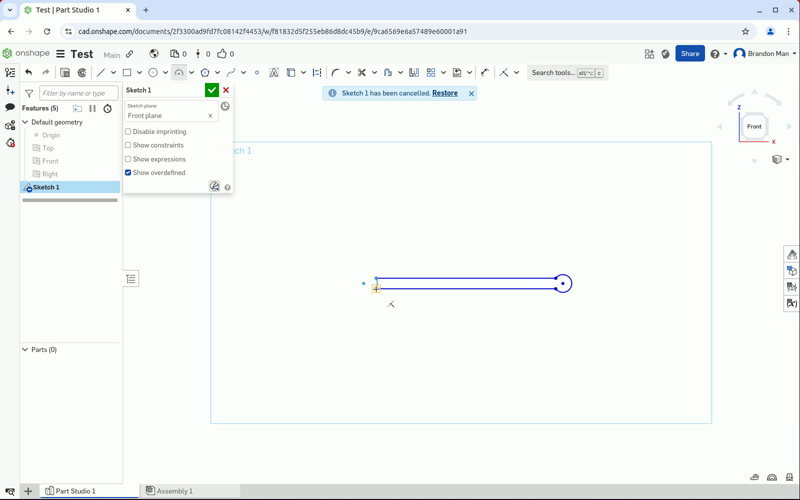
click(376, 288)
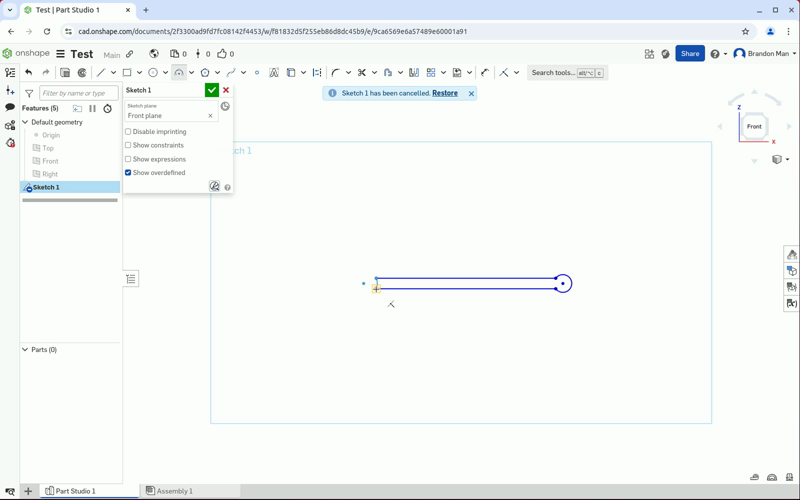
key_down(shift)
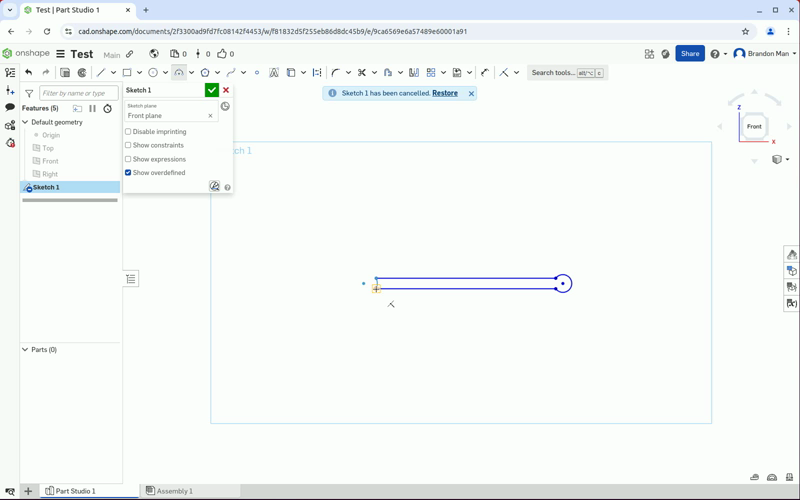
mouse_move(360, 283)
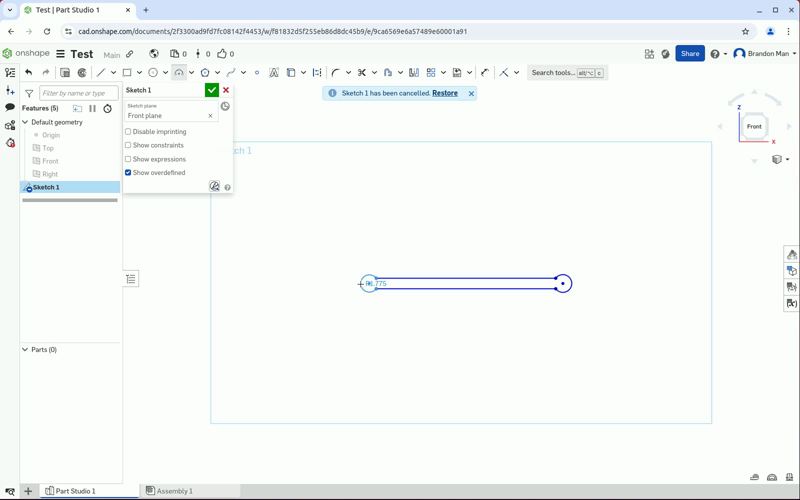
click(360, 283)
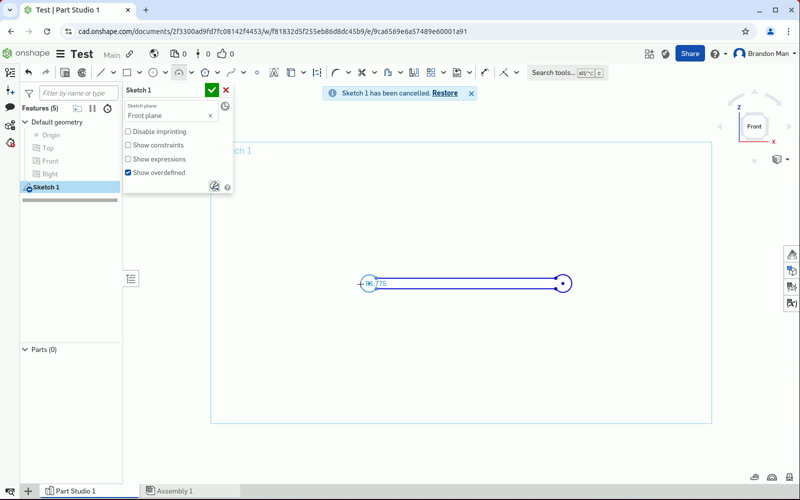
key_up(shift)
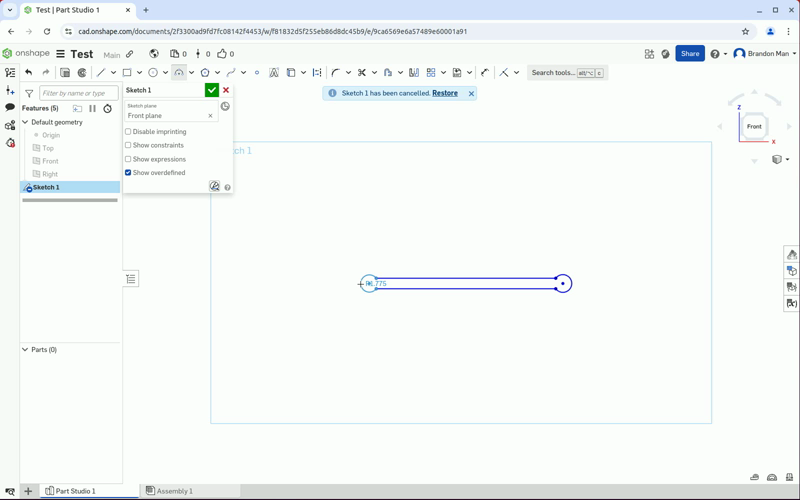
key(esc)
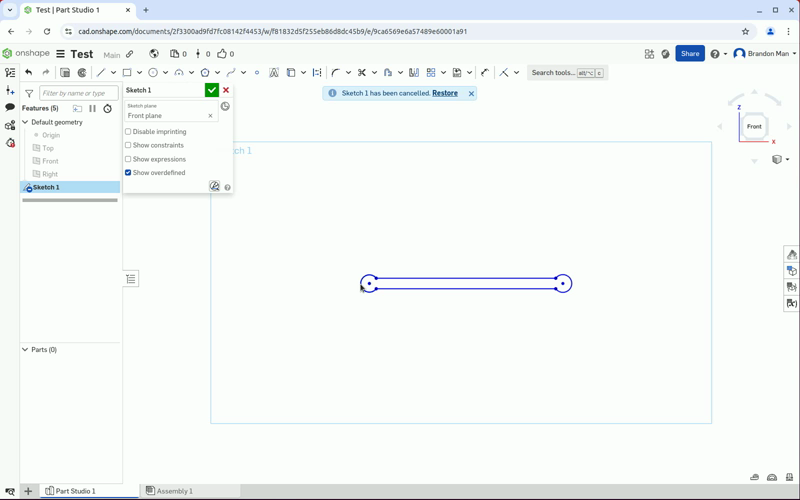
key(c)
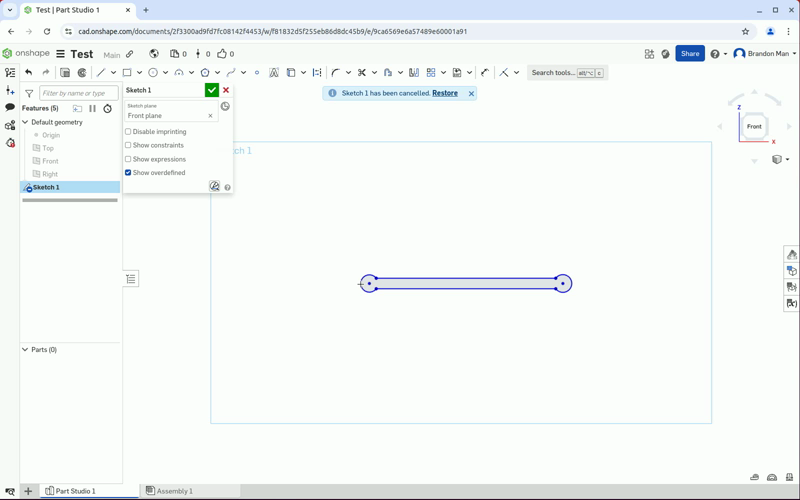
key_down(shift)
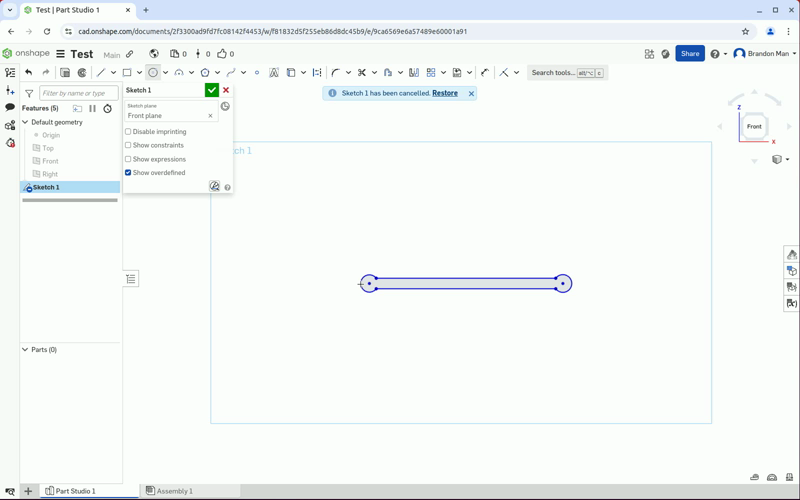
mouse_move(368, 282)
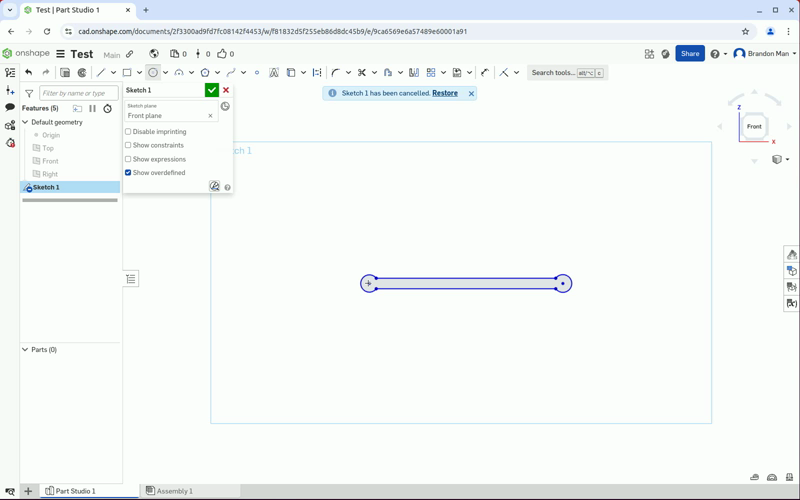
scroll(6)
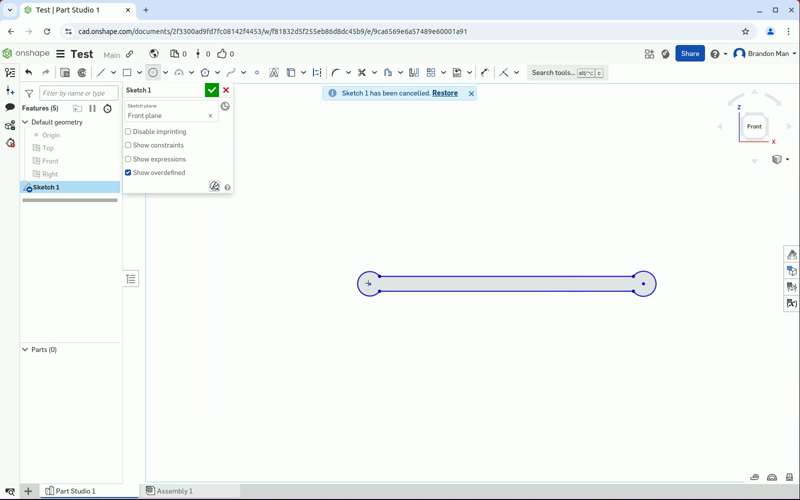
scroll(6)
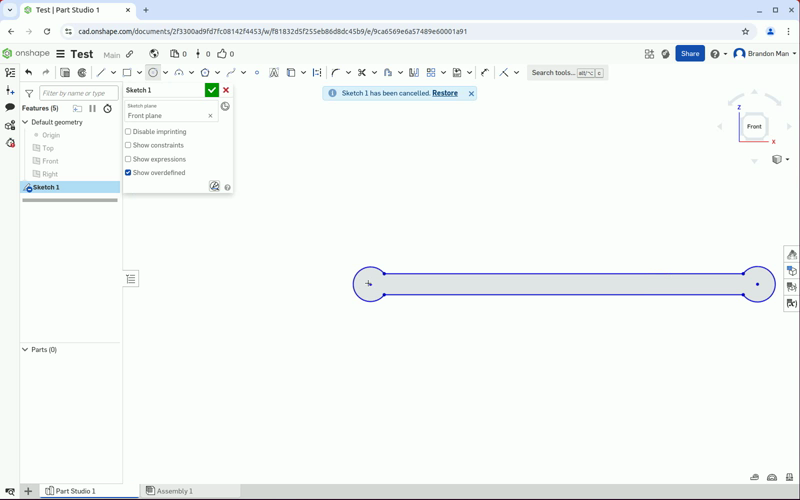
scroll(6)
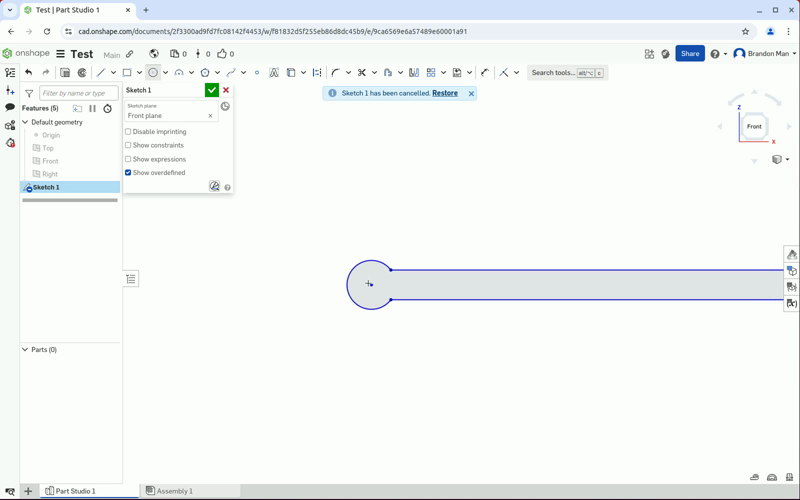
scroll(6)
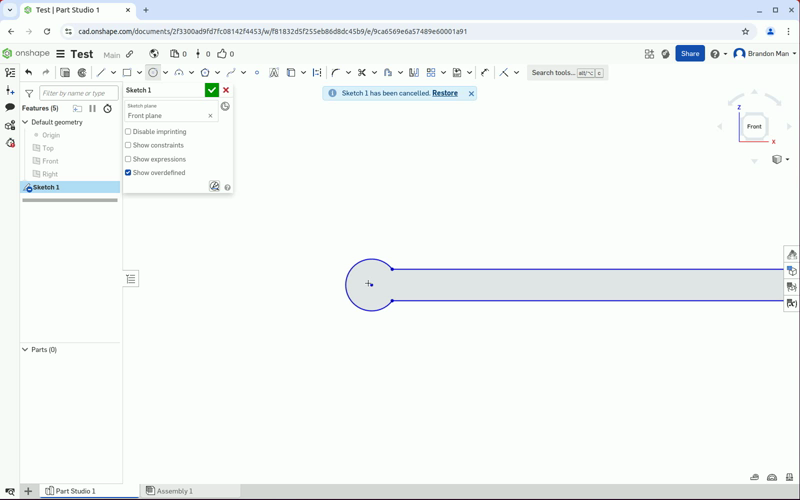
scroll(6)
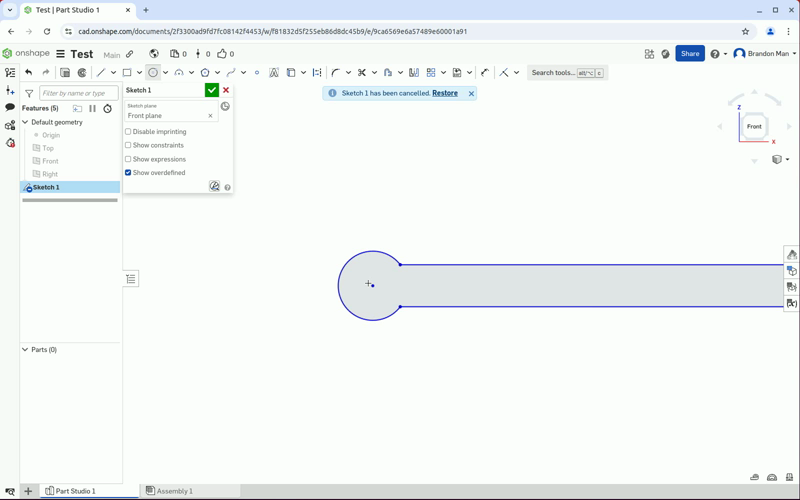
scroll(6)
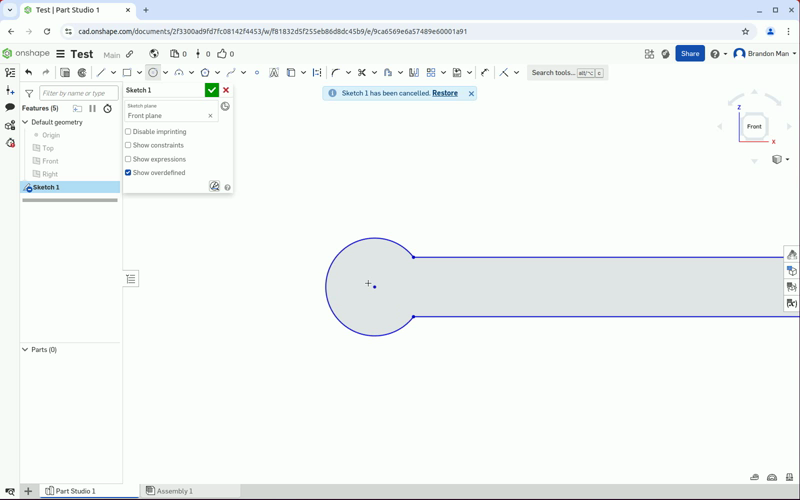
scroll(6)
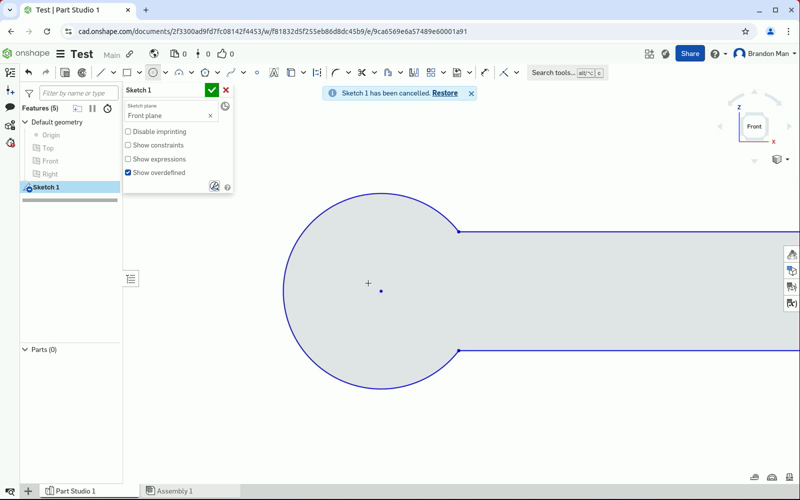
click(368, 282)
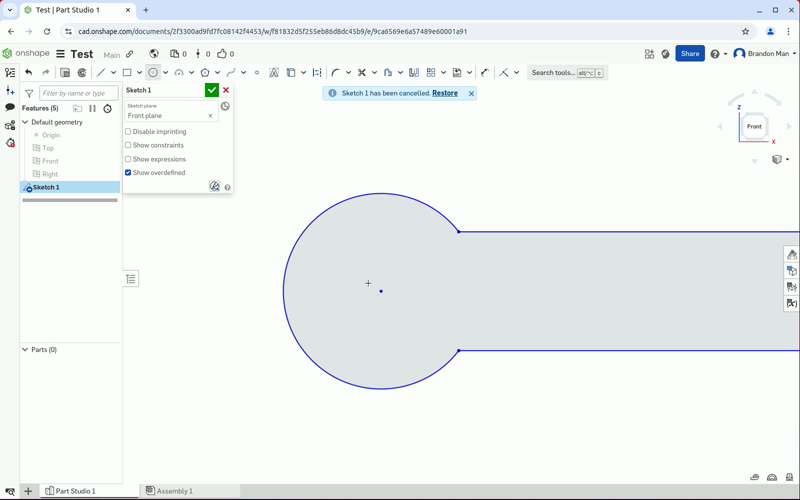
scroll(-6)
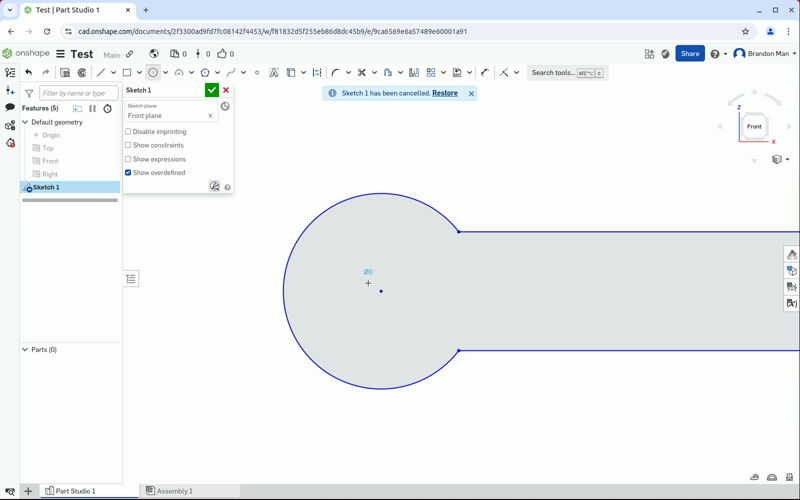
scroll(-6)
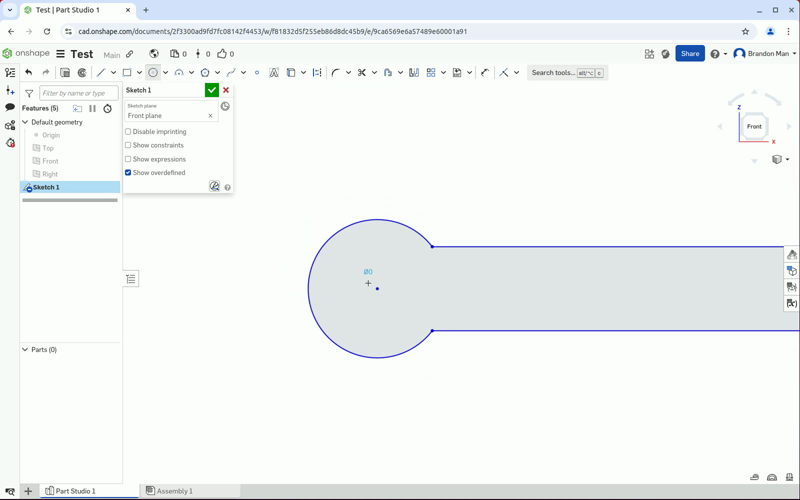
scroll(-6)
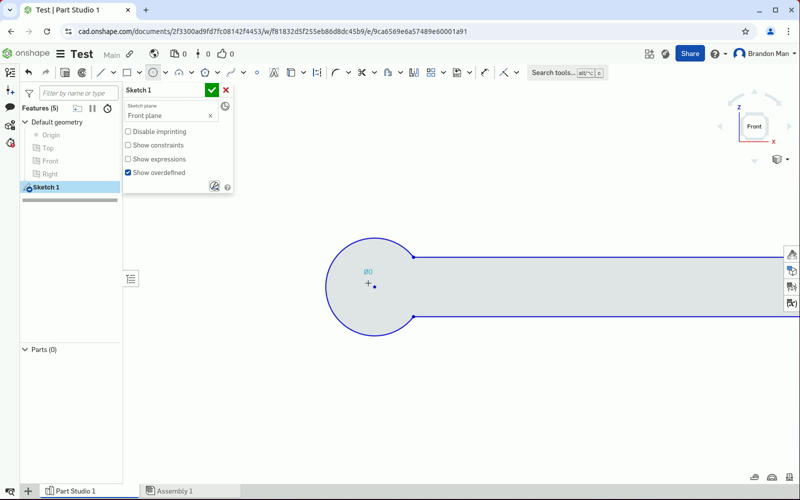
scroll(-6)
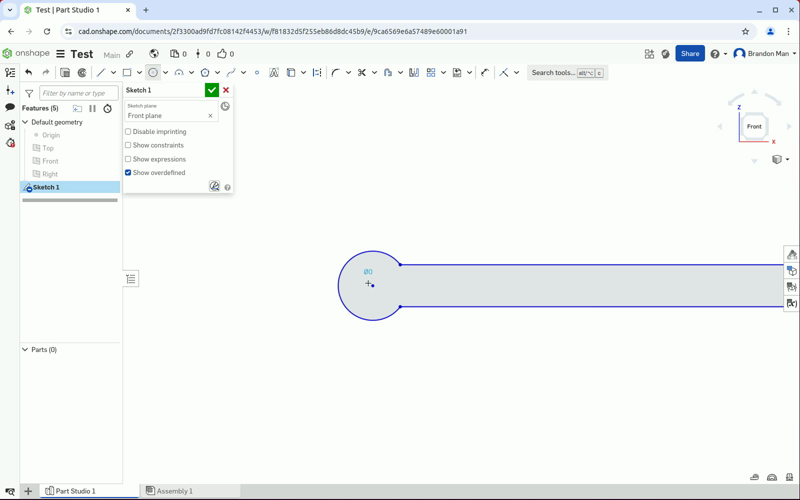
scroll(-6)
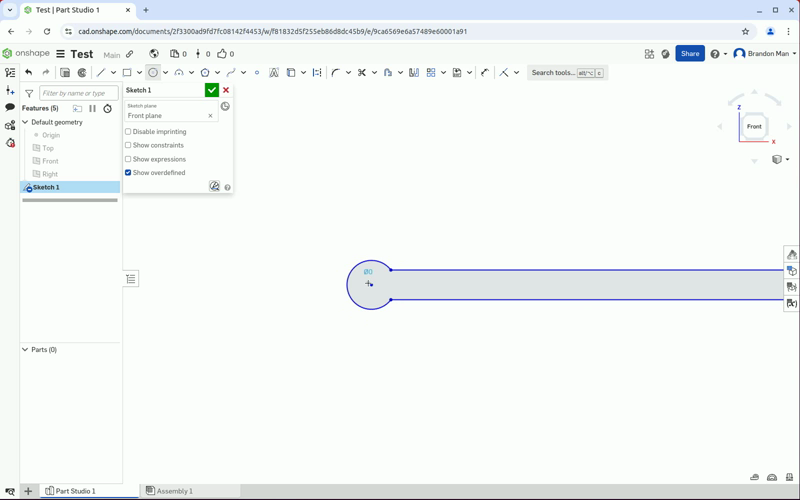
scroll(-6)
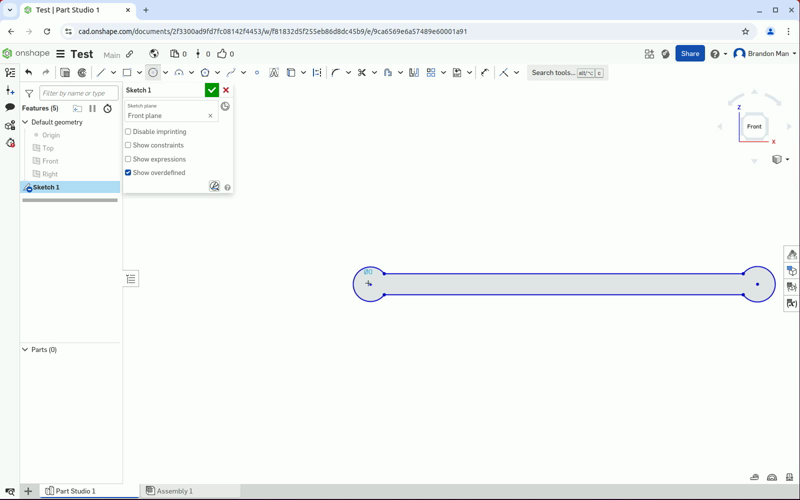
scroll(-6)
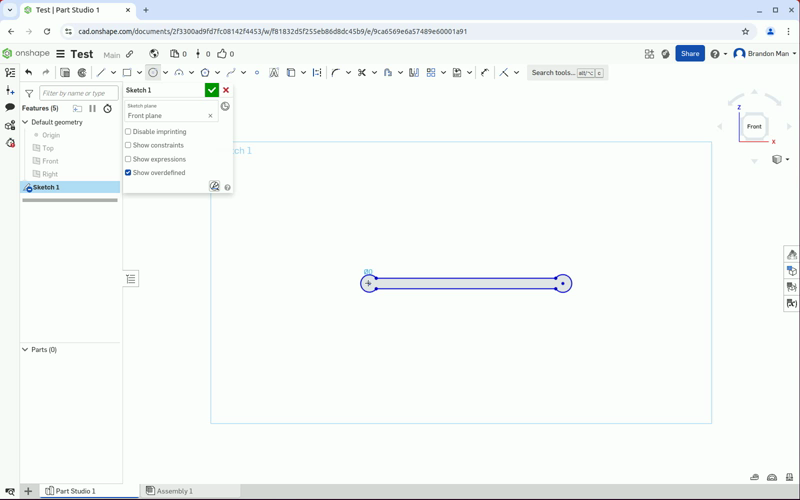
key_up(shift)
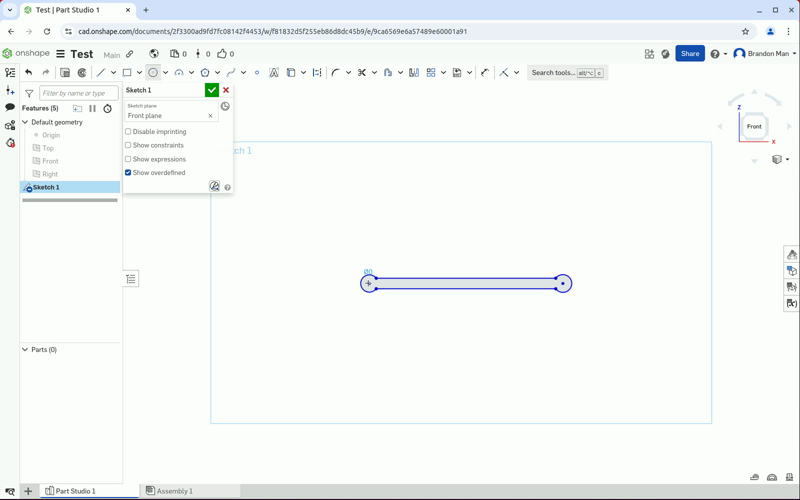
mouse_move(372, 282)
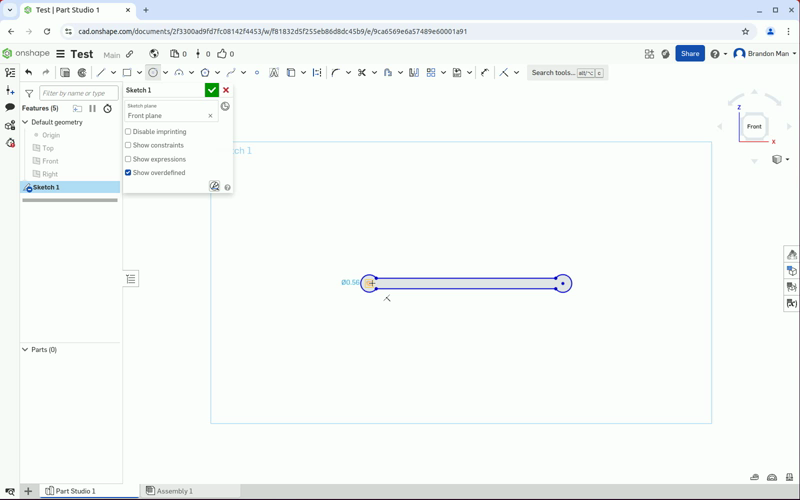
scroll(6)
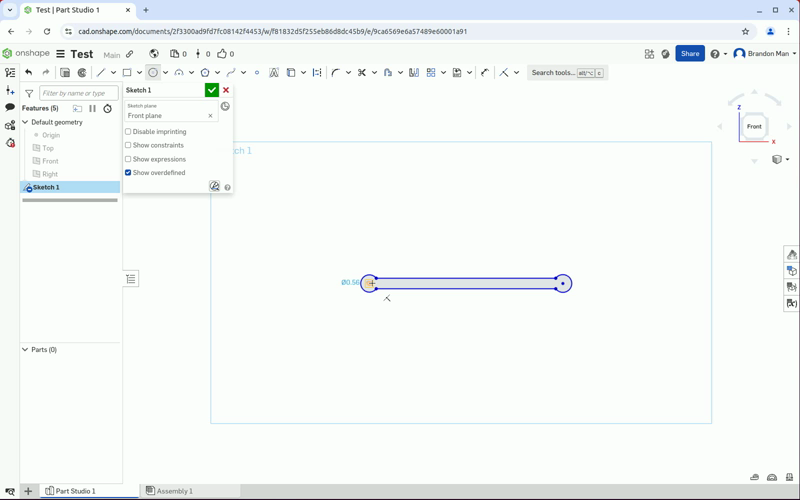
scroll(6)
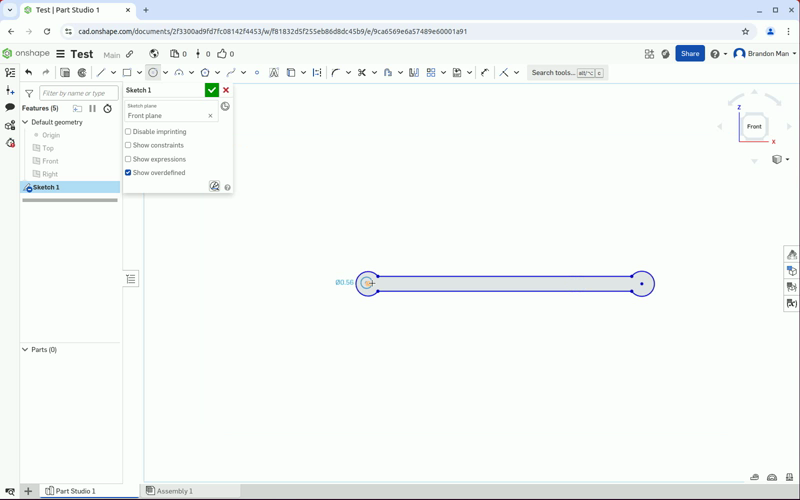
scroll(6)
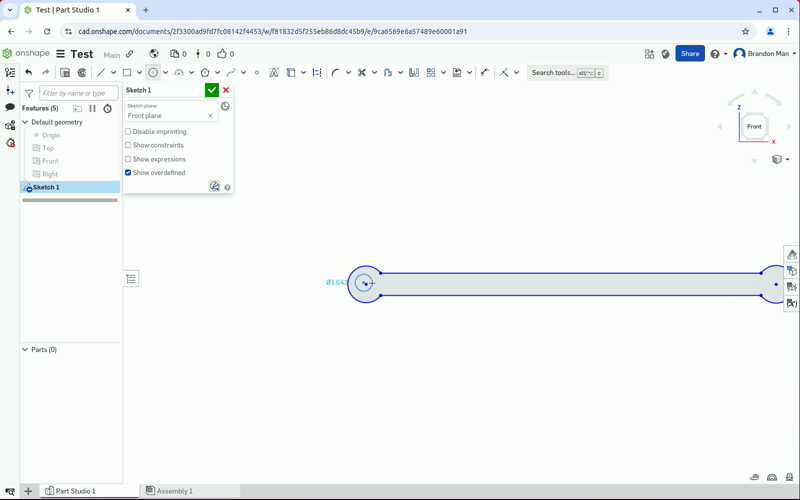
scroll(6)
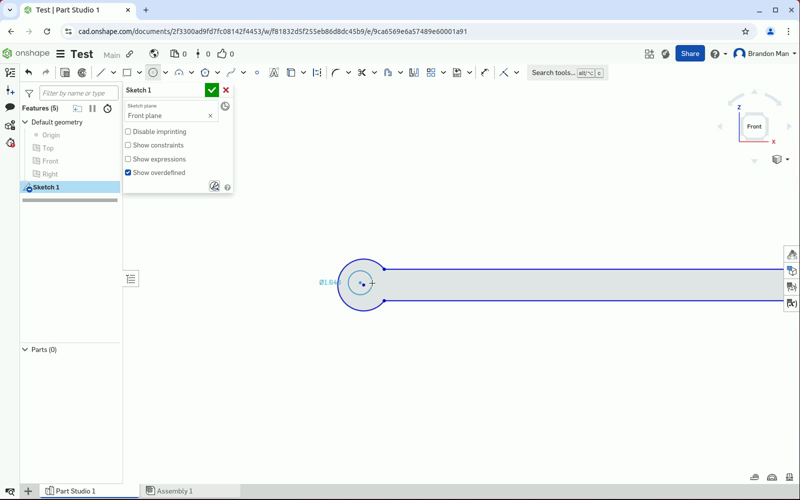
scroll(6)
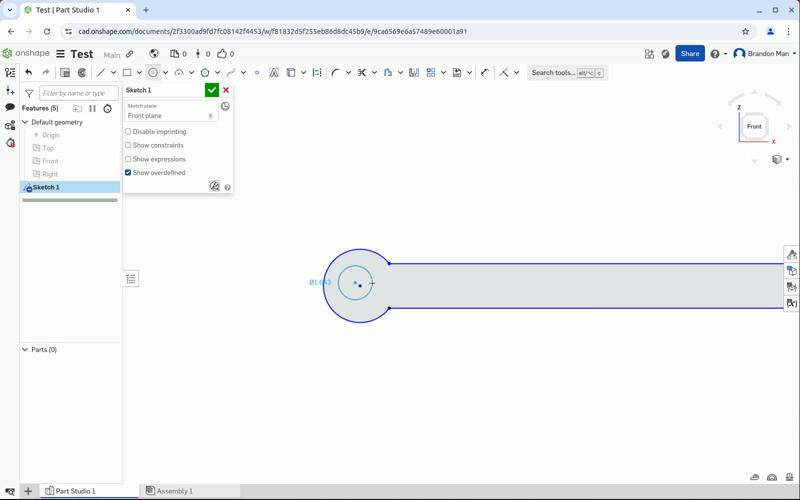
scroll(6)
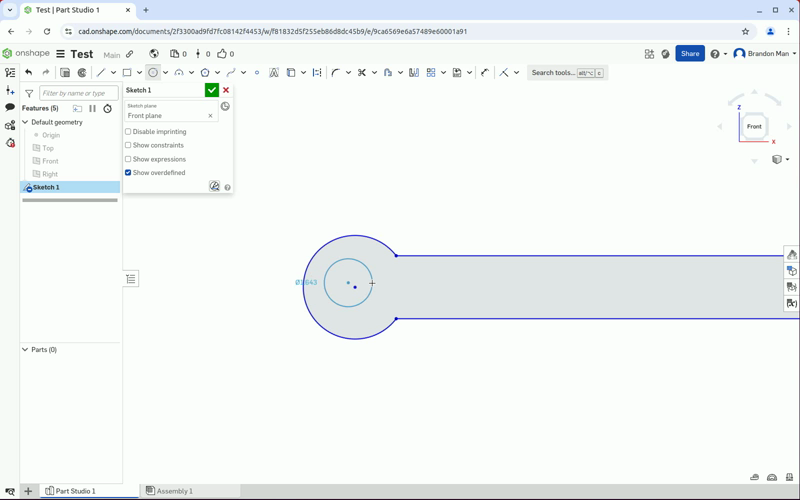
scroll(6)
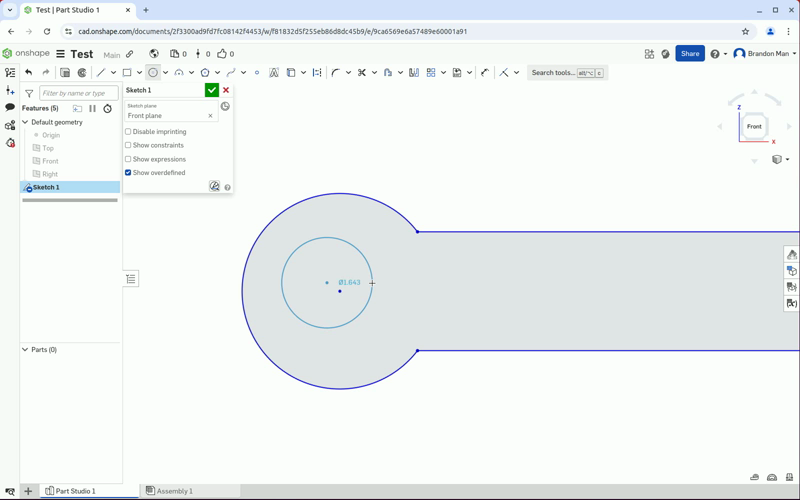
click(372, 282)
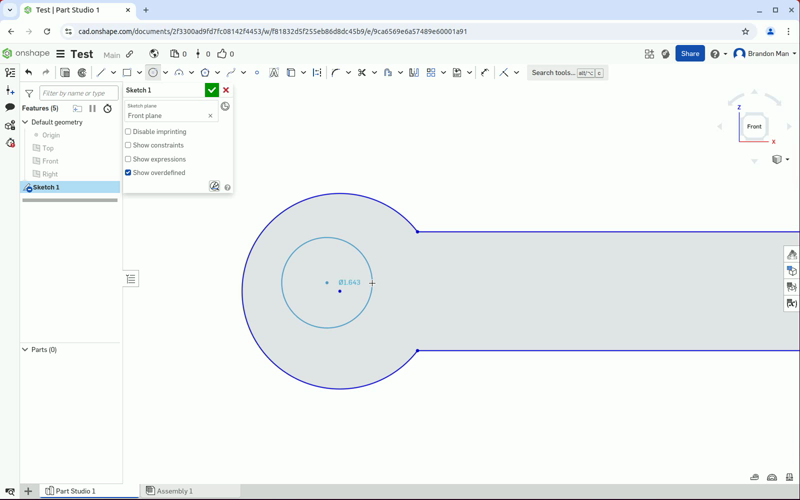
scroll(-6)
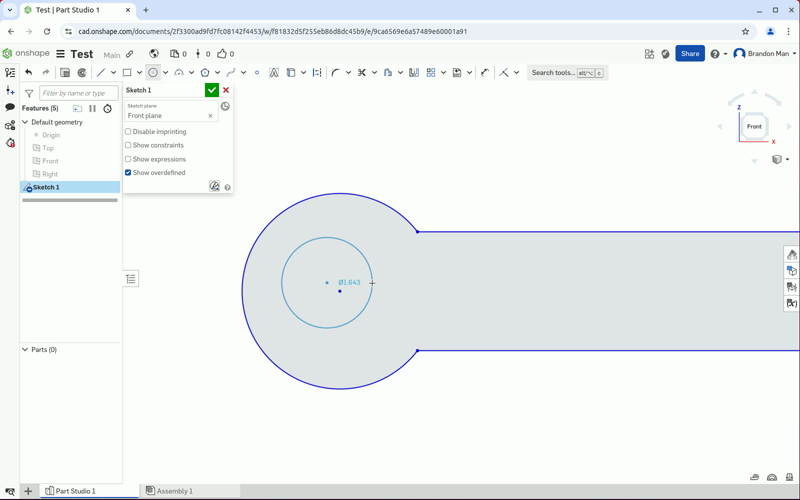
scroll(-6)
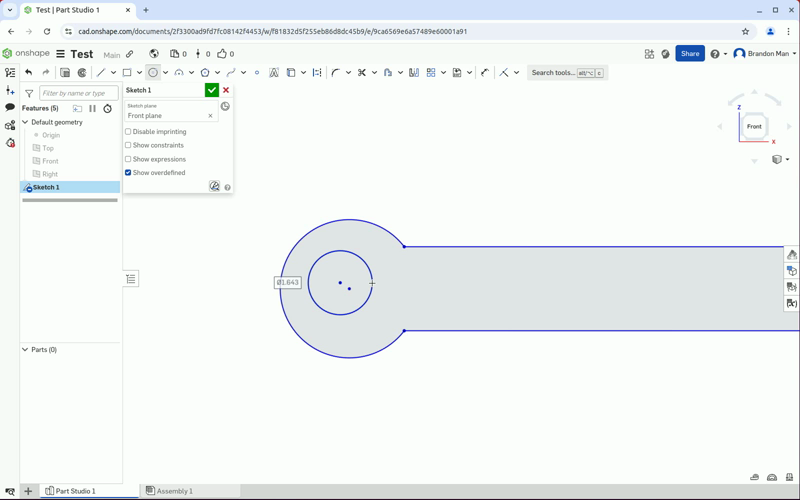
scroll(-6)
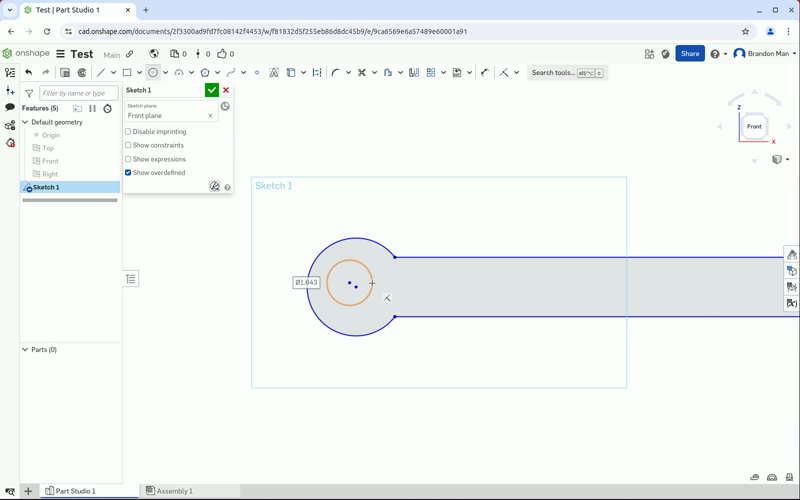
scroll(-6)
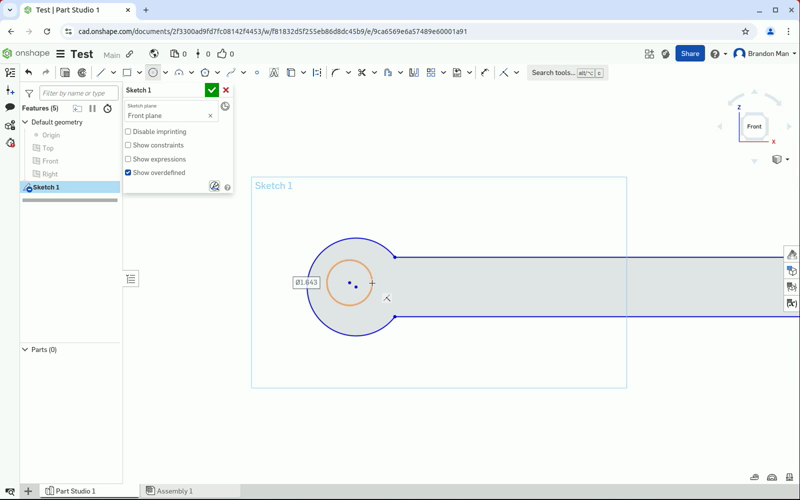
scroll(-6)
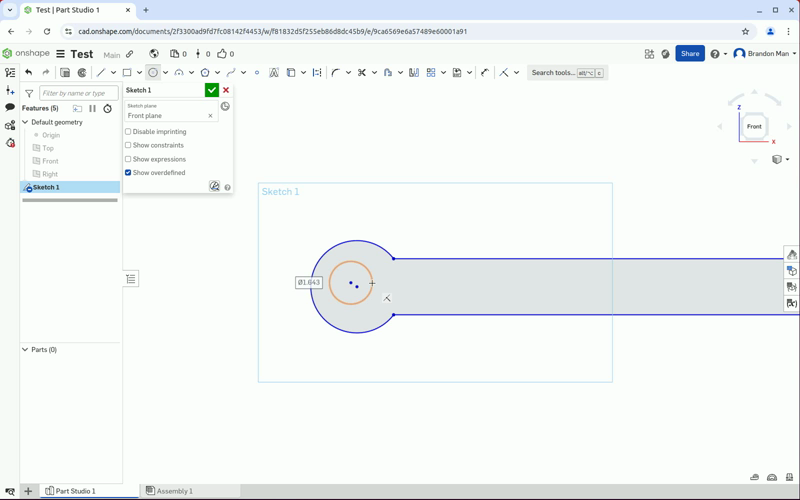
scroll(-6)
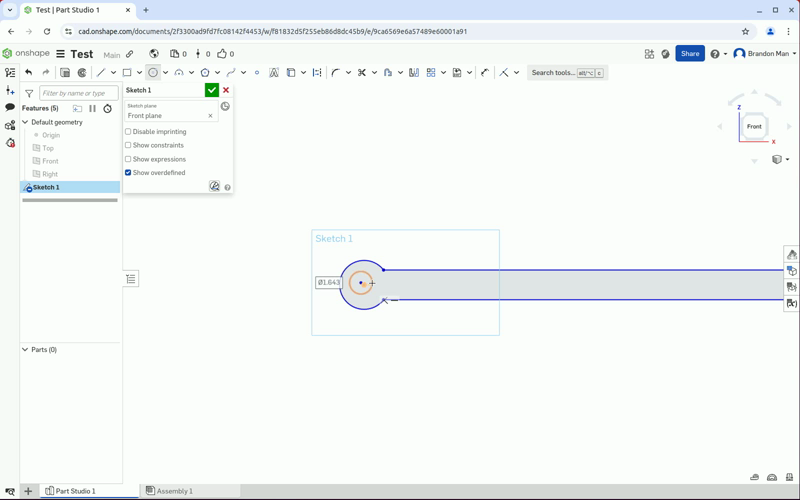
scroll(-6)
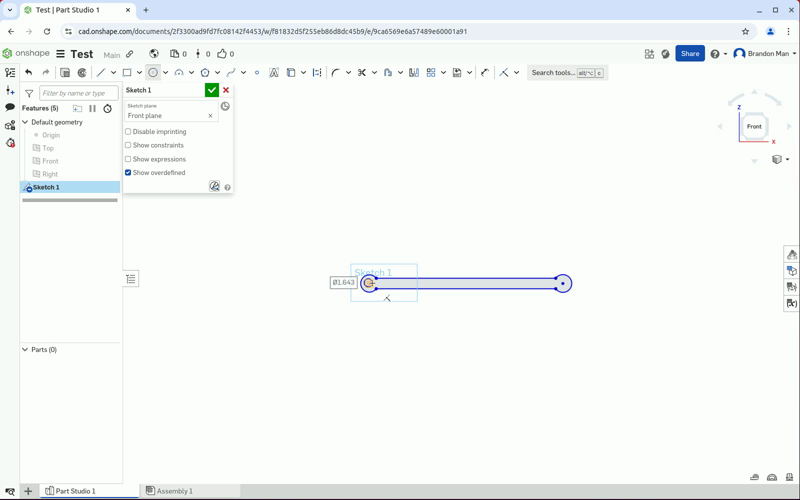
key(esc)
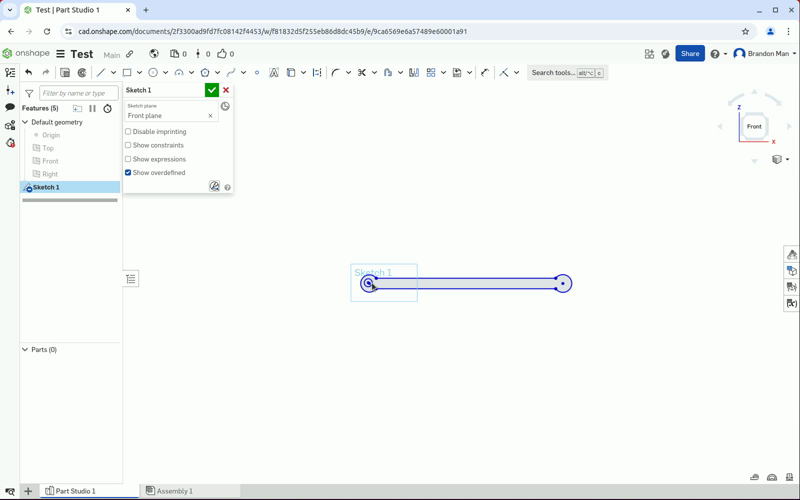
key(c)
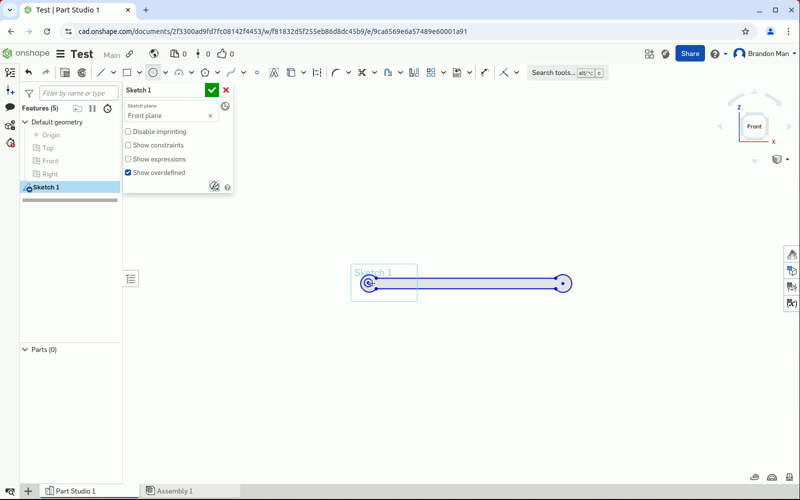
key_down(shift)
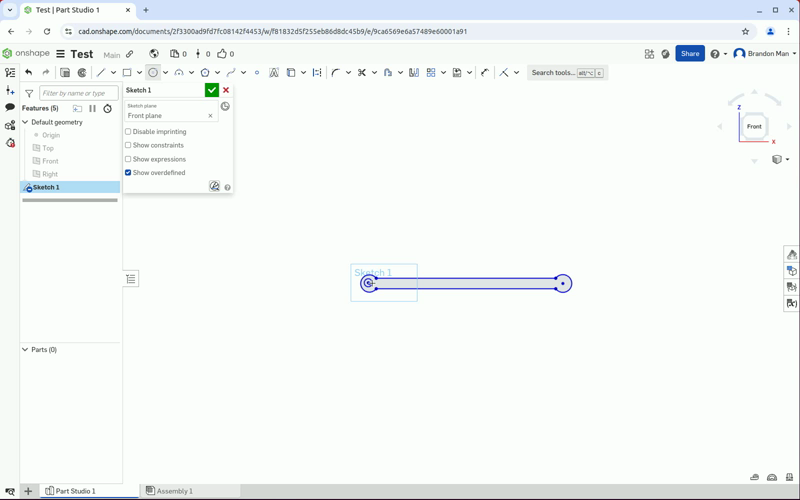
mouse_move(564, 282)
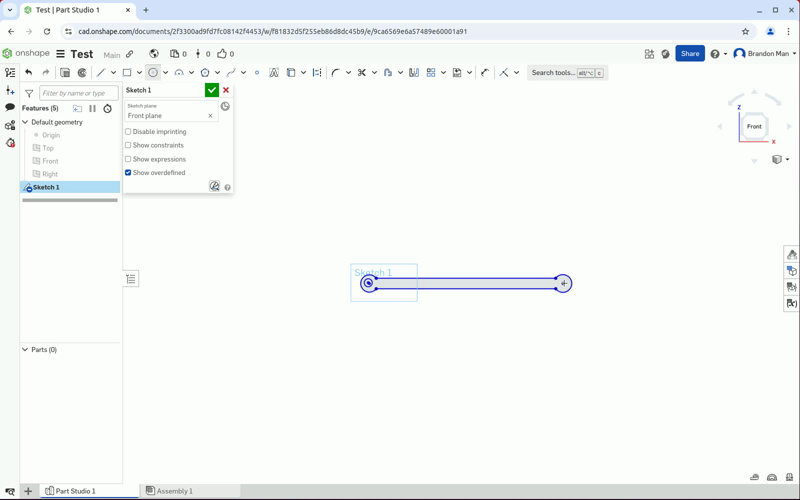
scroll(6)
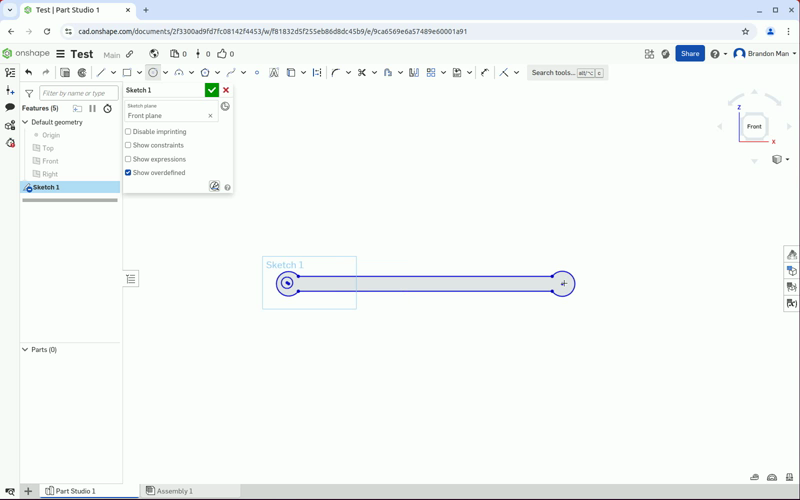
scroll(6)
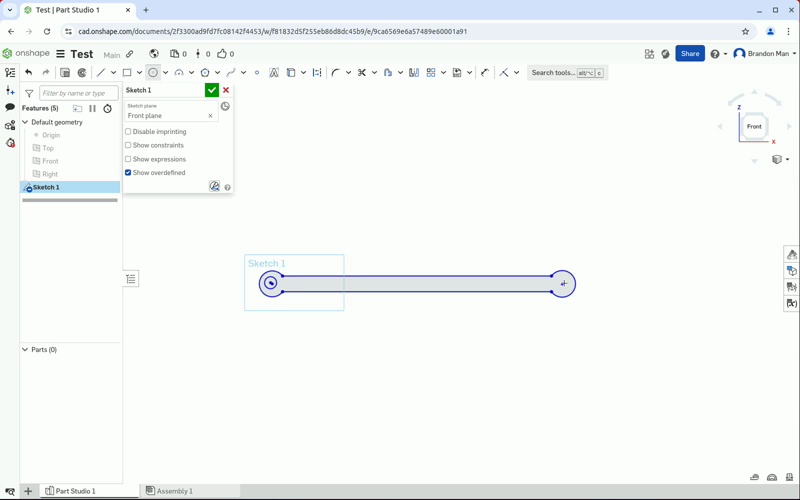
scroll(6)
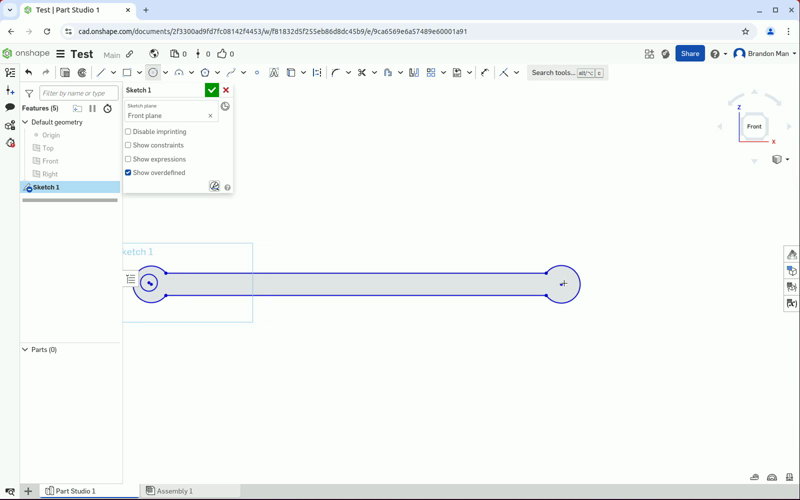
scroll(6)
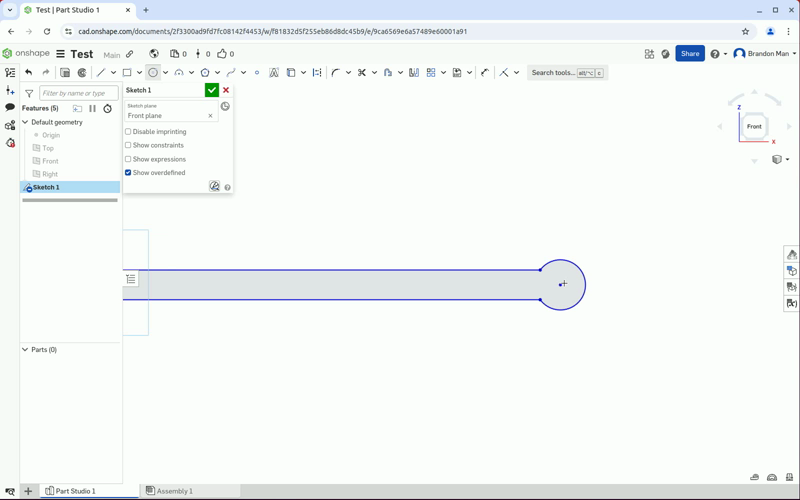
scroll(6)
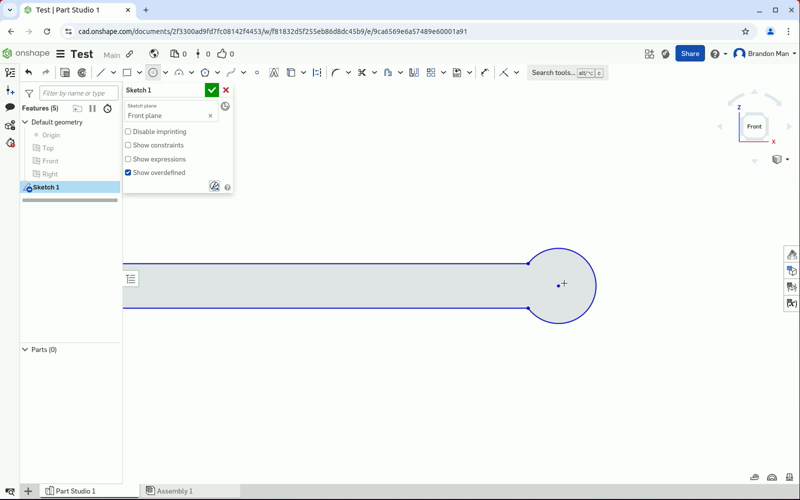
scroll(6)
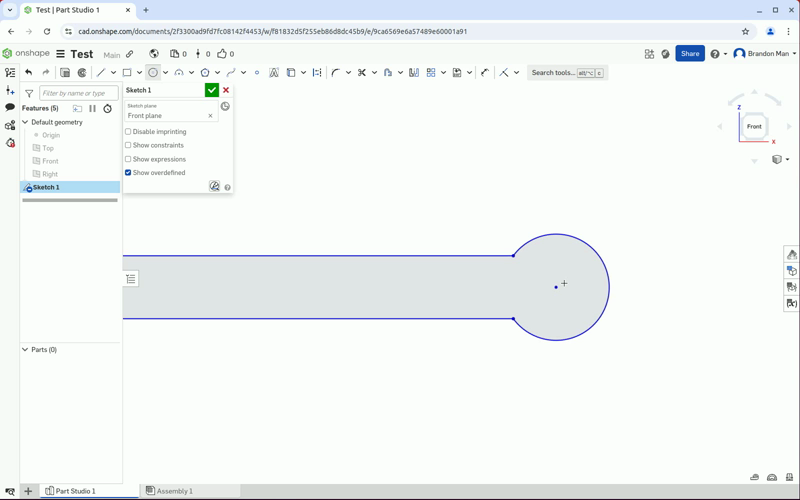
scroll(6)
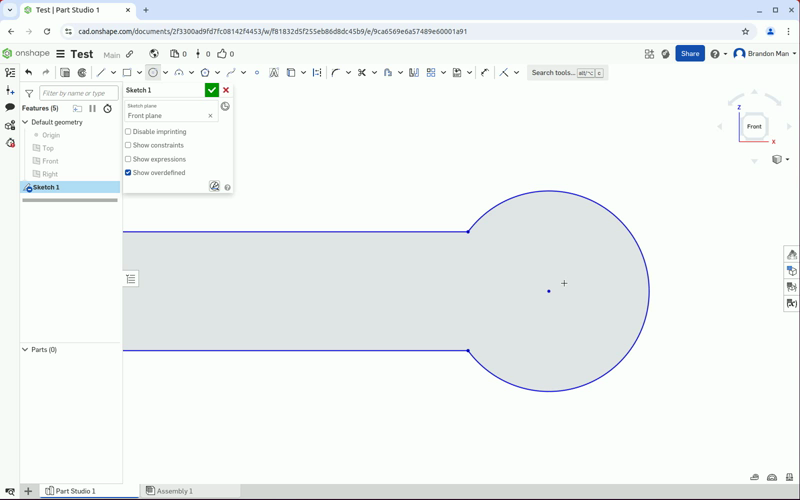
click(564, 282)
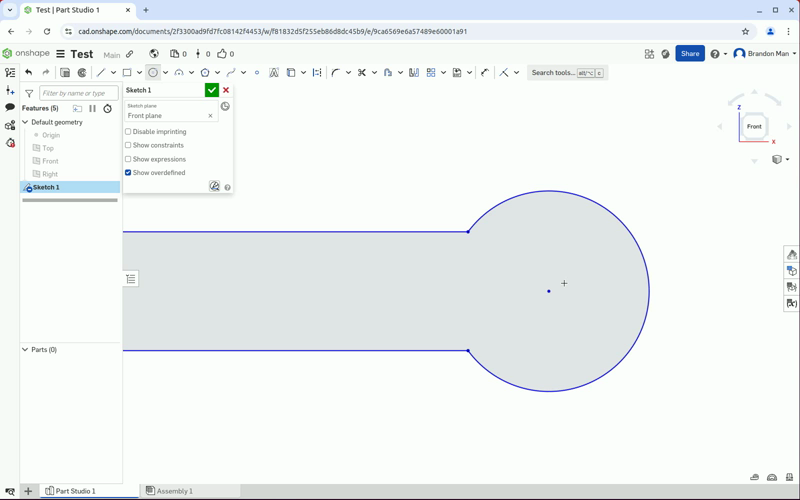
scroll(-6)
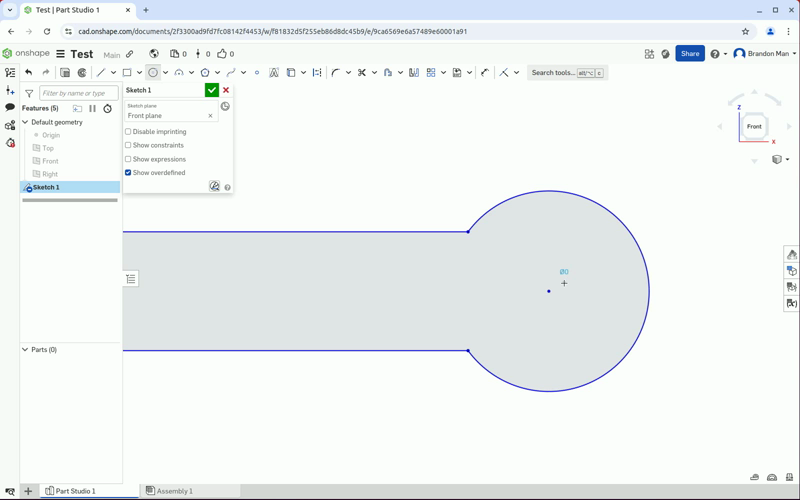
scroll(-6)
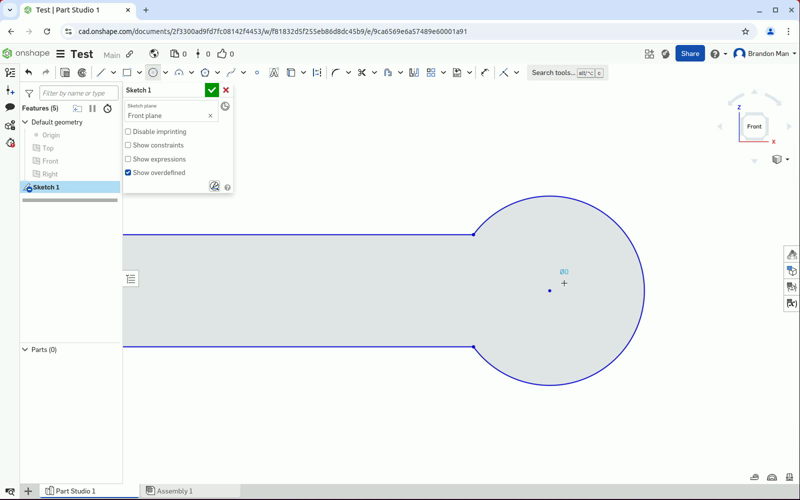
scroll(-6)
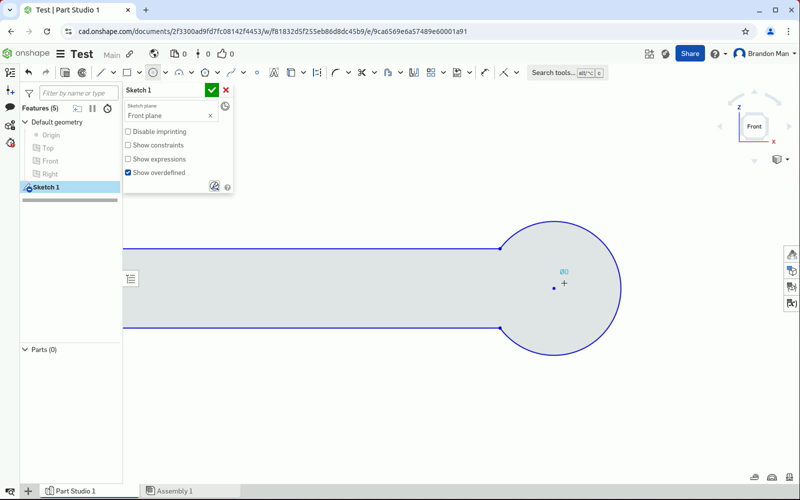
scroll(-6)
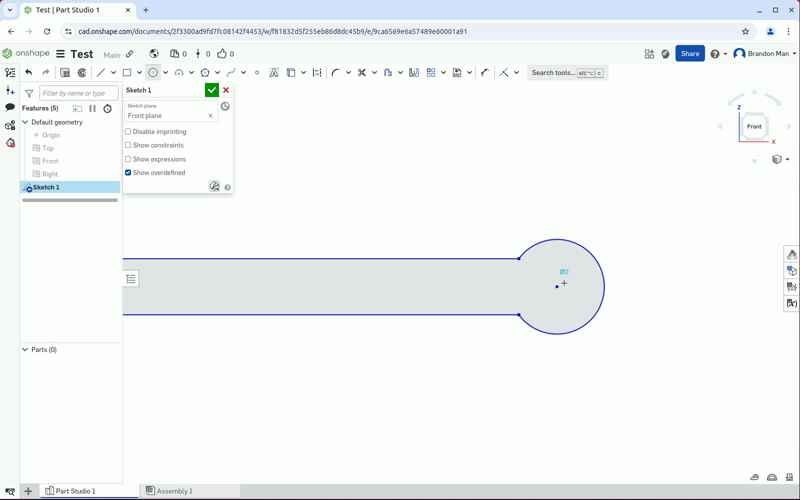
scroll(-6)
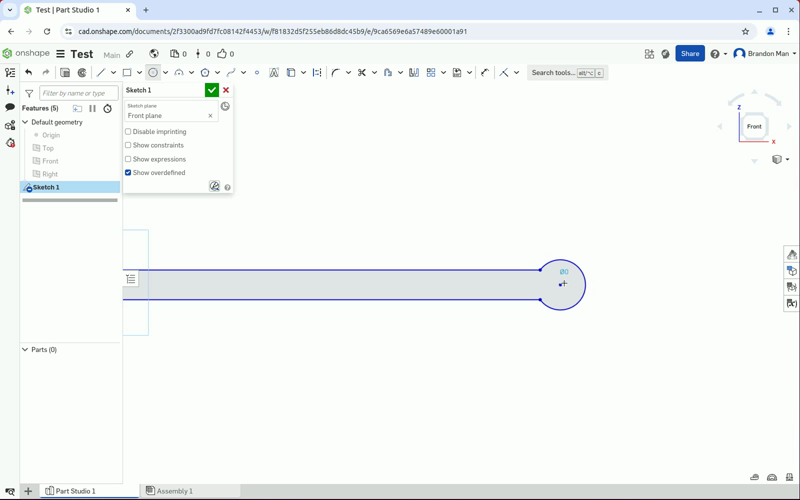
scroll(-6)
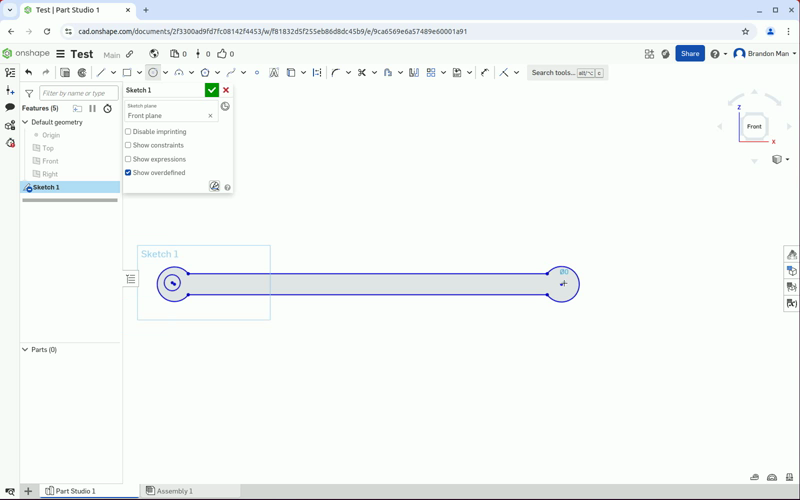
scroll(-6)
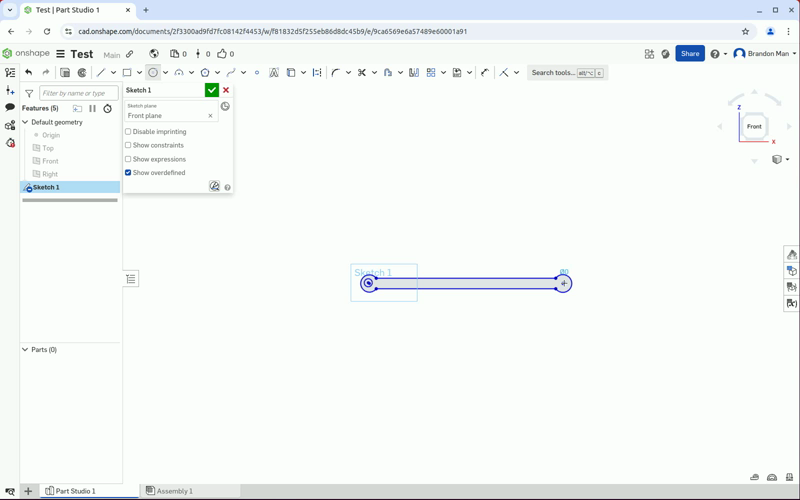
key_up(shift)
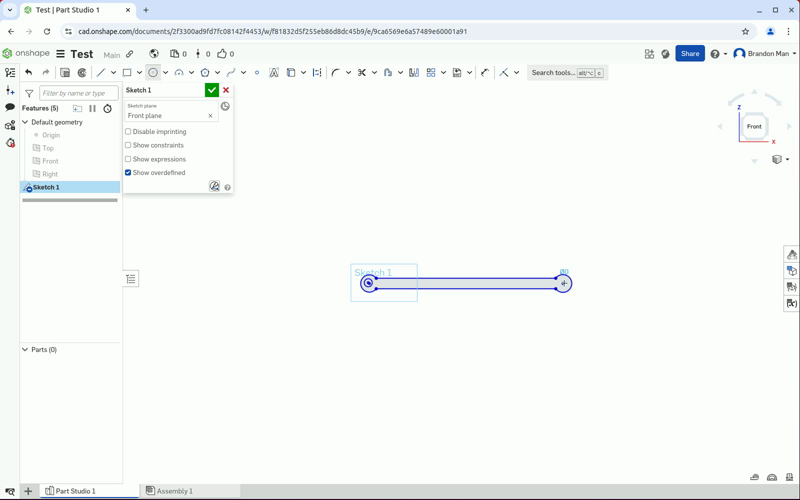
mouse_move(568, 282)
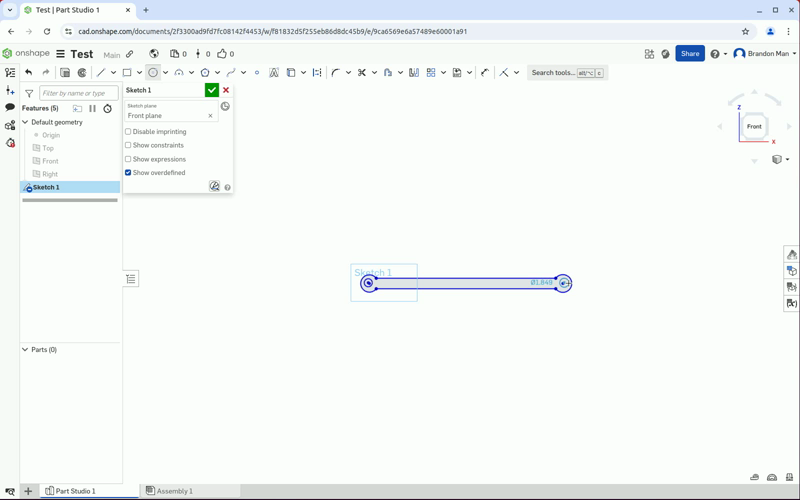
scroll(6)
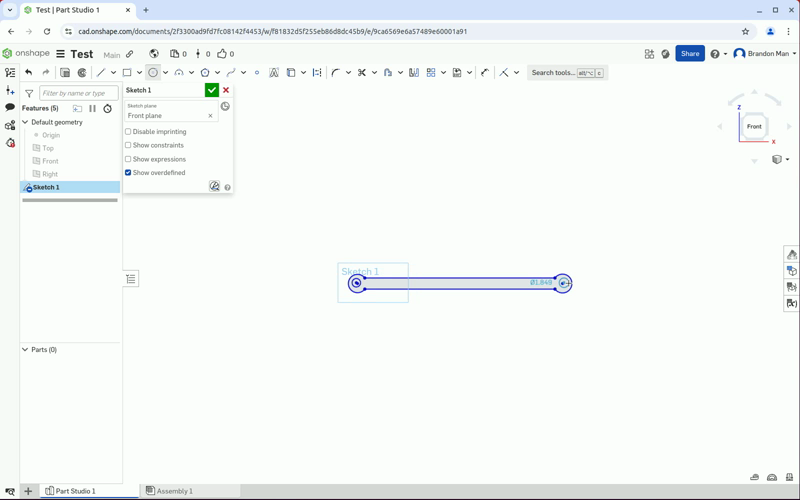
scroll(6)
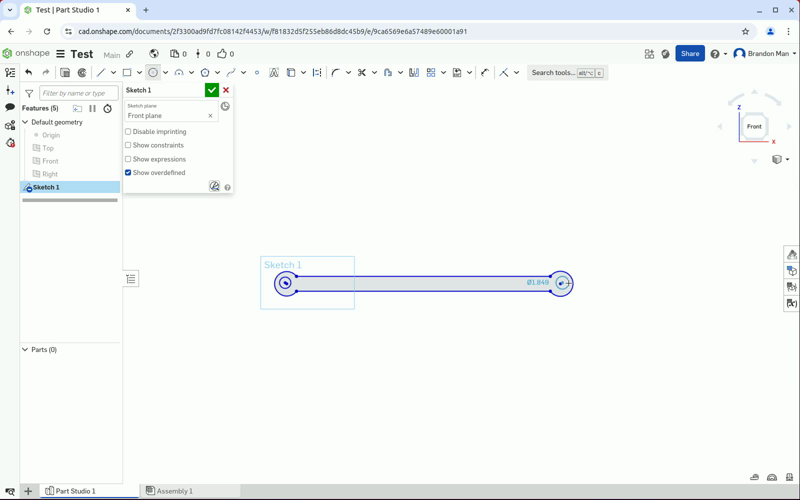
scroll(6)
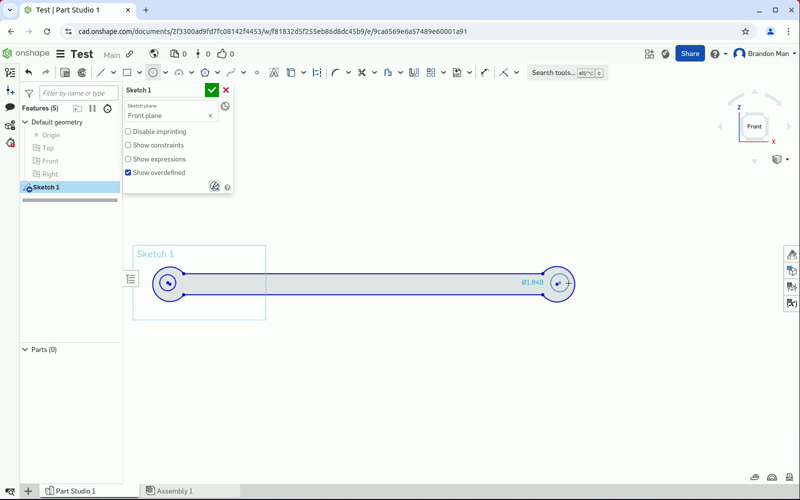
scroll(6)
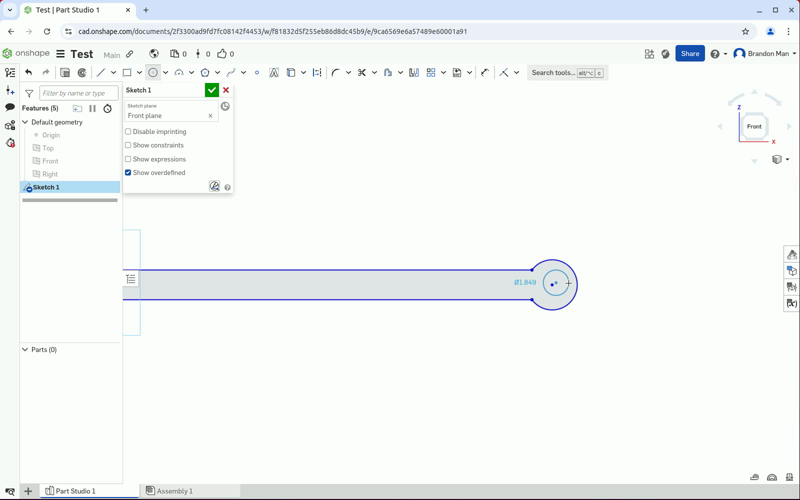
scroll(6)
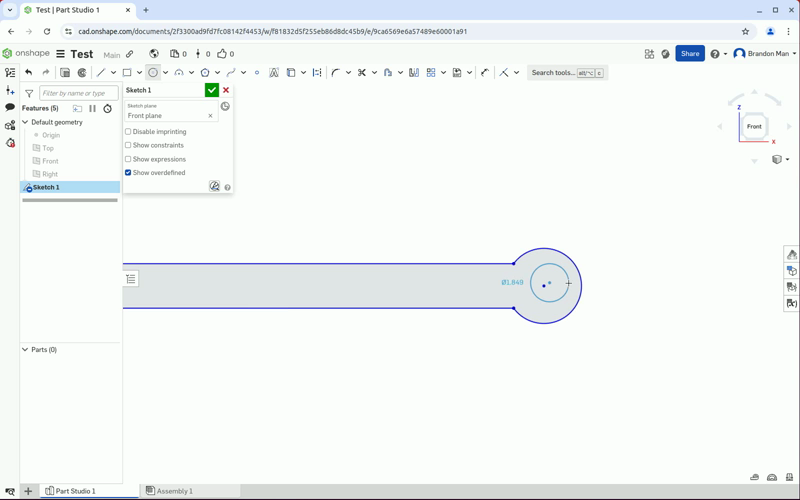
scroll(6)
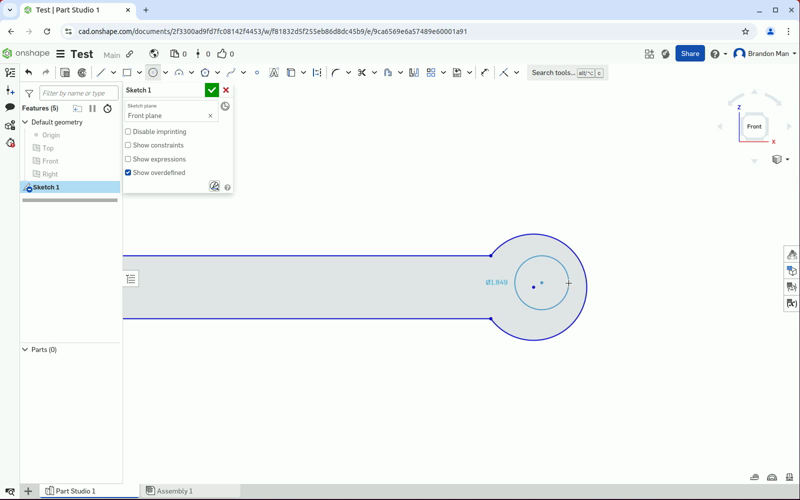
scroll(6)
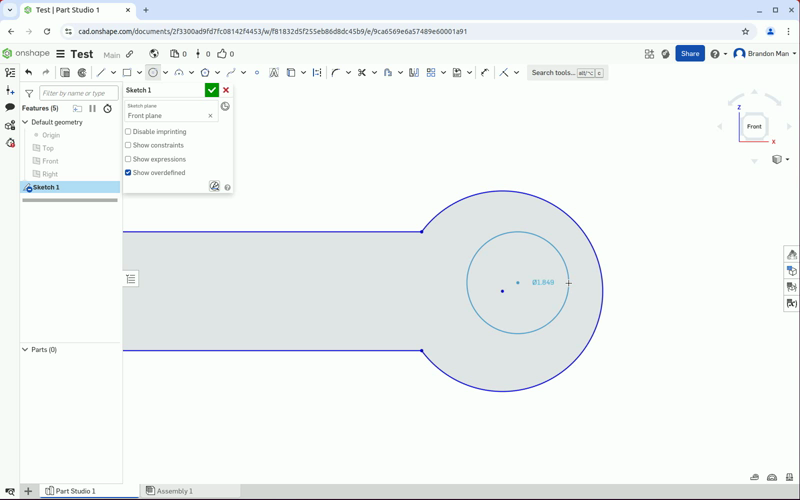
click(568, 282)
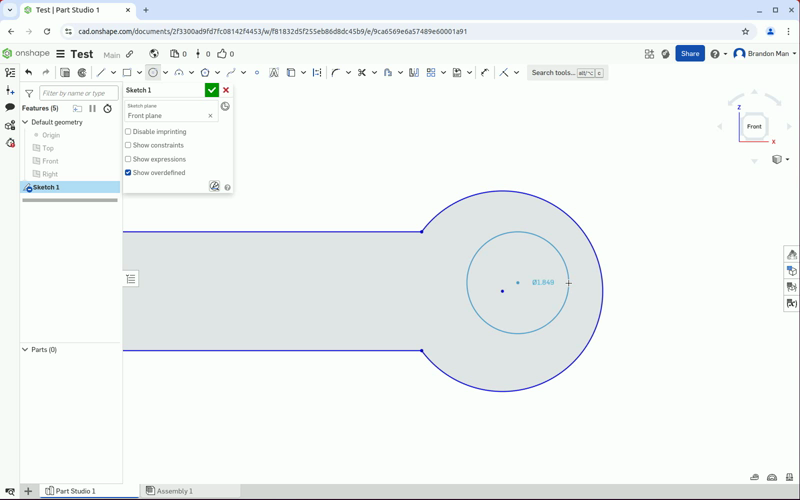
scroll(-6)
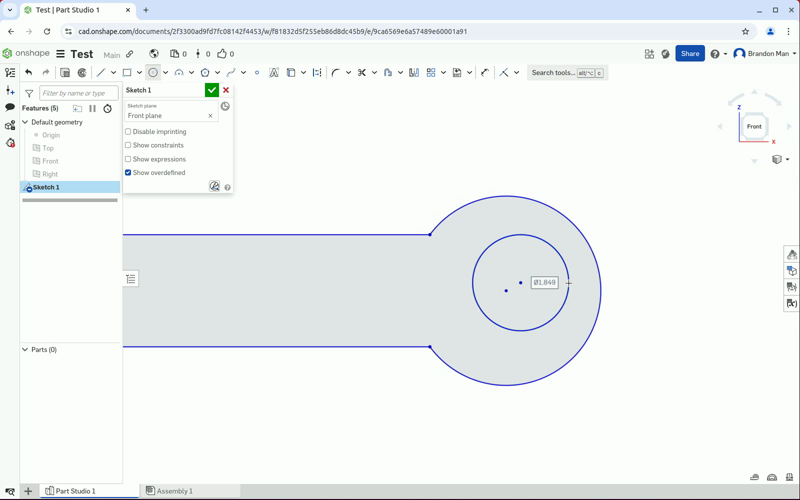
scroll(-6)
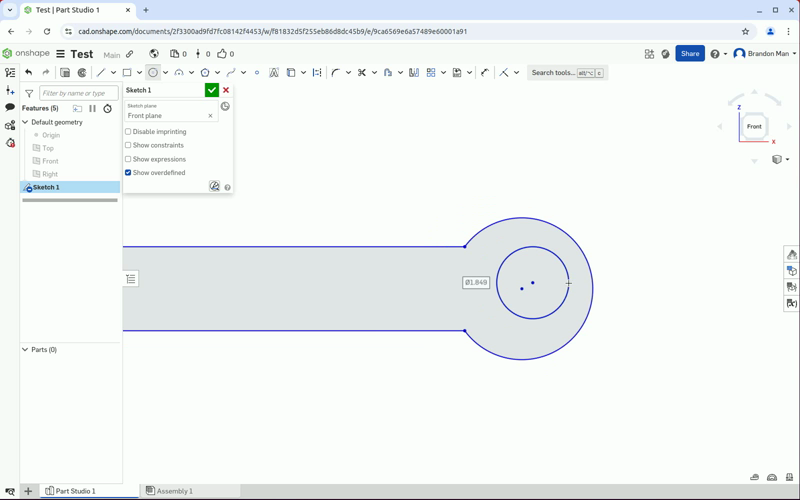
scroll(-6)
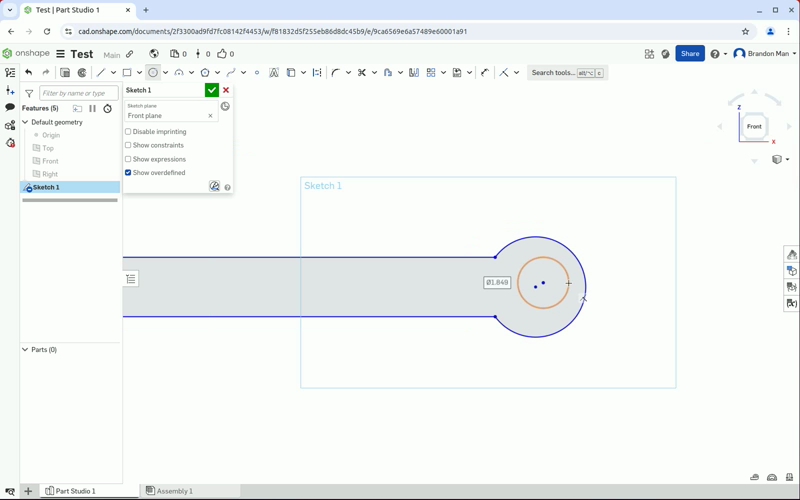
scroll(-6)
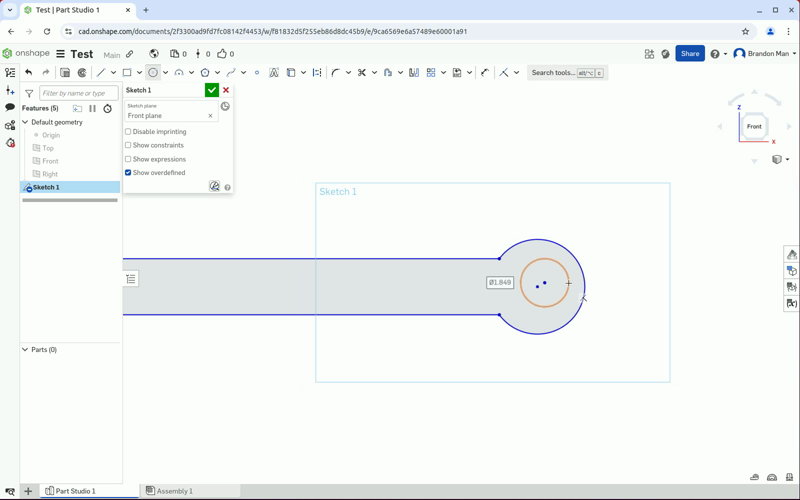
scroll(-6)
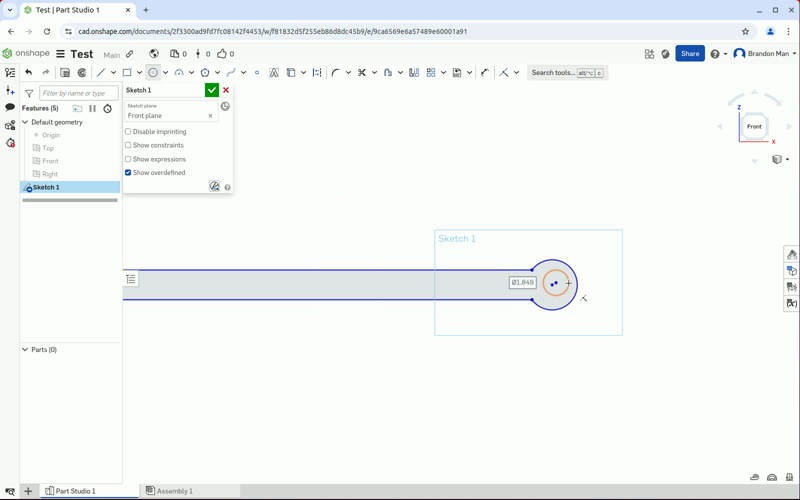
scroll(-6)
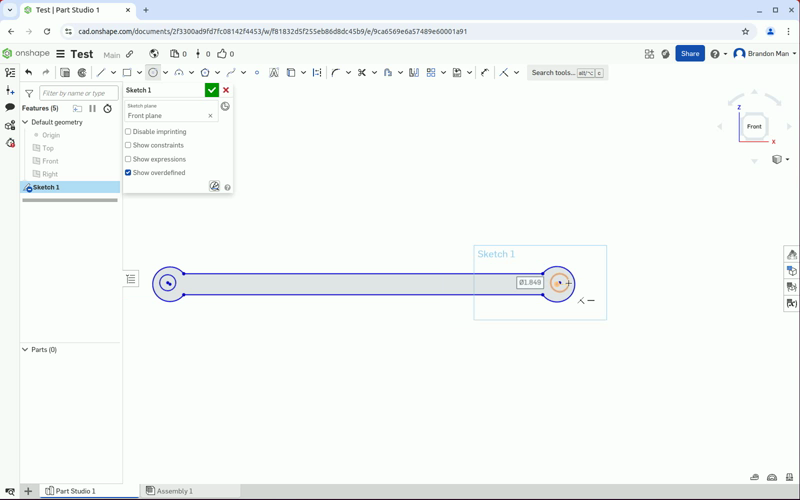
scroll(-6)
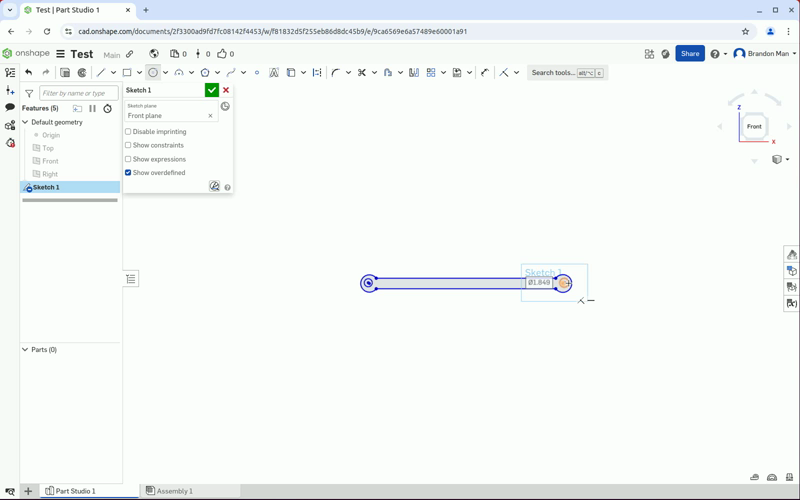
key(esc)
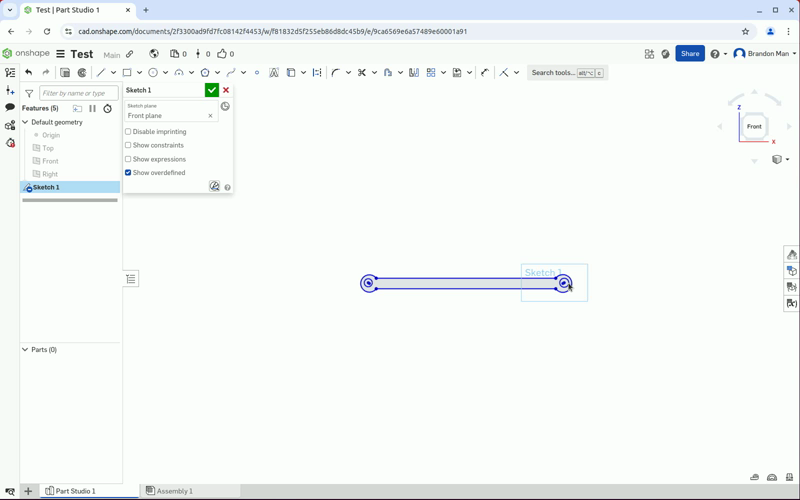
mouse_move(392, 286)
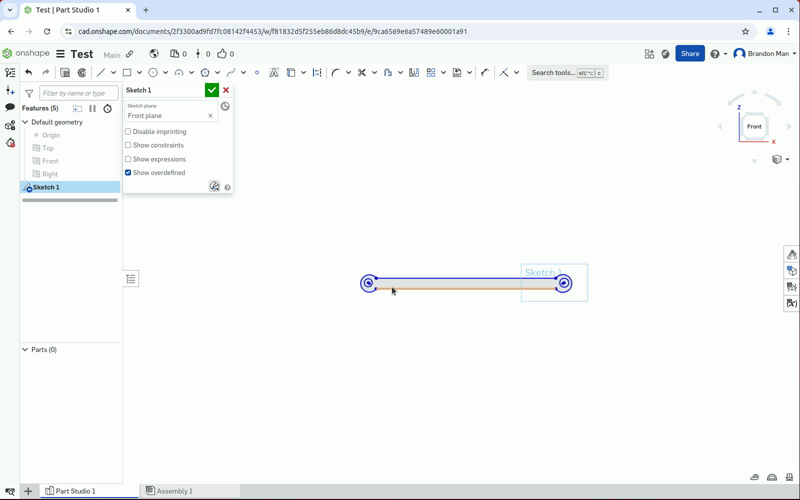
click(392, 286)
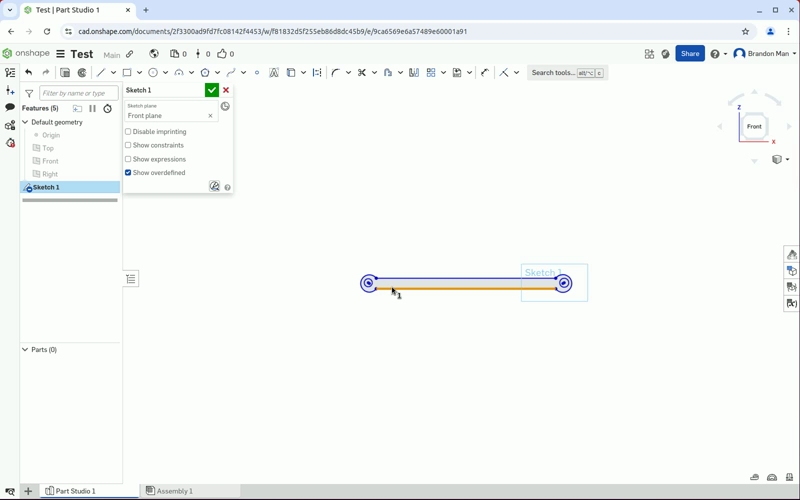
mouse_move(73, 352)
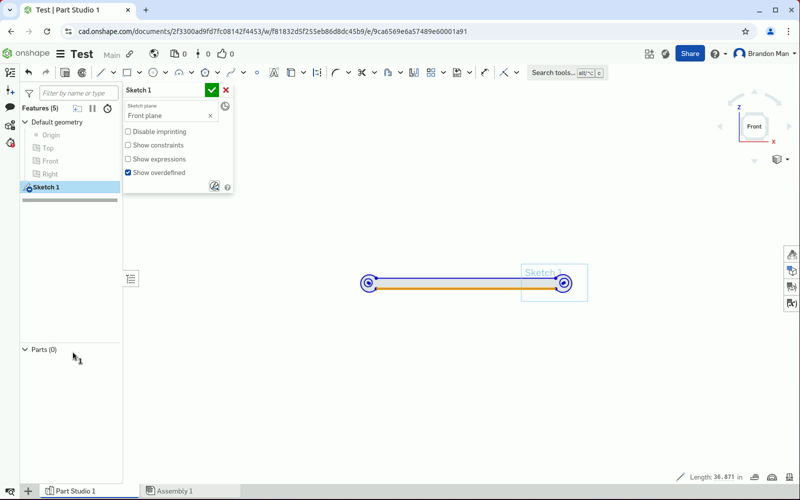
key(shift+y)
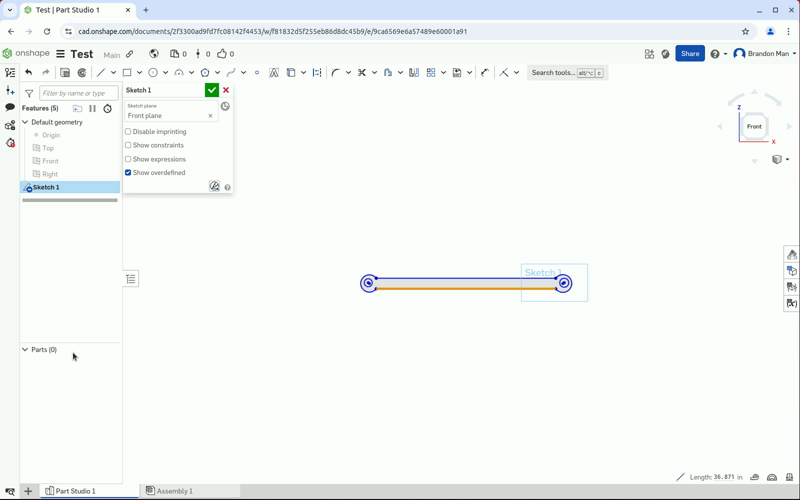
key(shift+e)
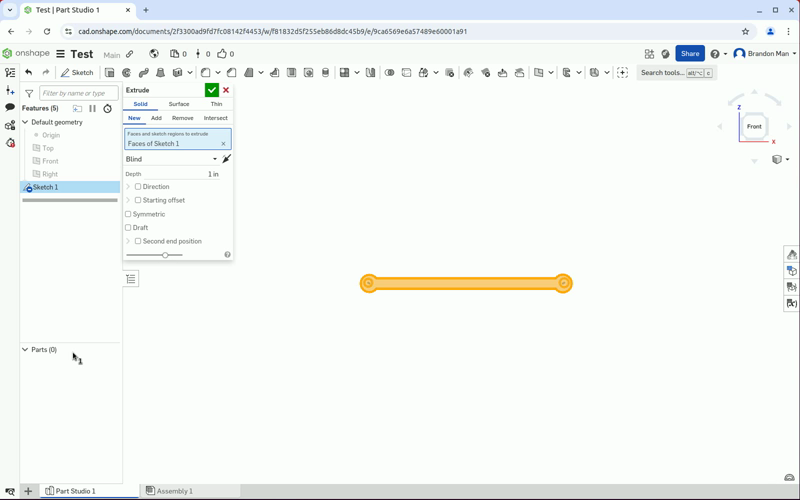
mouse_move(143, 106)
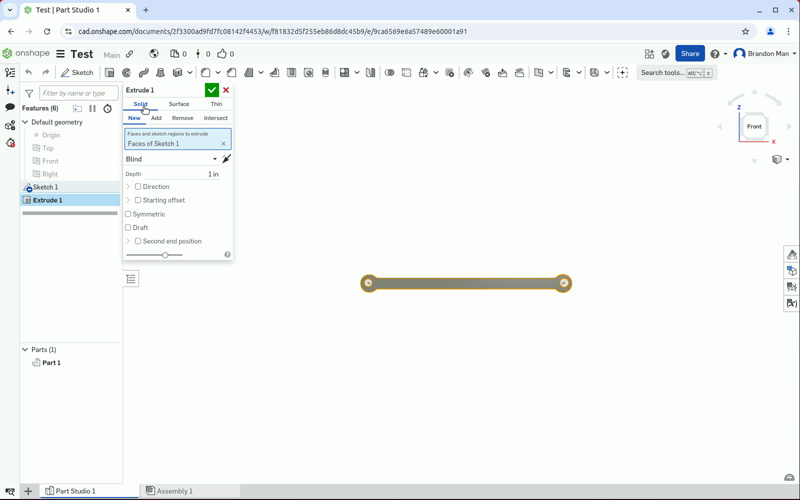
click(143, 106)
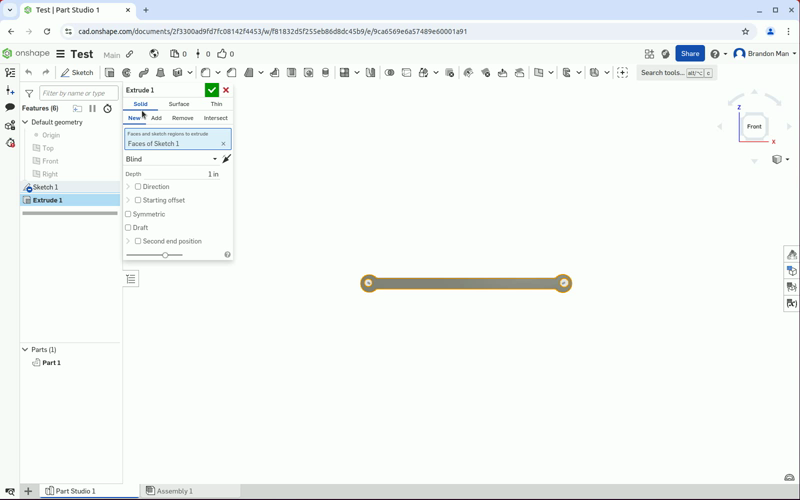
mouse_move(137, 120)
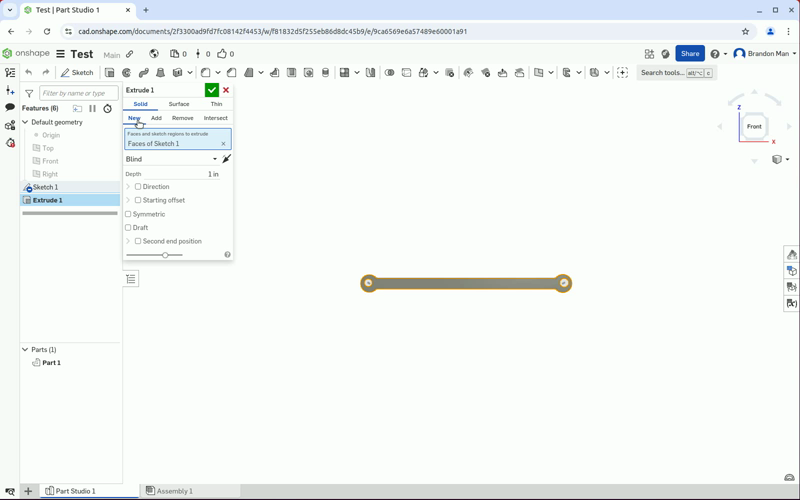
click(137, 120)
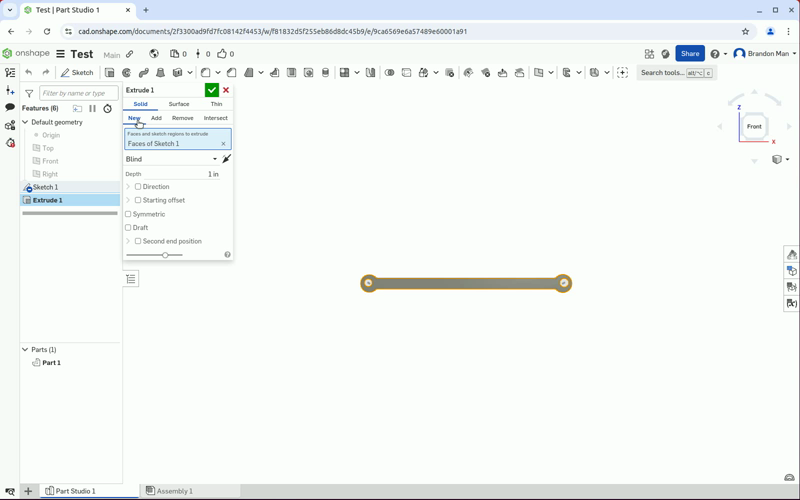
key(tab, 4)
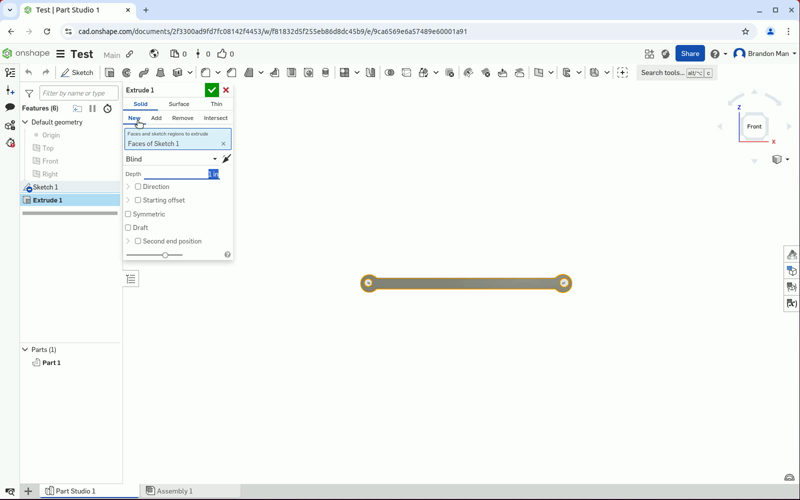
text(6.258)
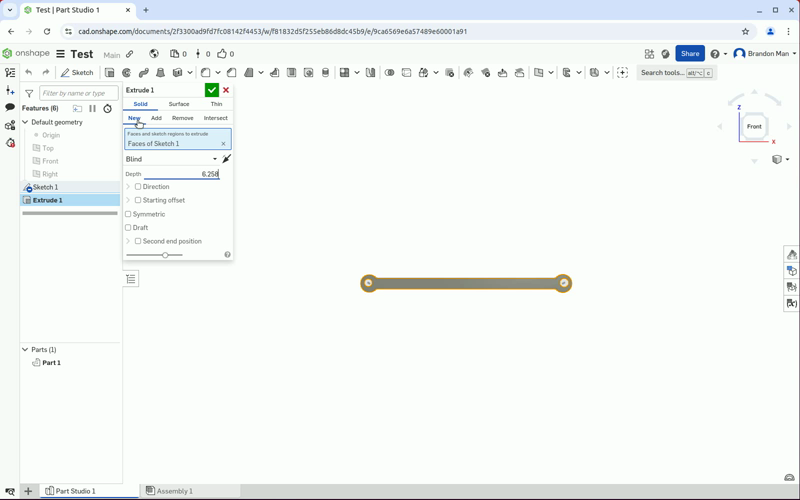
key(tab, 3)
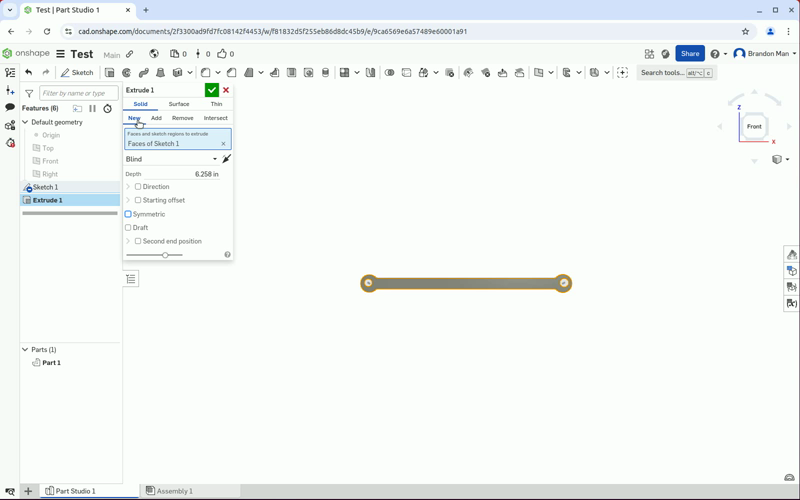
key(space)
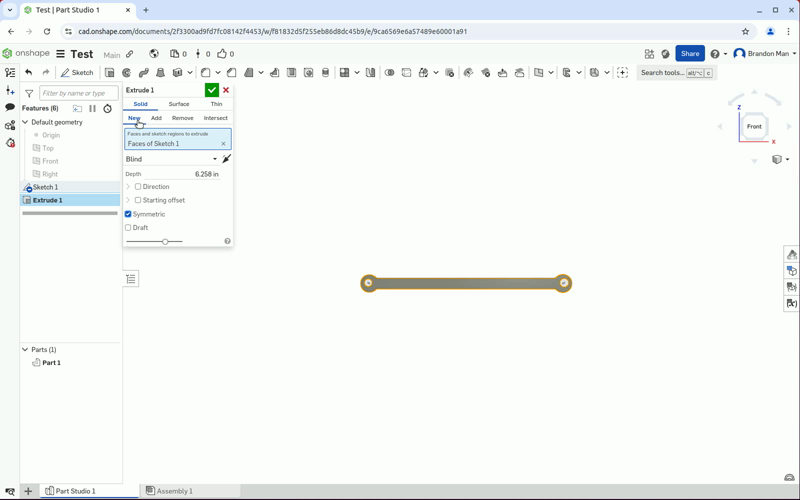
key(enter)
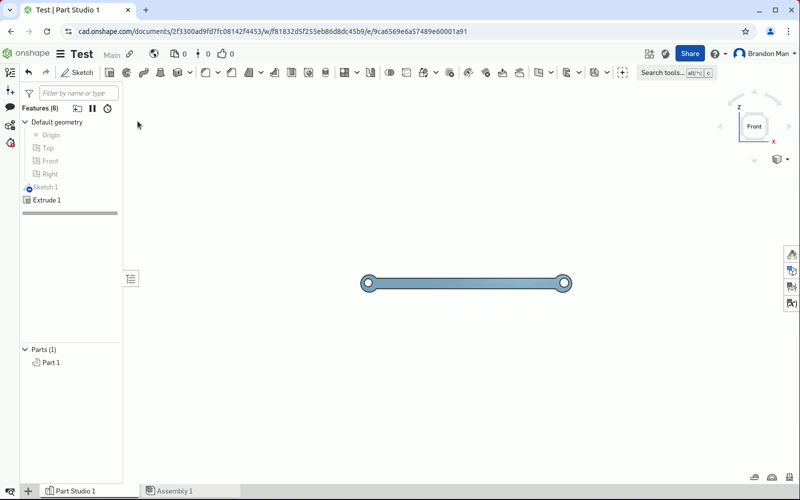
key(shift+h)
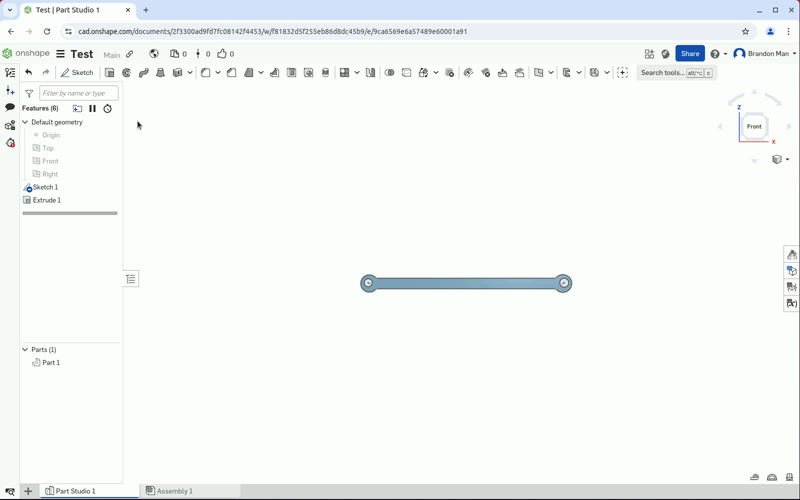
key(shift+h)
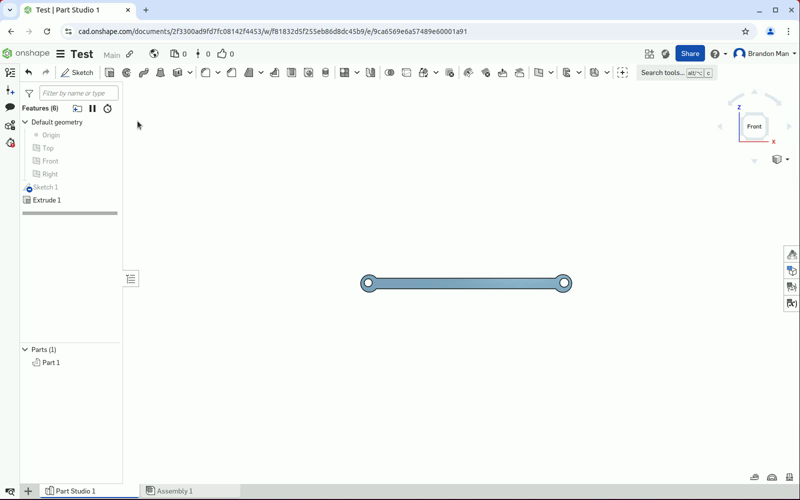
mouse_move(73, 189)
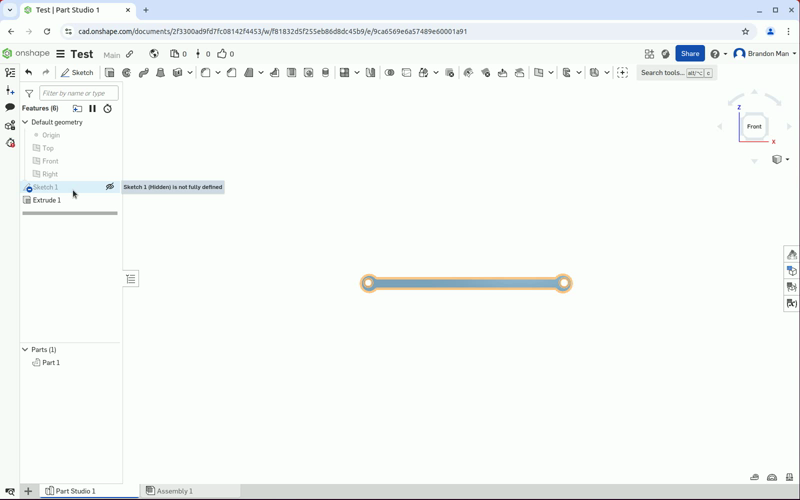
click(73, 189)
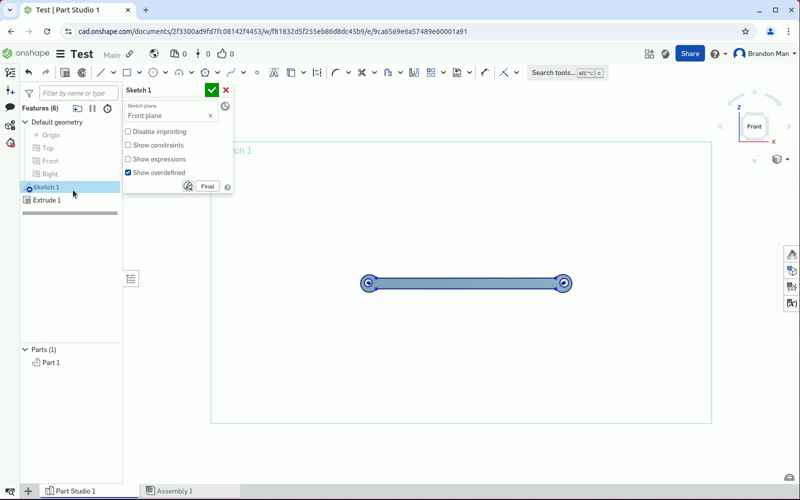
mouse_move(229, 92)
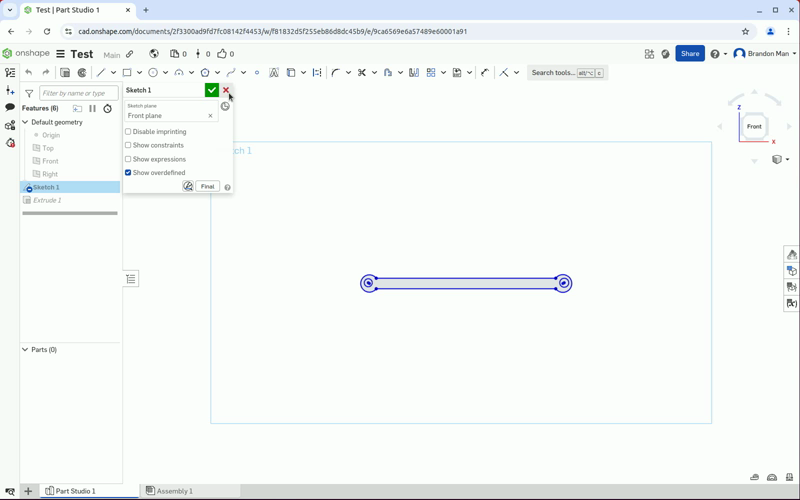
click(229, 92)
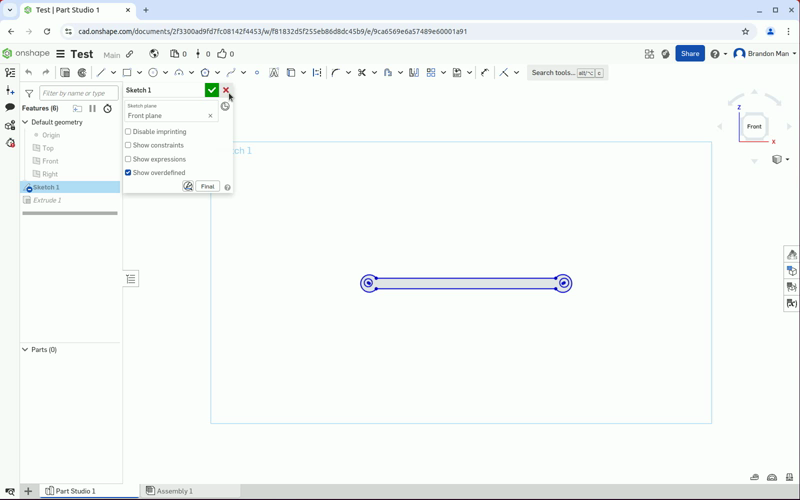
key(shift+s)
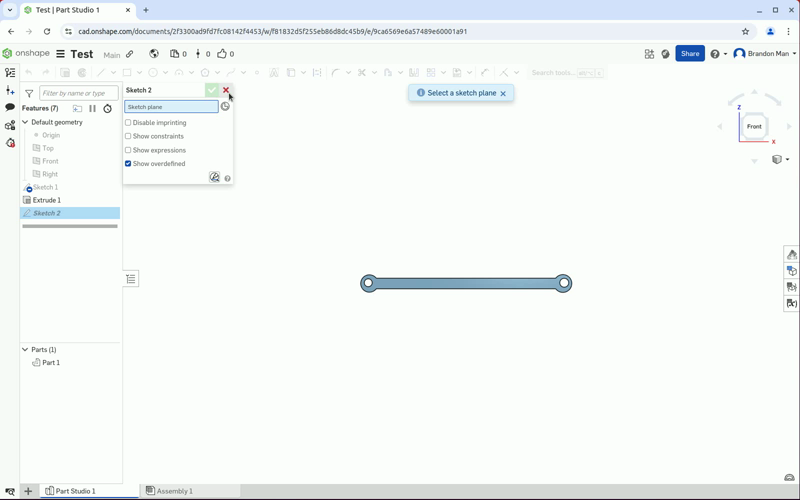
mouse_move(73, 163)
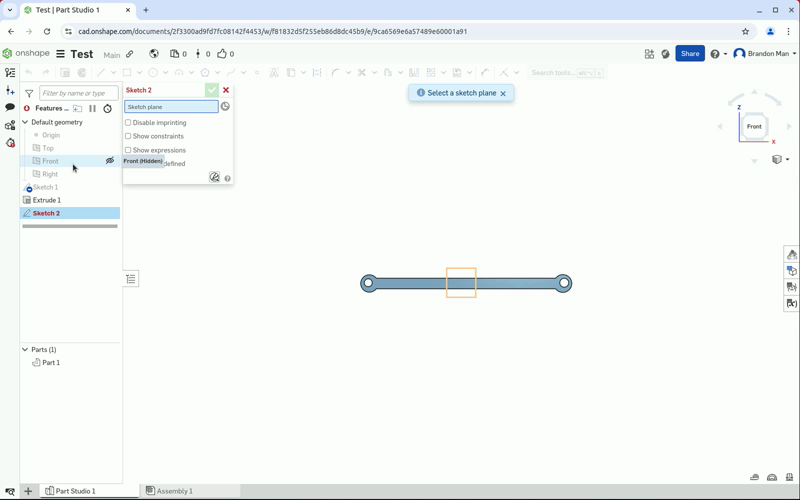
click(73, 163)
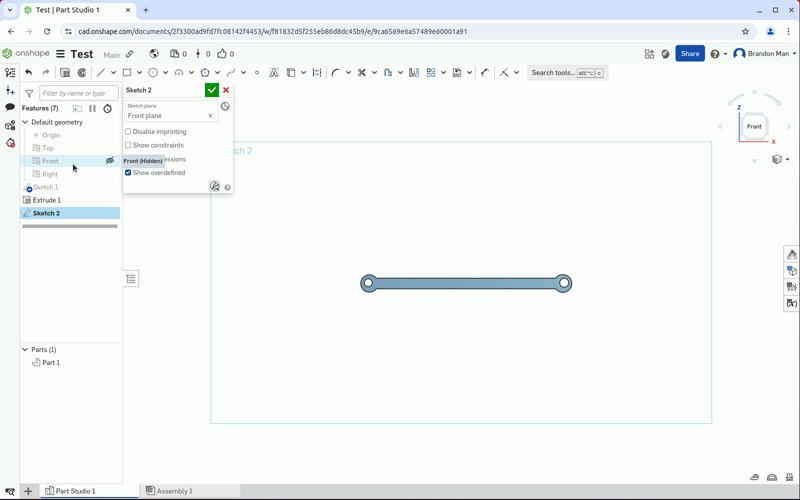
mouse_move(73, 352)
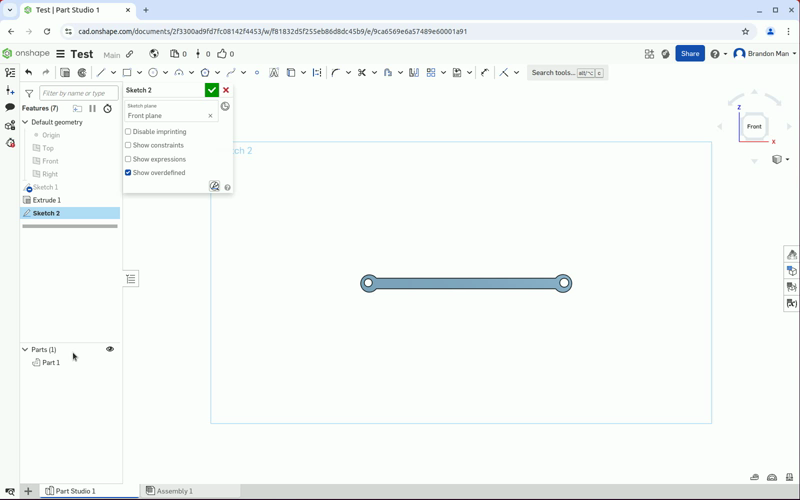
key(y)
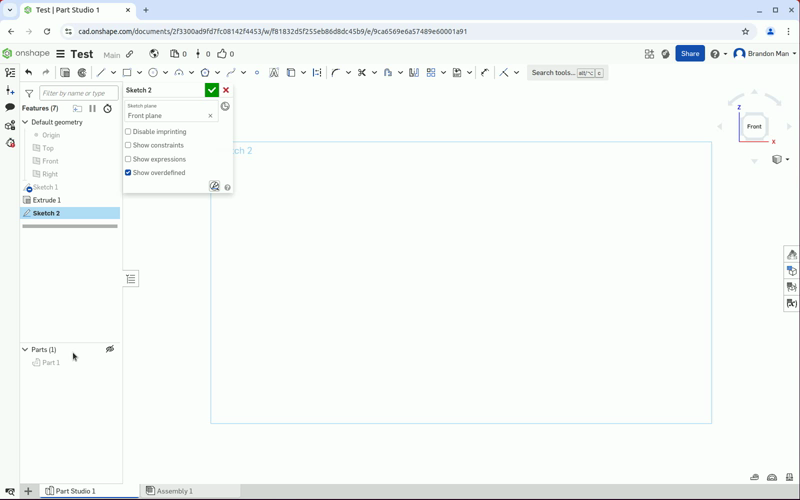
key(c)
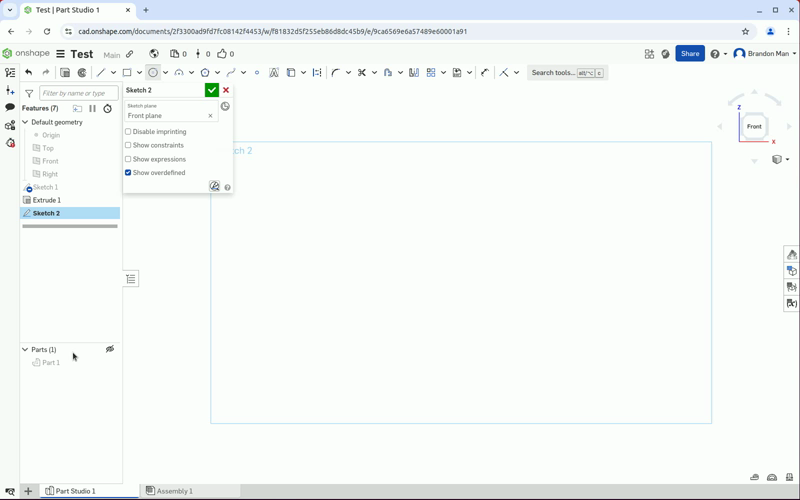
key_down(shift)
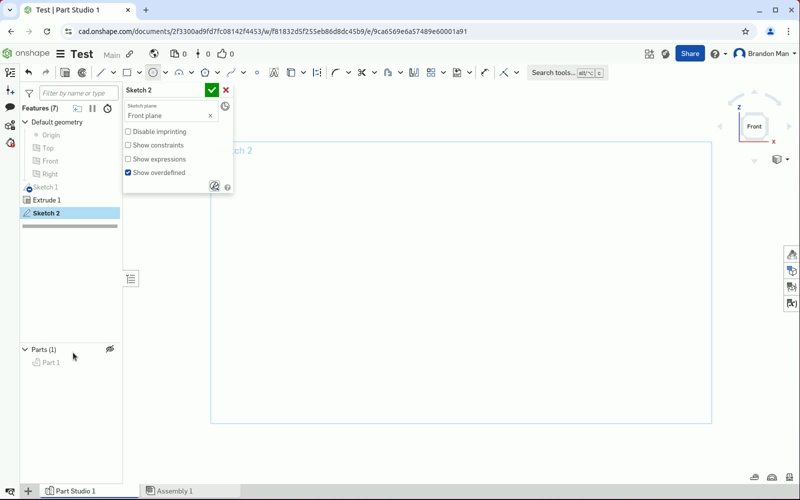
mouse_move(564, 282)
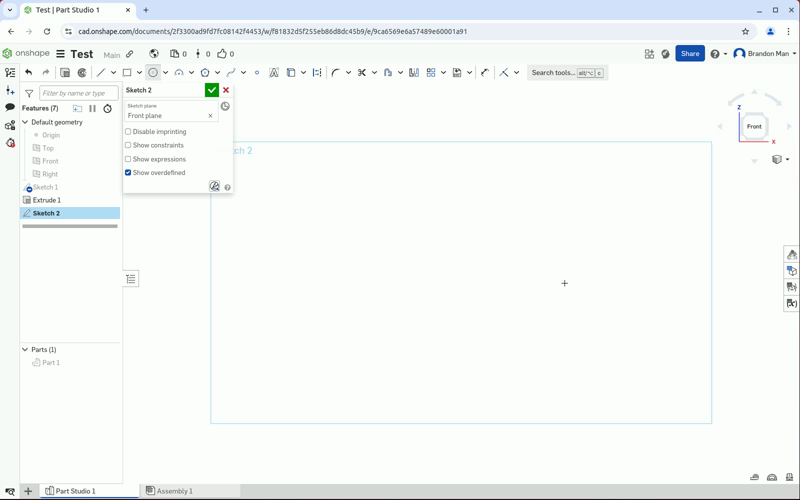
click(564, 282)
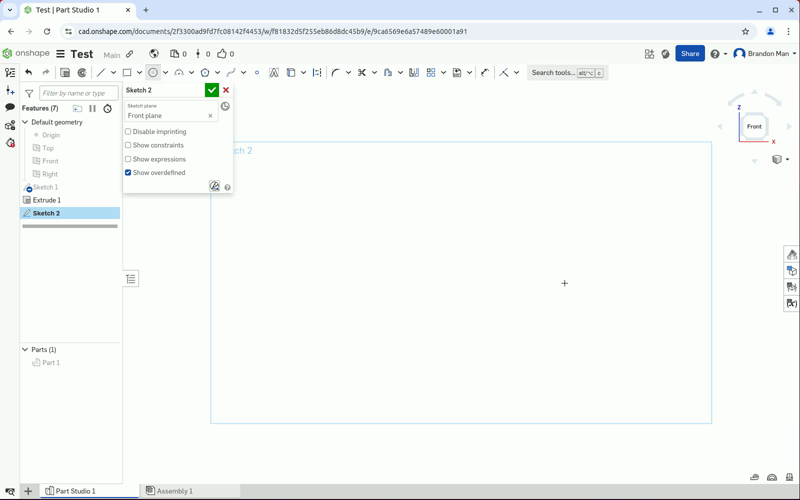
key_up(shift)
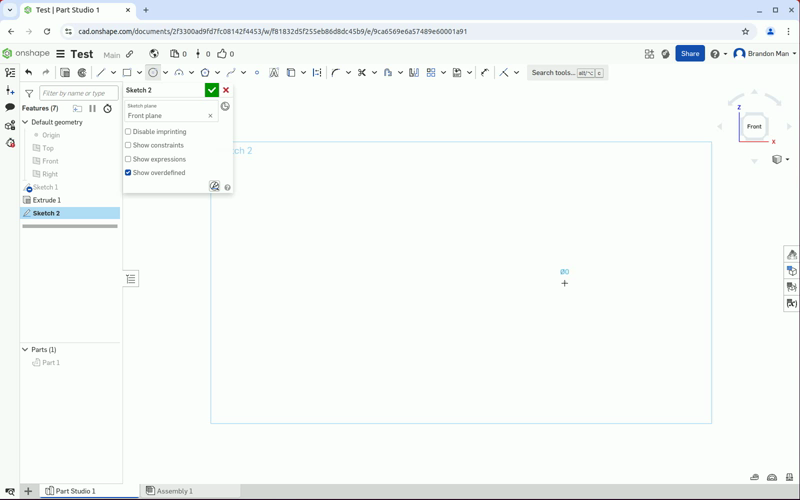
mouse_move(574, 282)
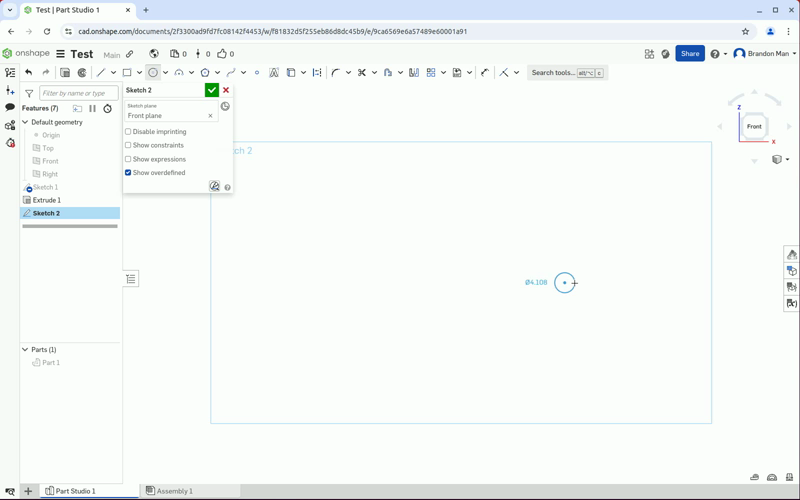
click(574, 282)
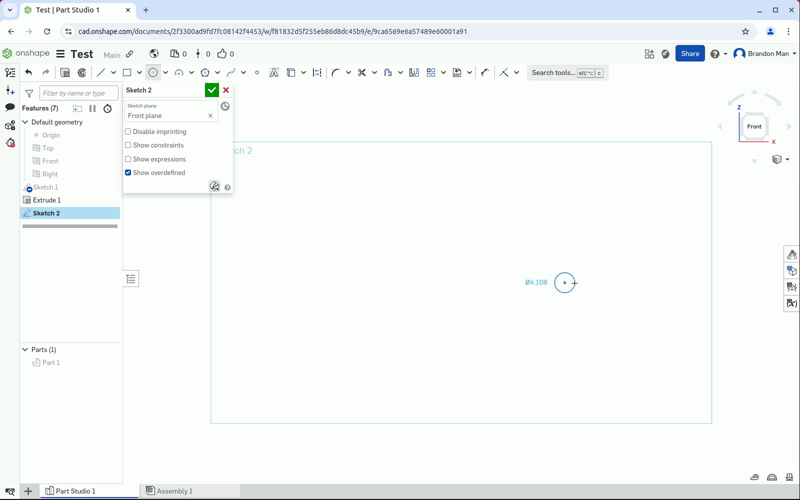
key(esc)
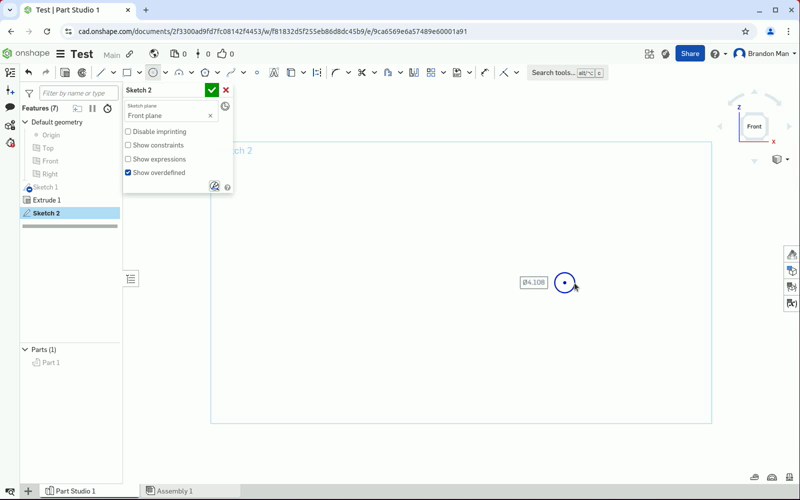
mouse_move(565, 288)
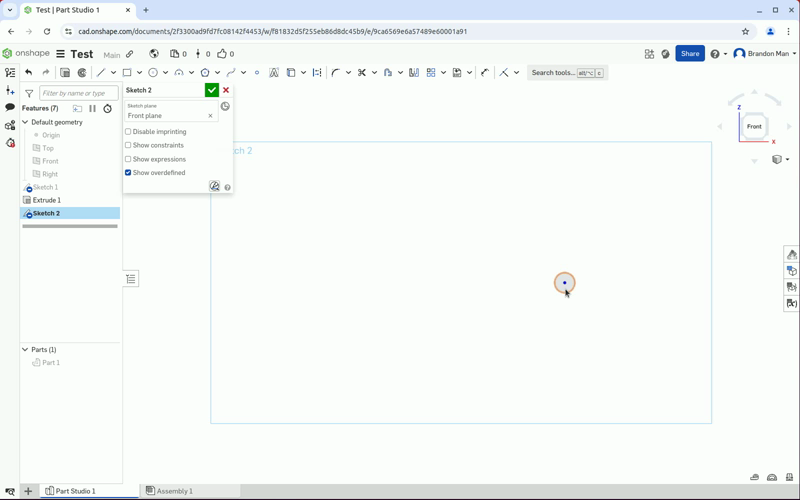
scroll(6)
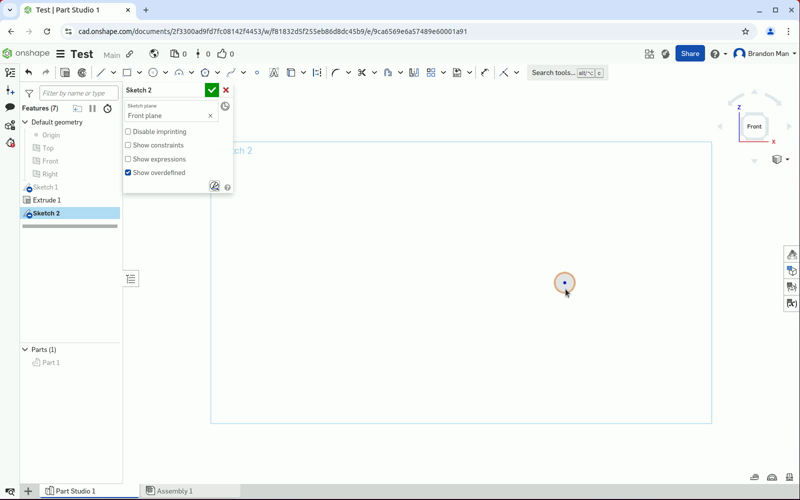
scroll(6)
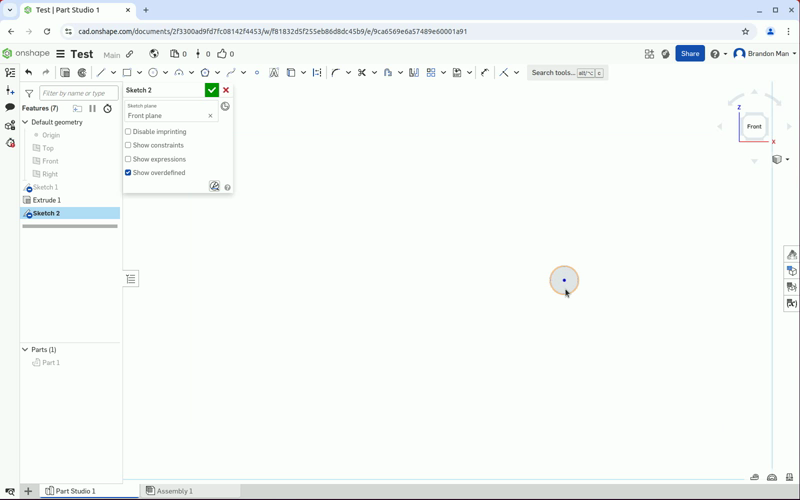
scroll(6)
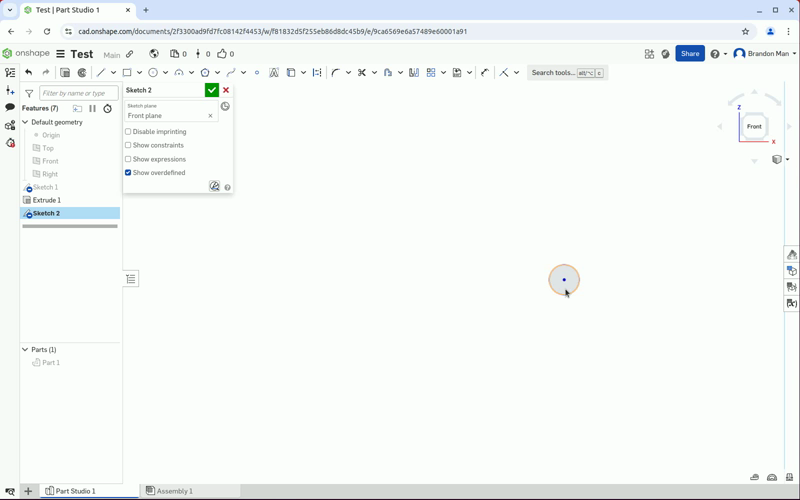
scroll(6)
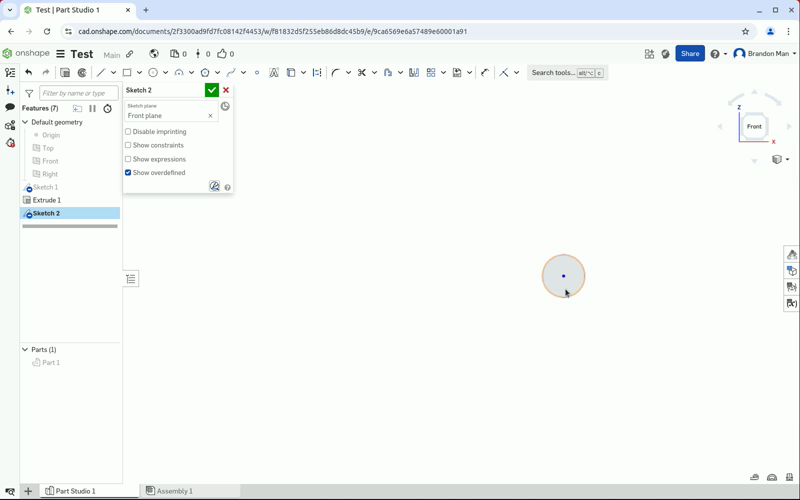
scroll(6)
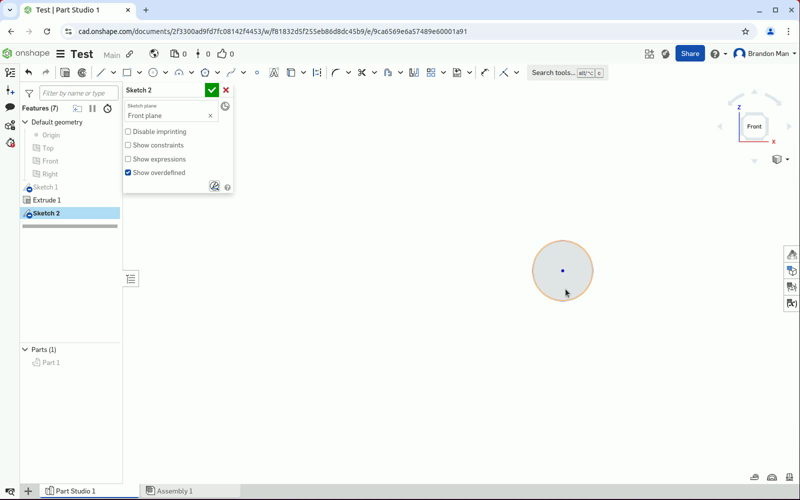
scroll(6)
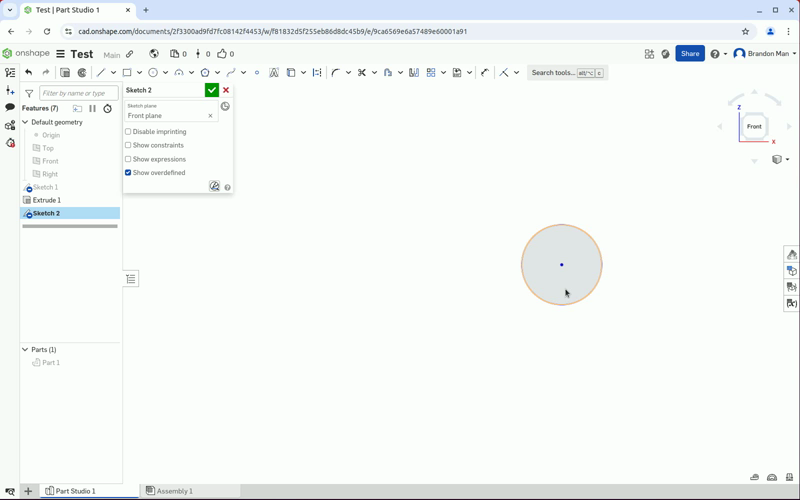
scroll(6)
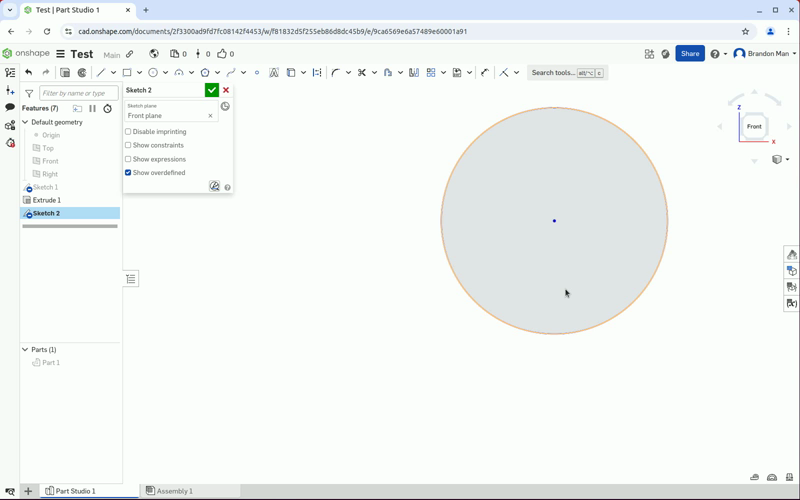
click(565, 288)
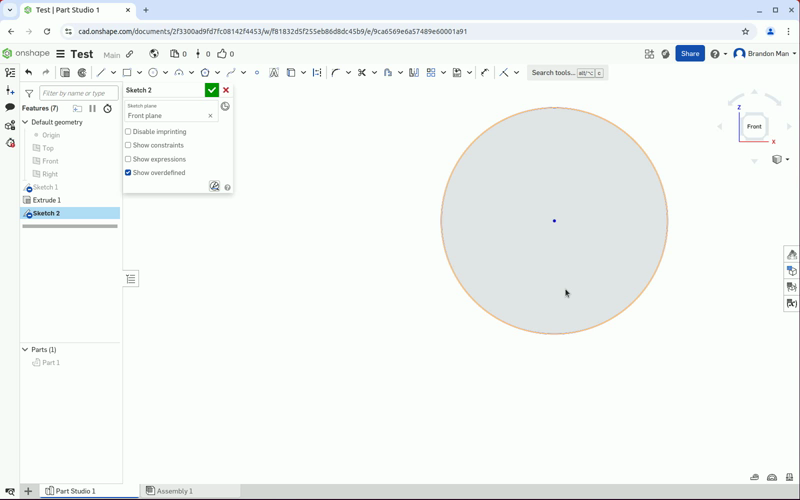
scroll(-6)
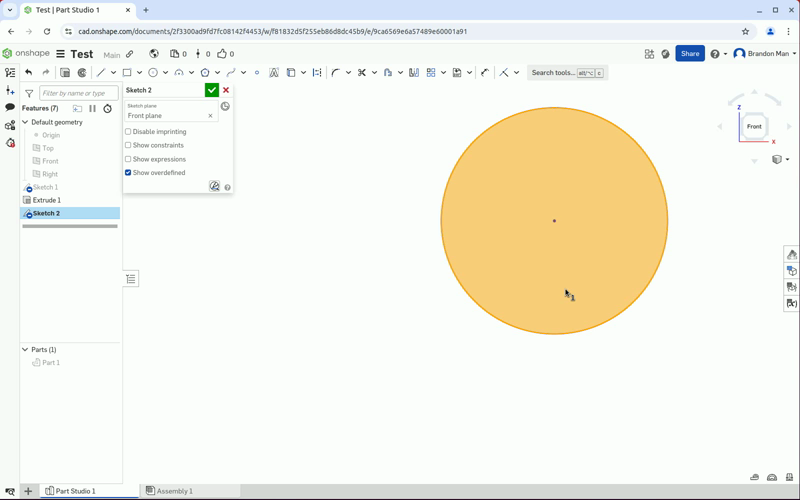
scroll(-6)
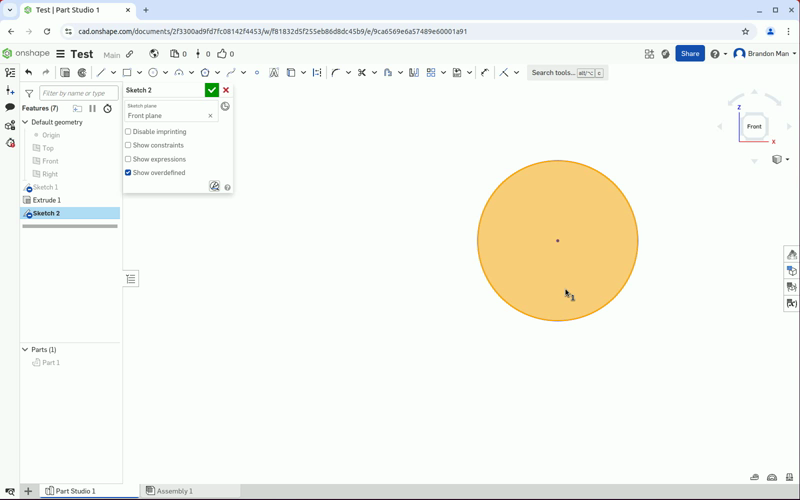
scroll(-6)
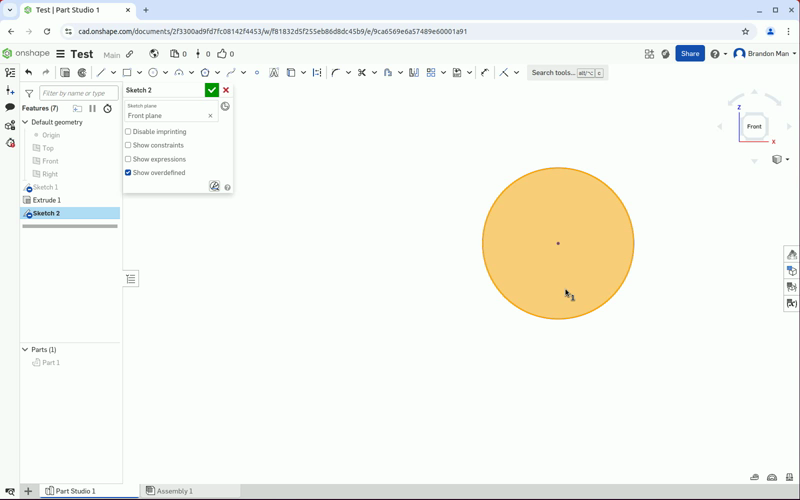
scroll(-6)
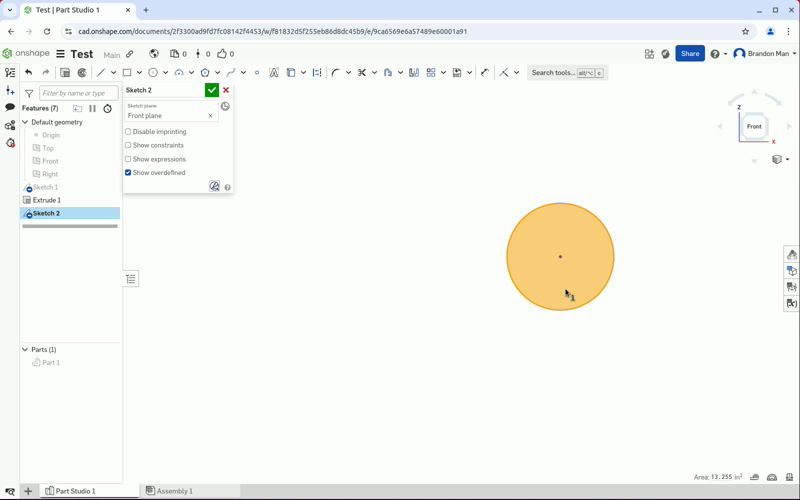
scroll(-6)
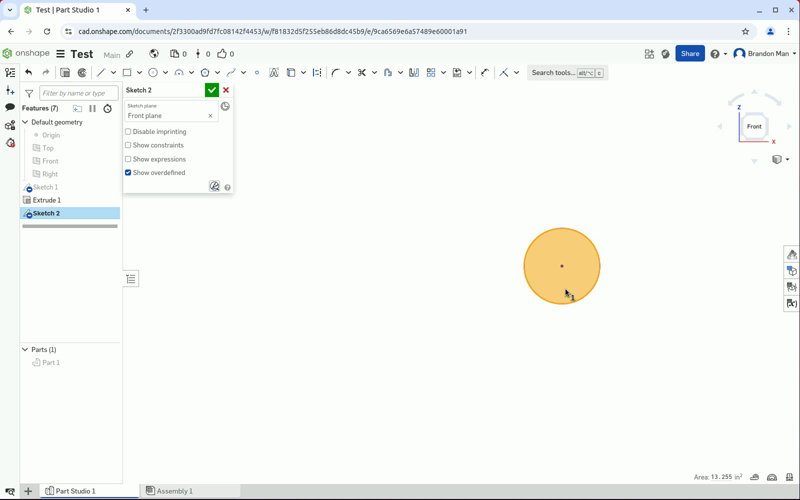
scroll(-6)
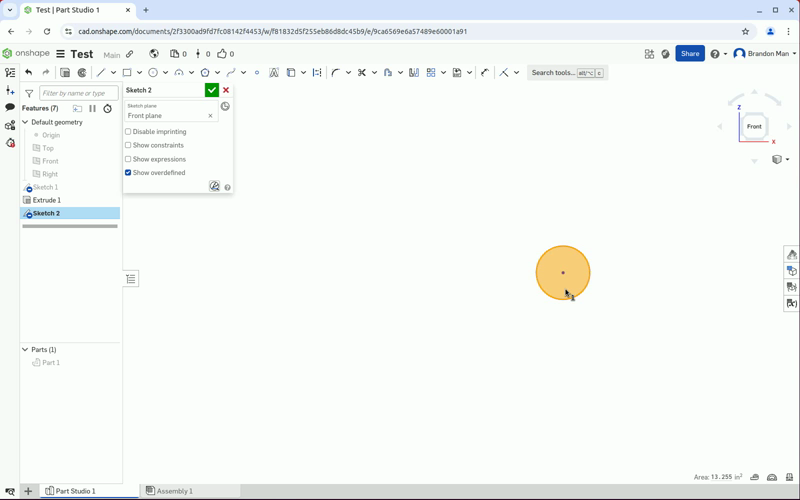
scroll(-6)
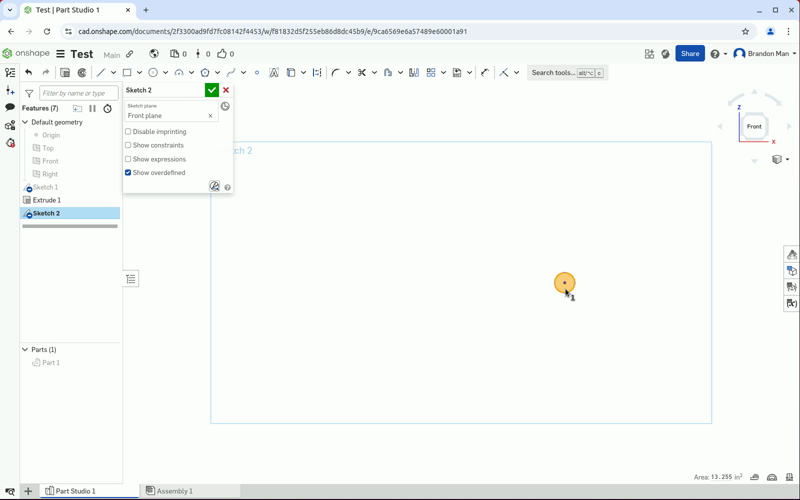
mouse_move(73, 352)
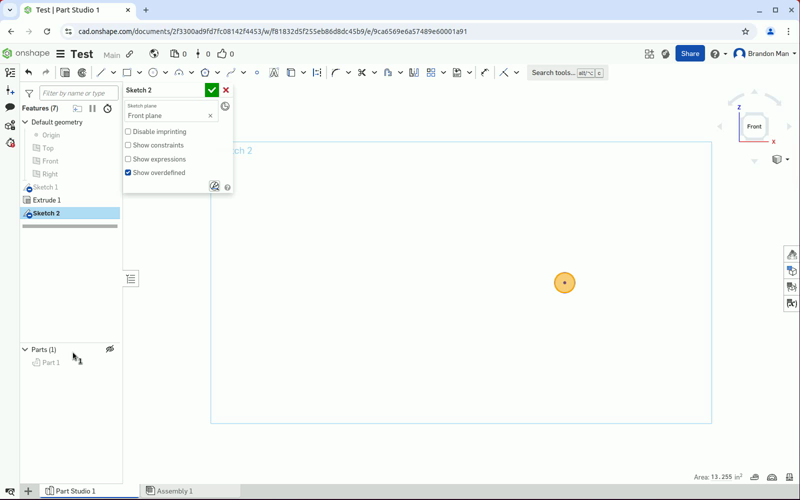
key(shift+y)
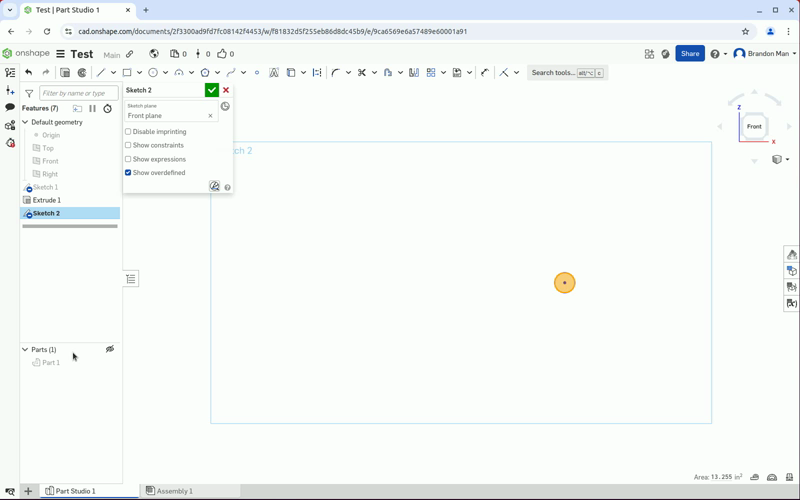
key(shift+e)
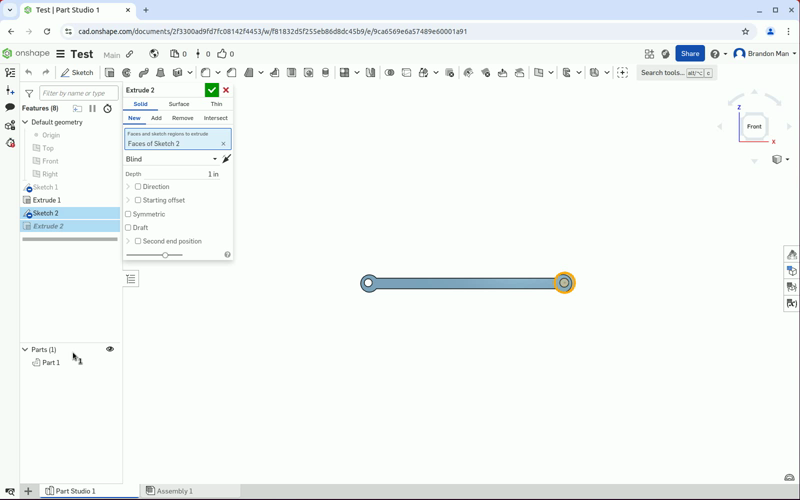
mouse_move(143, 106)
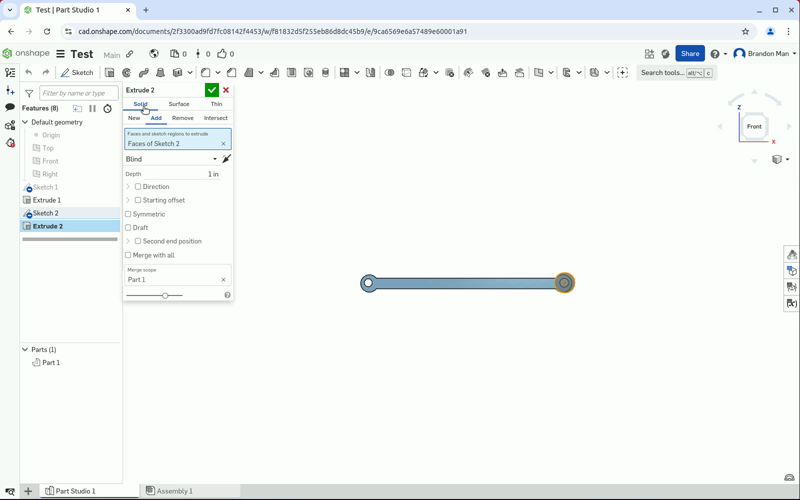
click(143, 106)
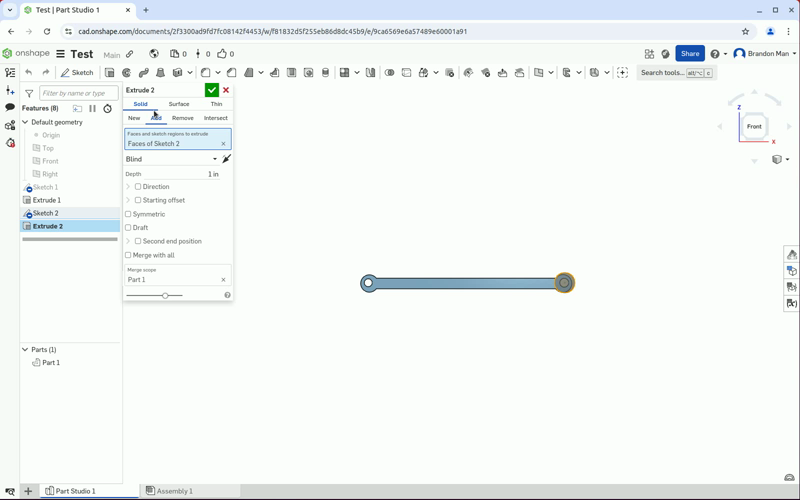
mouse_move(186, 120)
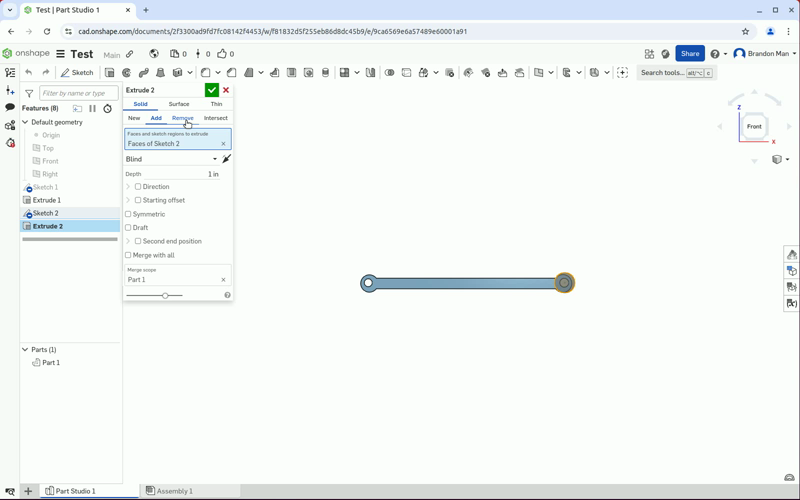
click(186, 120)
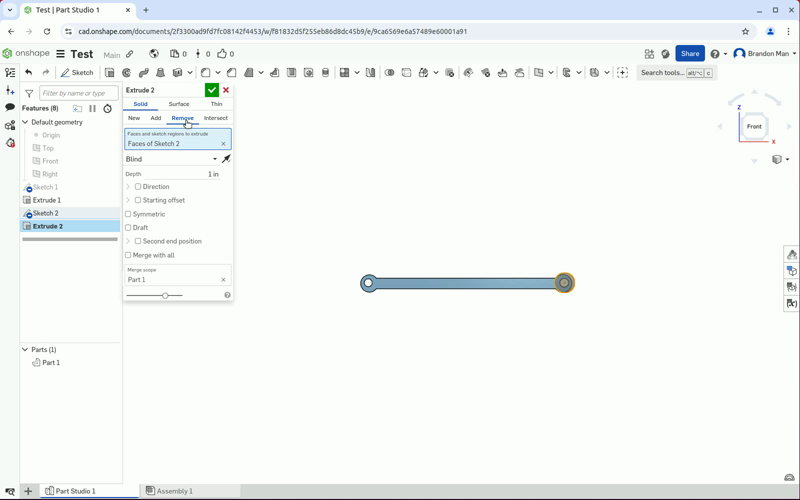
key(tab, 4)
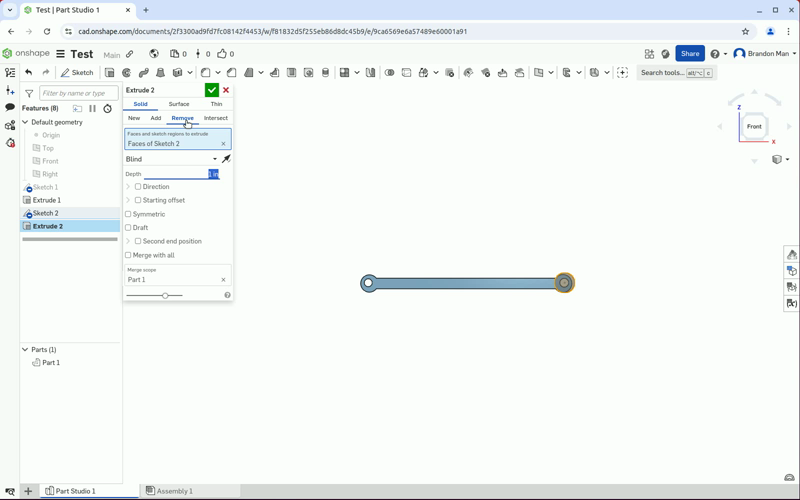
text(2.888)
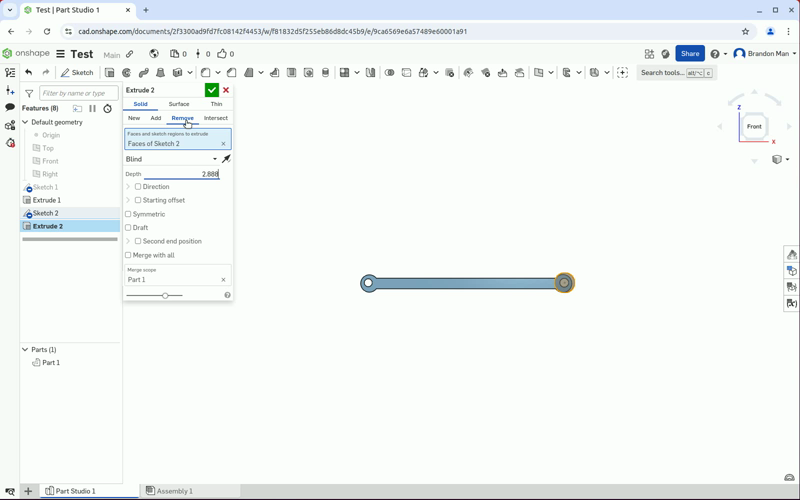
key(tab, 3)
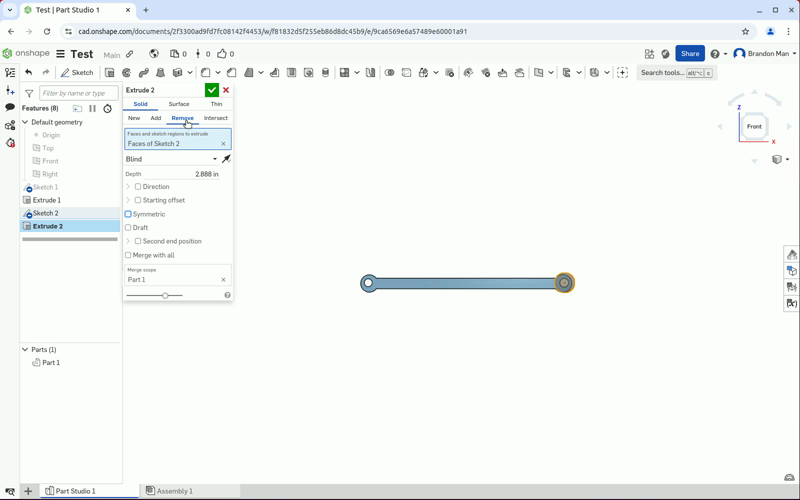
key(space)
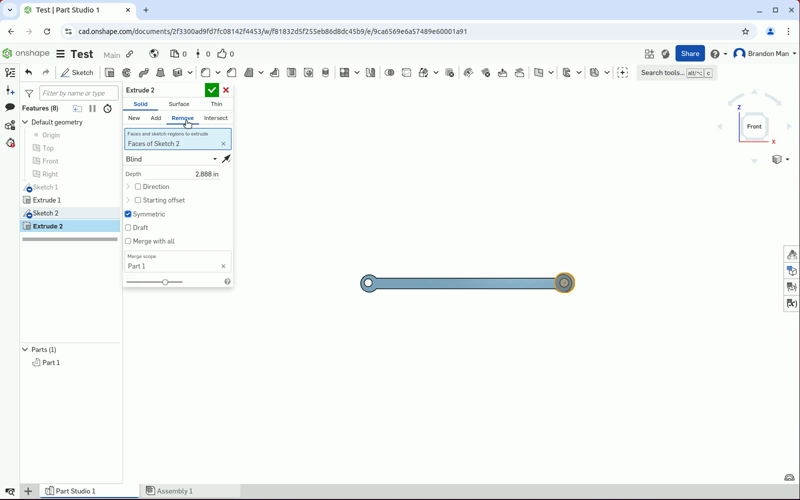
key(tab, 2)
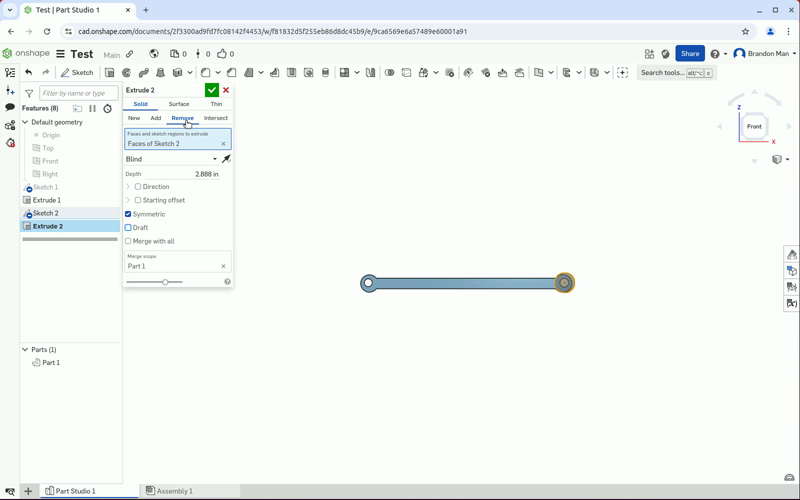
key(space)
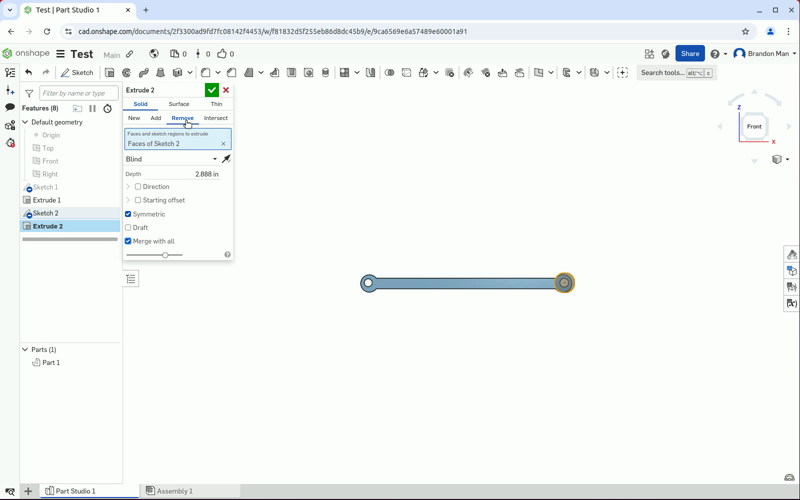
key(enter)
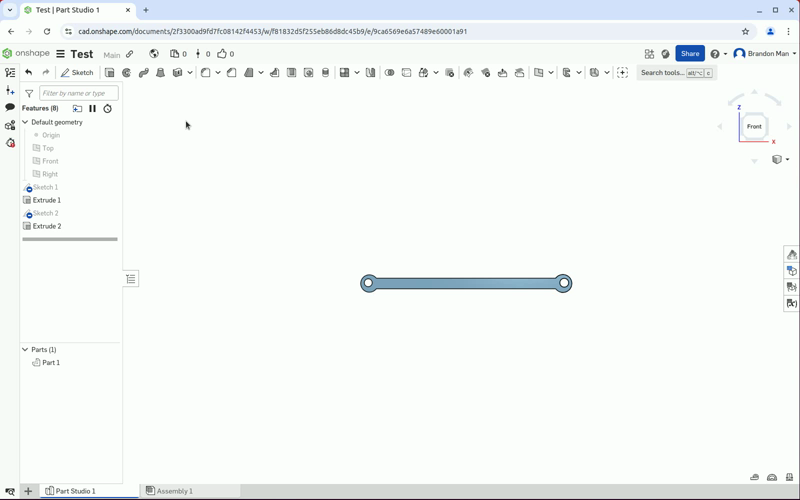
key(shift+h)
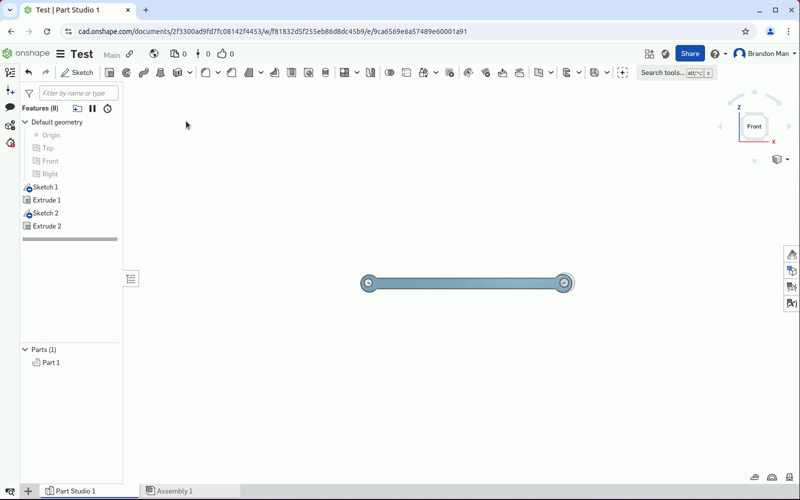
key(shift+h)
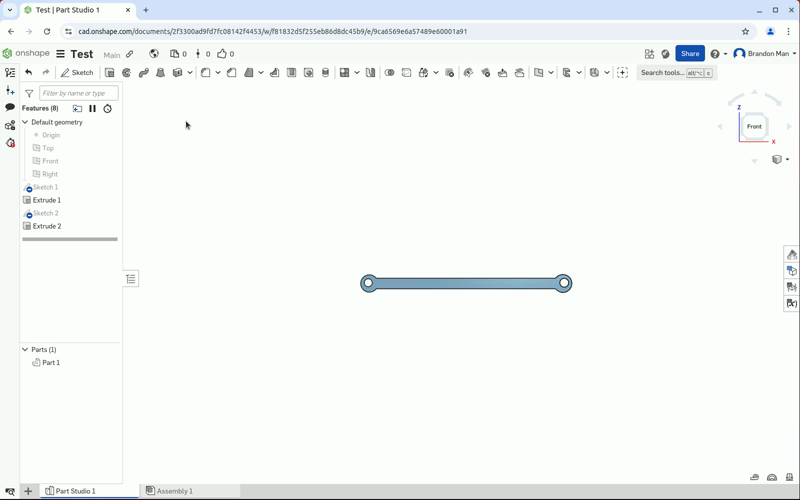
mouse_move(73, 189)
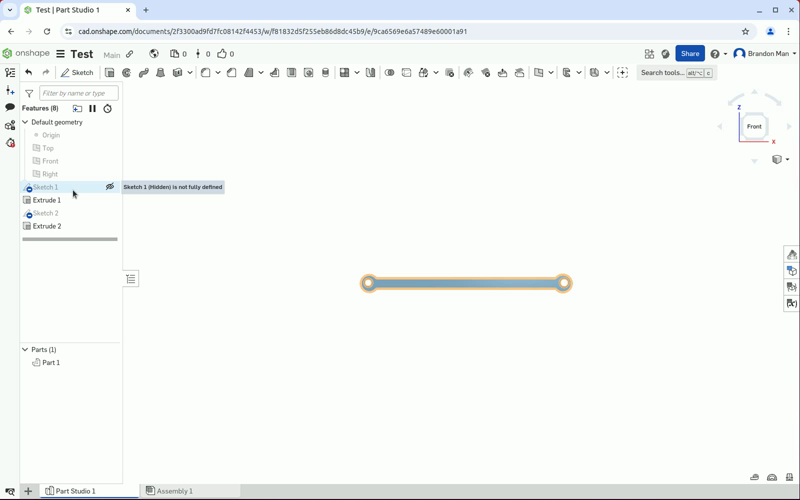
click(73, 189)
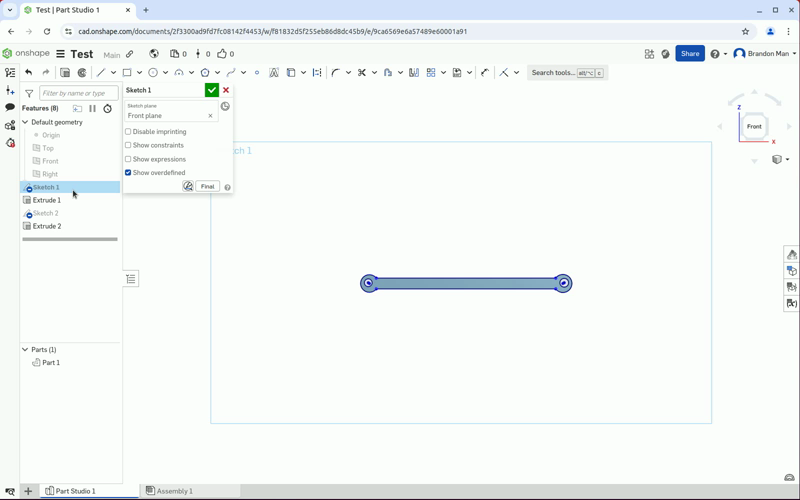
mouse_move(229, 92)
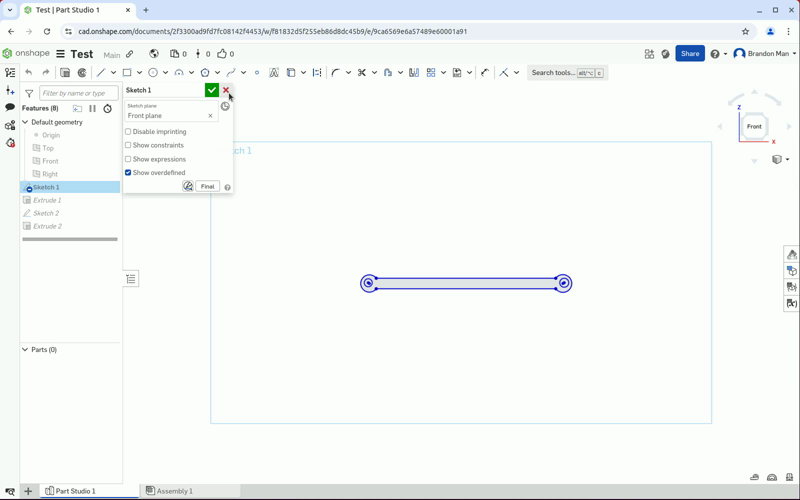
click(229, 92)
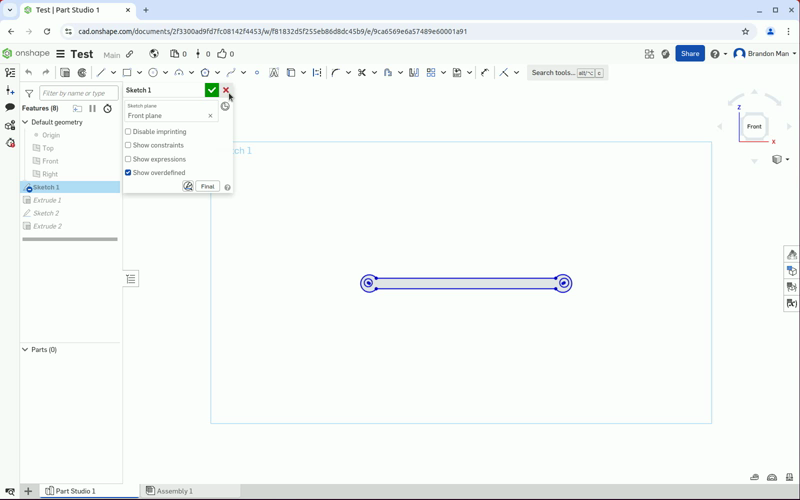
key(shift+s)
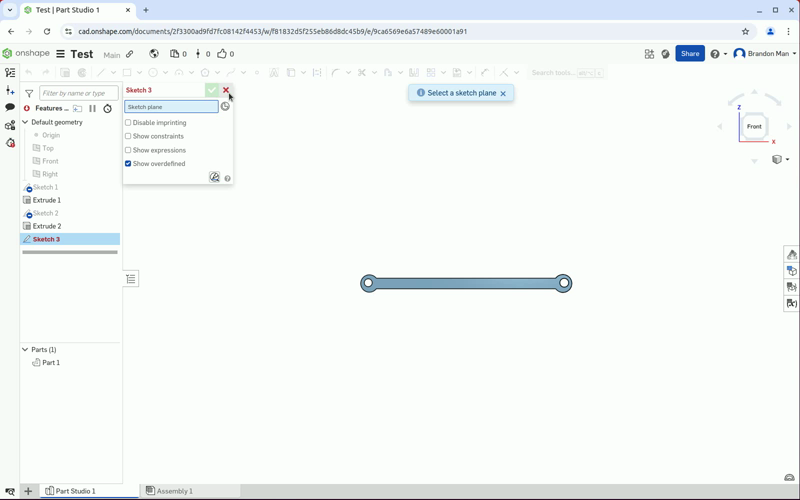
mouse_move(73, 163)
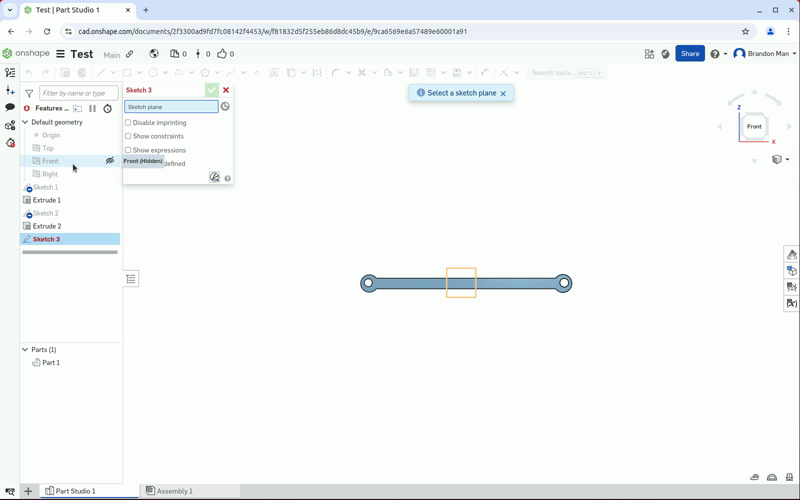
click(73, 163)
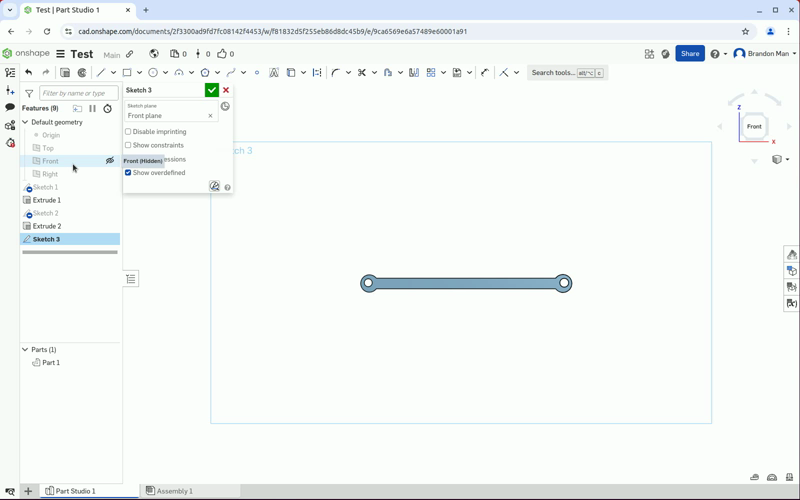
mouse_move(73, 352)
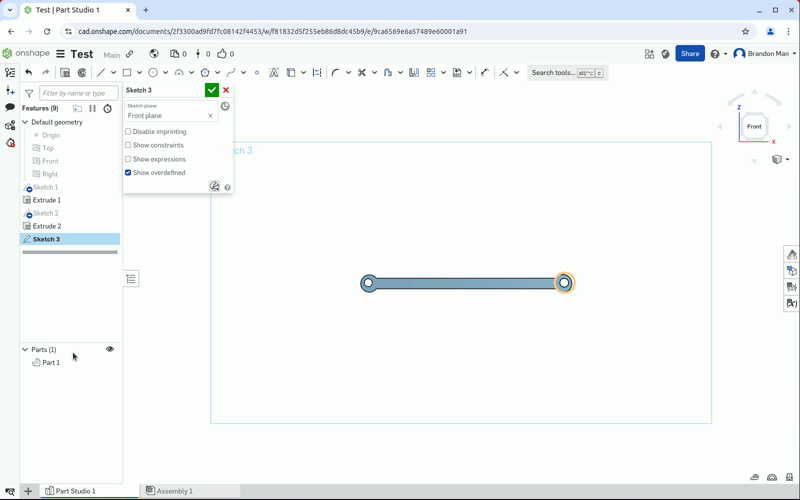
key(y)
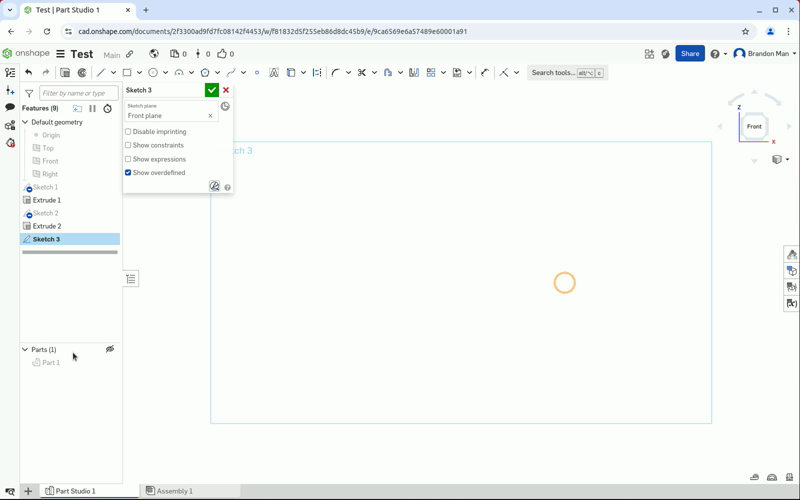
key(c)
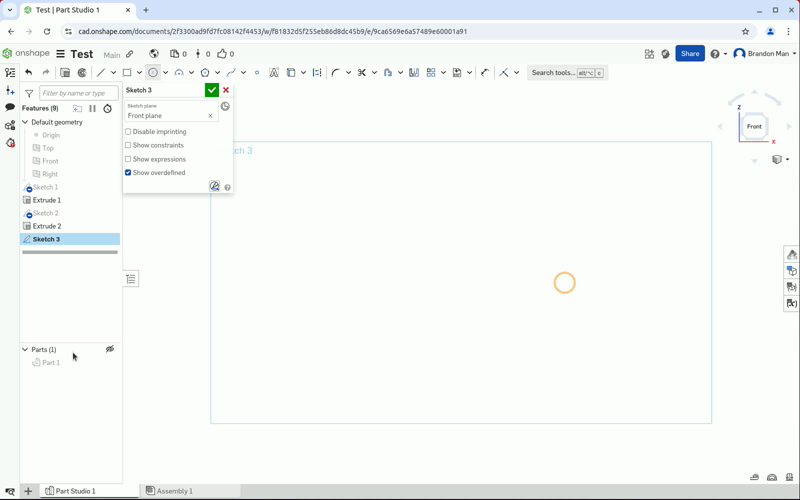
key_down(shift)
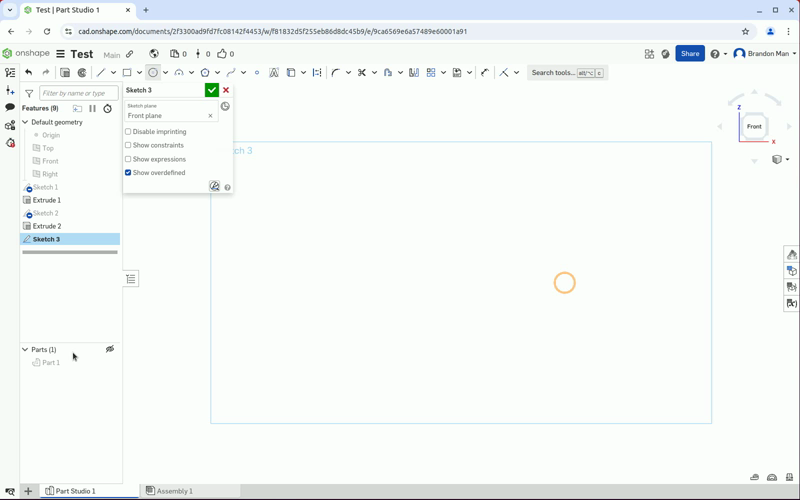
mouse_move(564, 282)
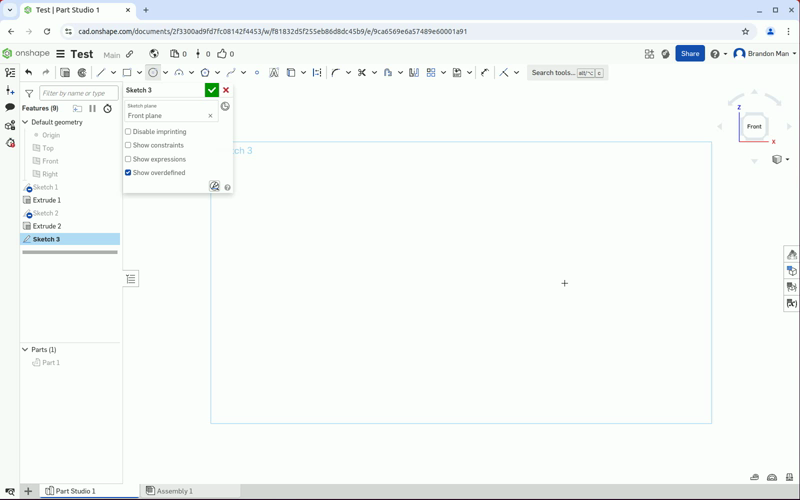
click(564, 282)
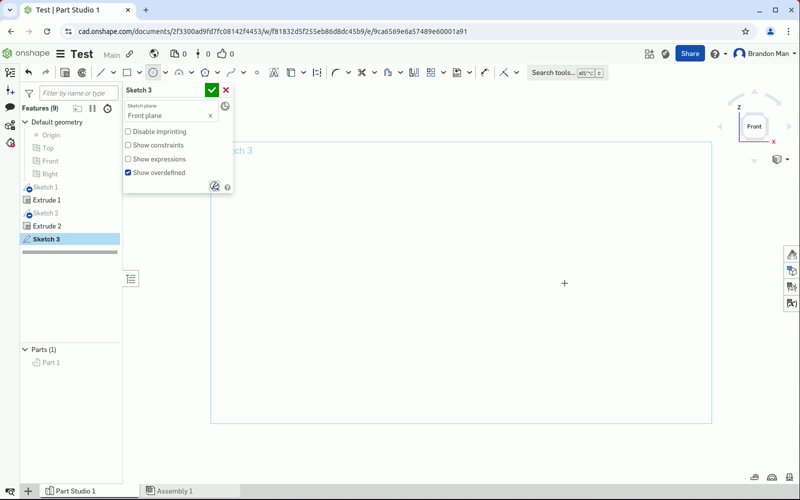
key_up(shift)
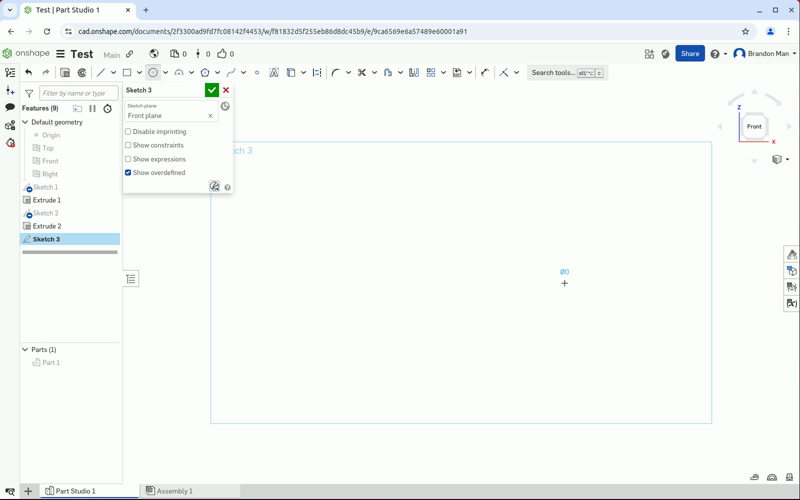
mouse_move(568, 282)
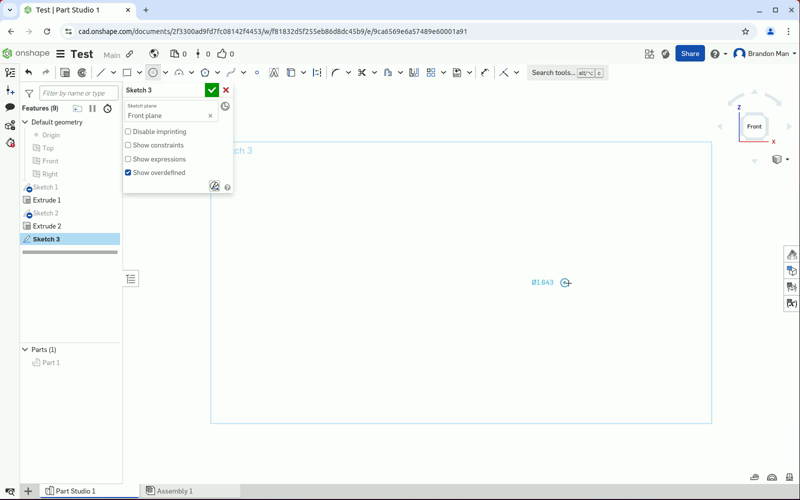
click(568, 282)
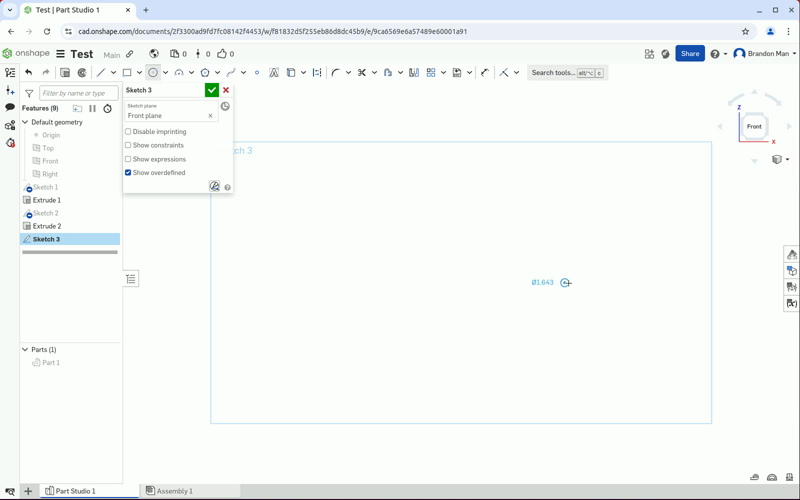
key(esc)
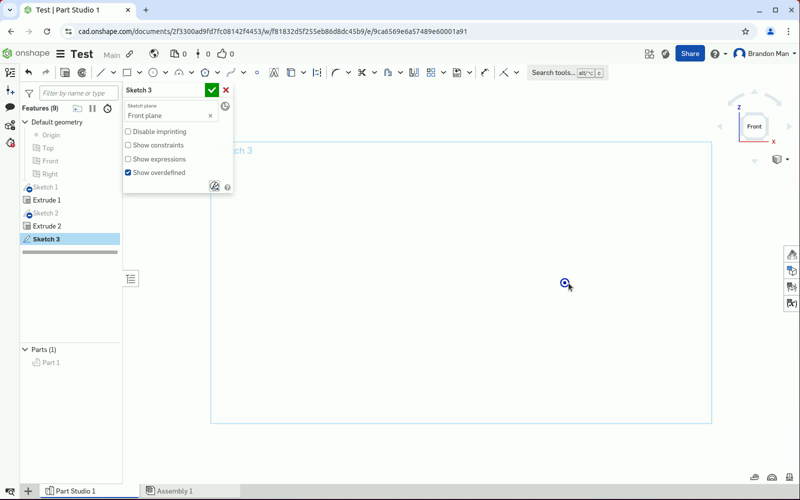
mouse_move(562, 281)
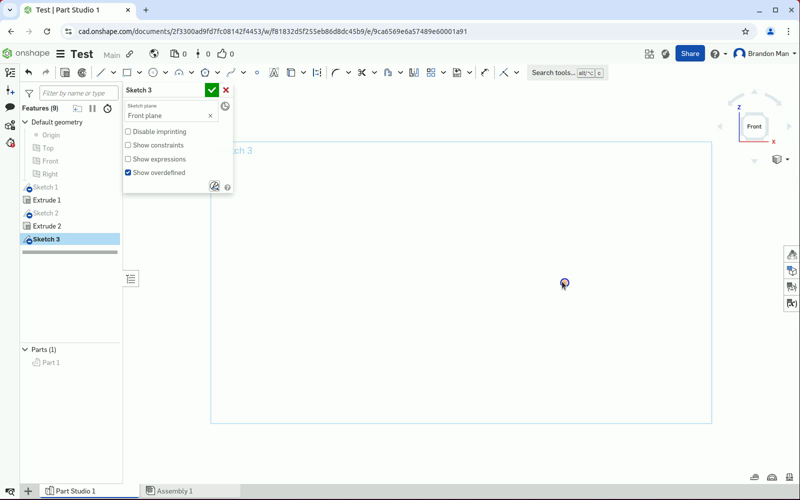
scroll(6)
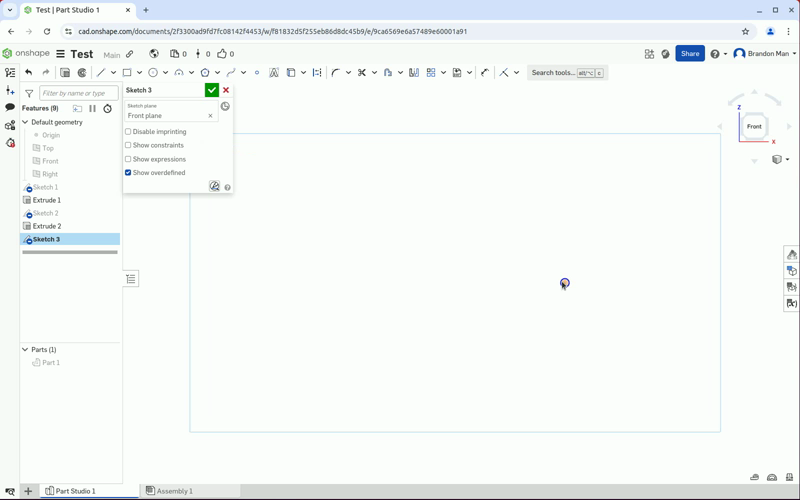
scroll(6)
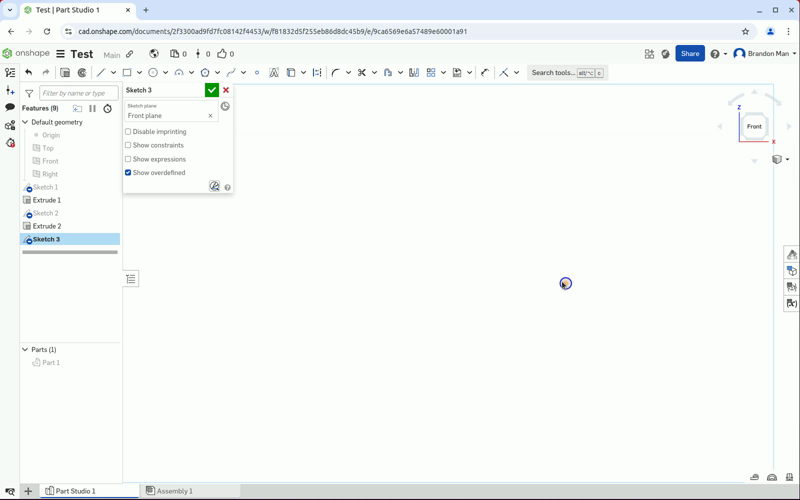
scroll(6)
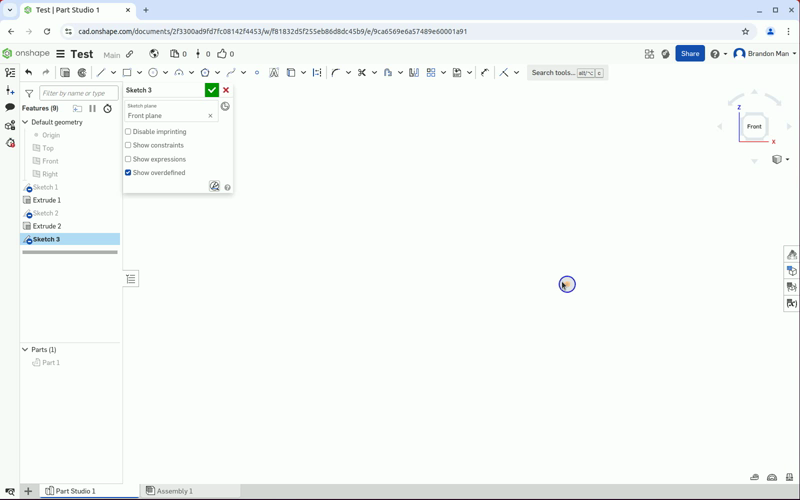
scroll(6)
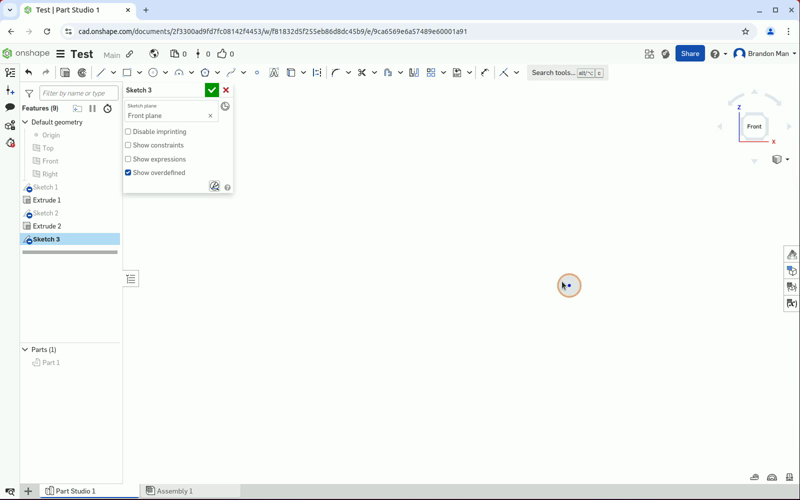
scroll(6)
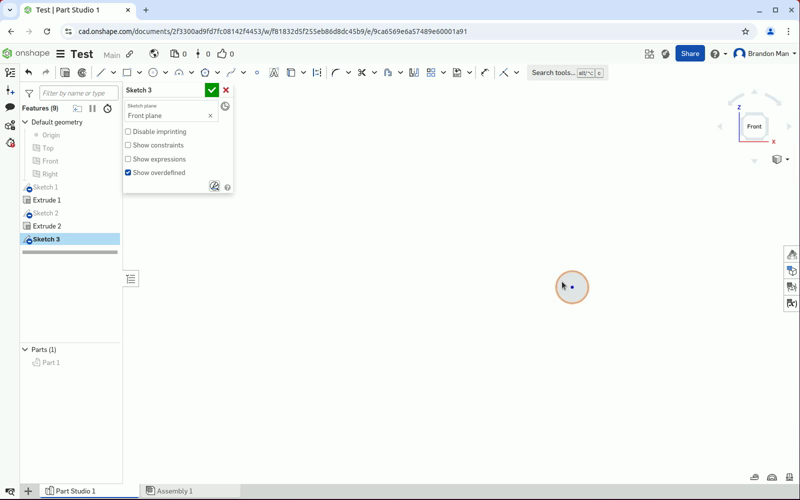
scroll(6)
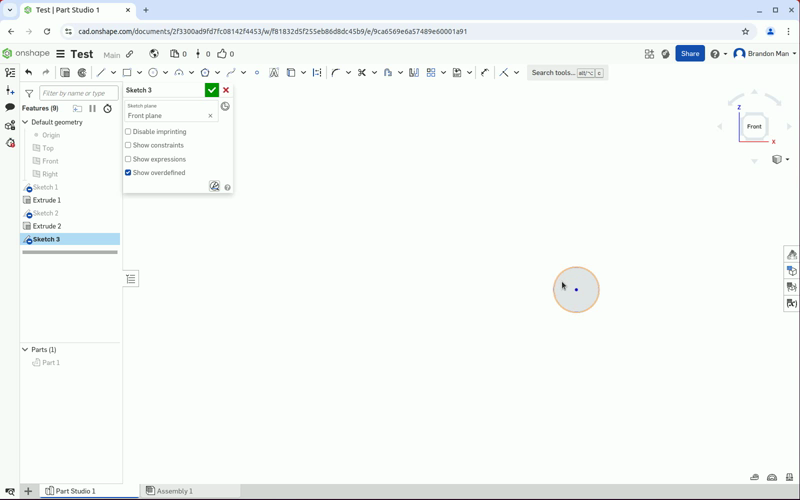
scroll(6)
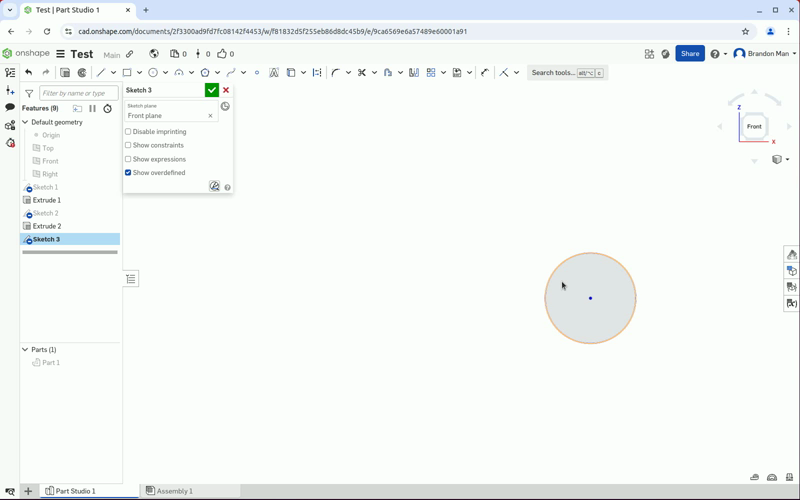
click(562, 281)
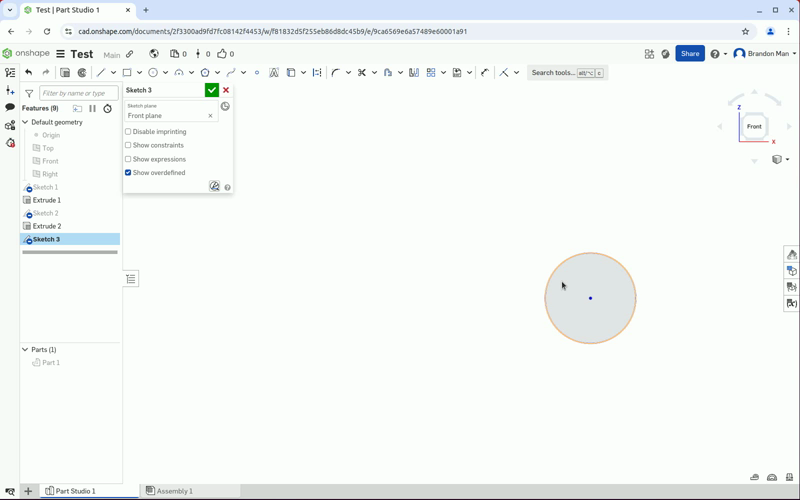
scroll(-6)
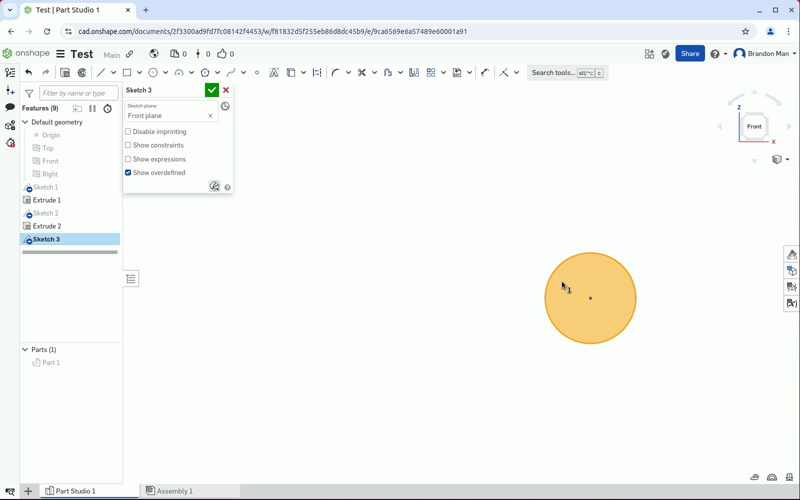
scroll(-6)
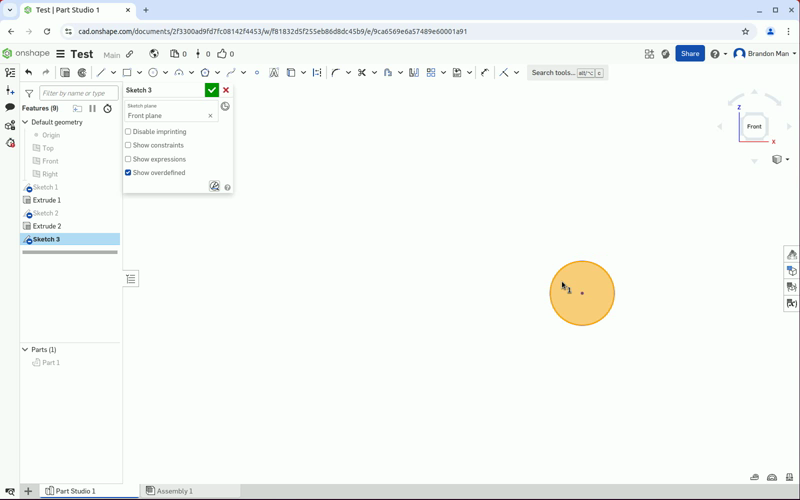
scroll(-6)
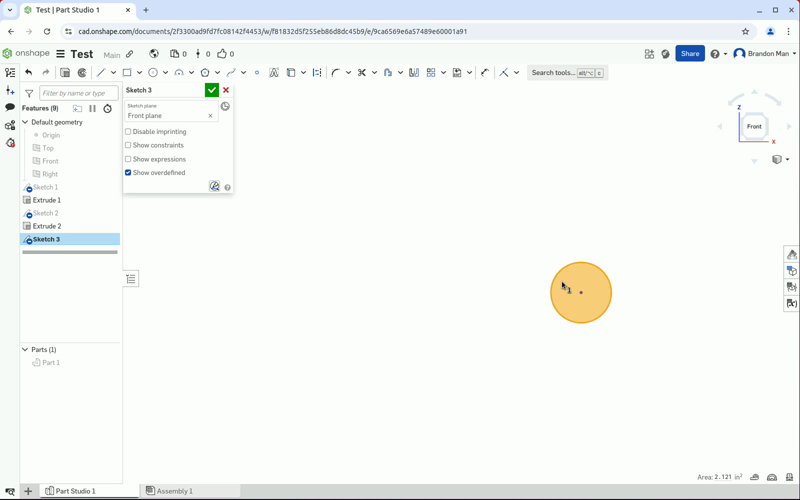
scroll(-6)
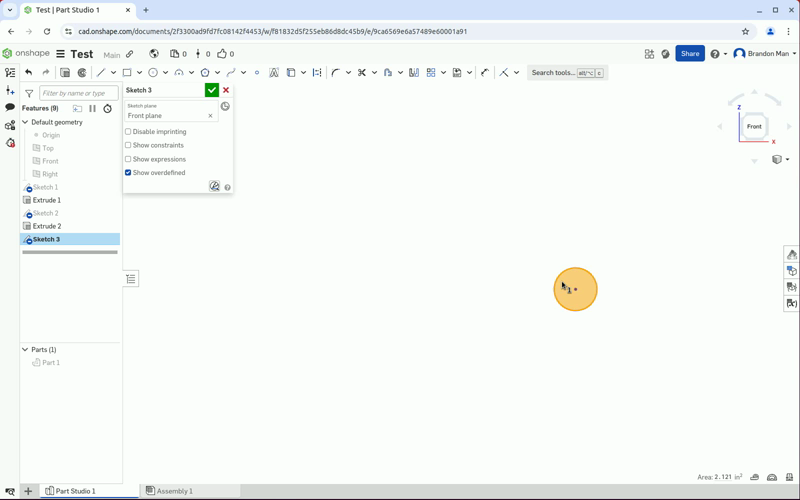
scroll(-6)
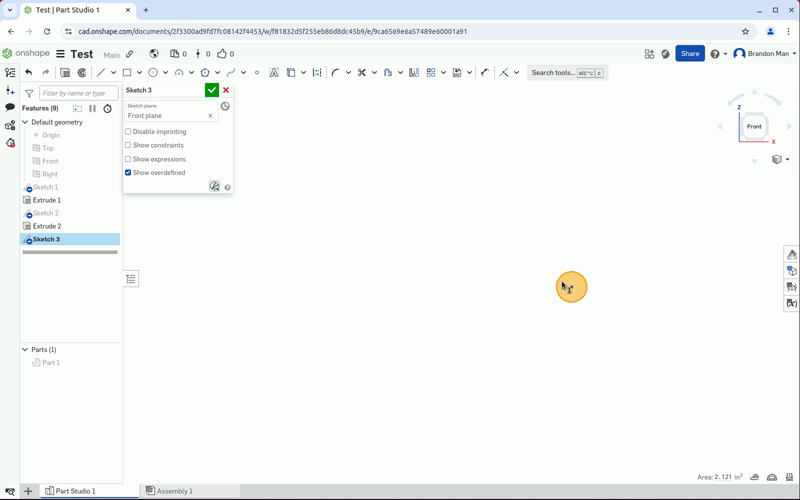
scroll(-6)
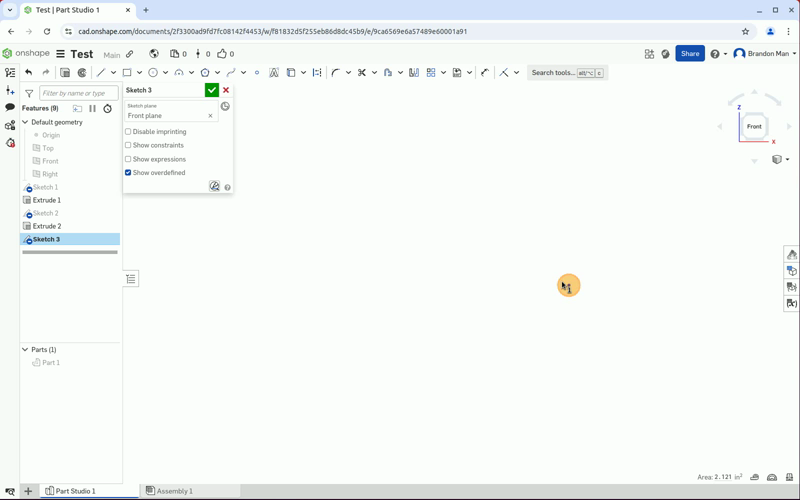
scroll(-6)
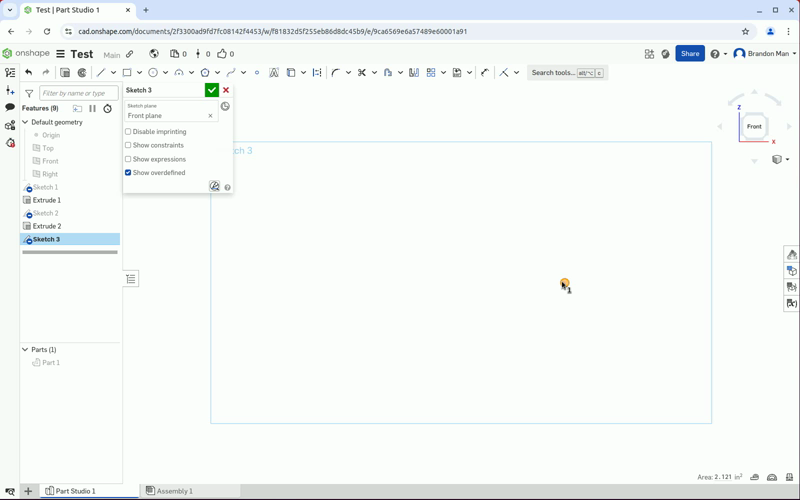
mouse_move(73, 352)
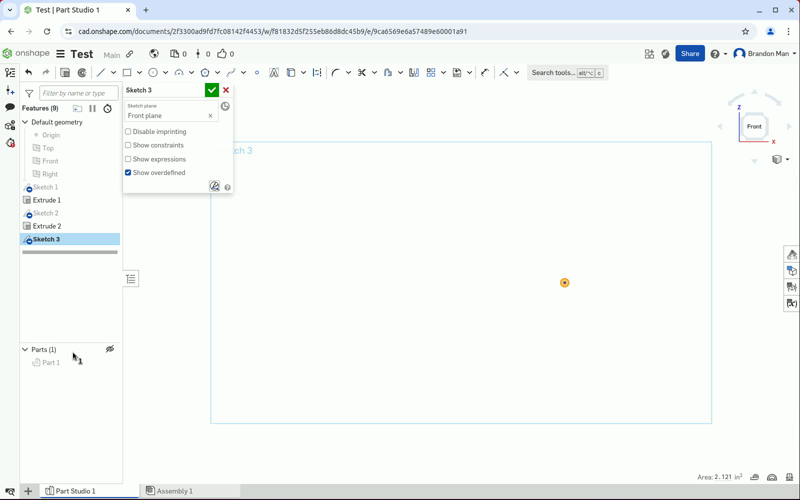
key(shift+y)
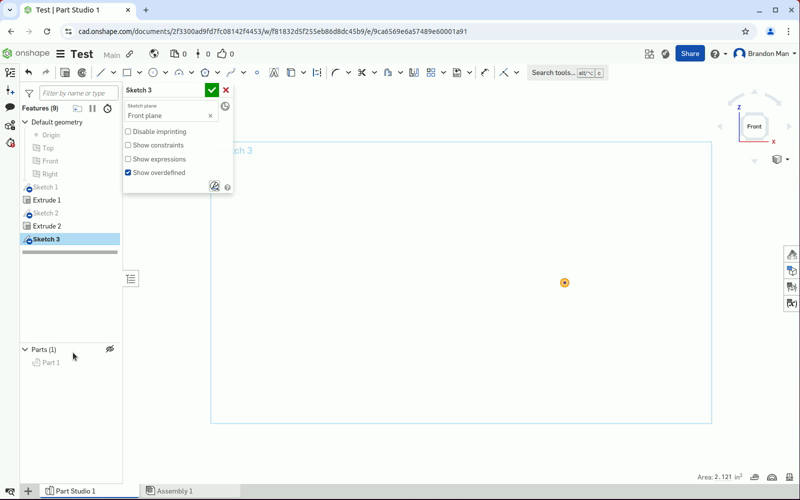
key(shift+e)
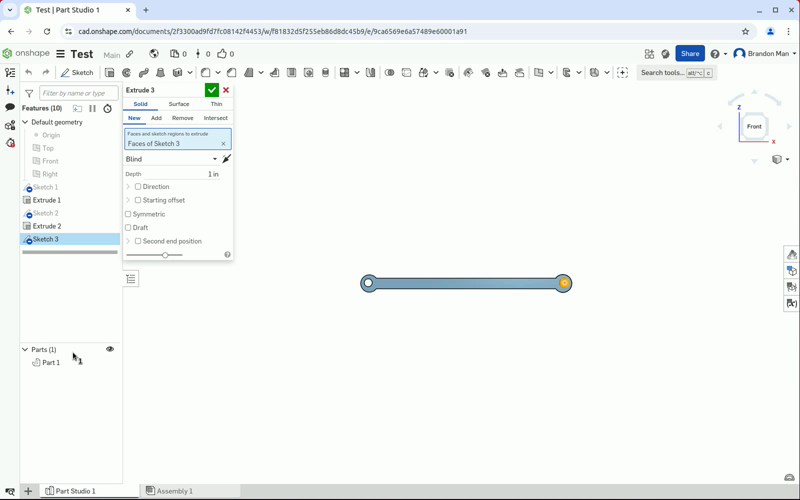
mouse_move(143, 106)
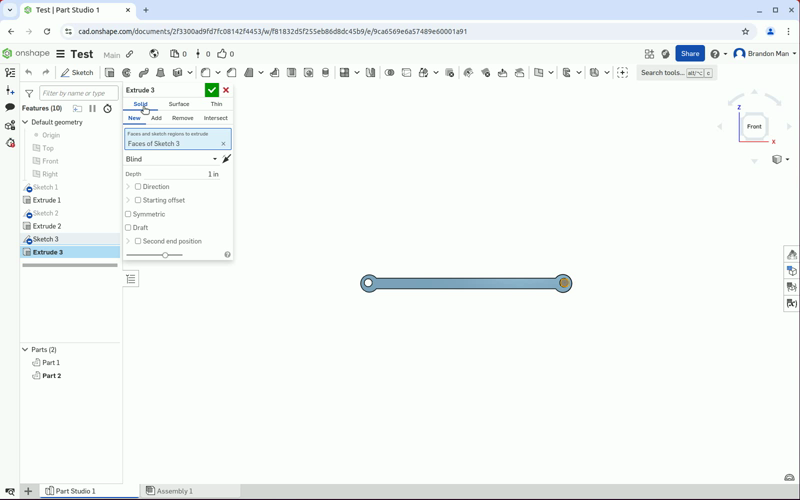
click(143, 106)
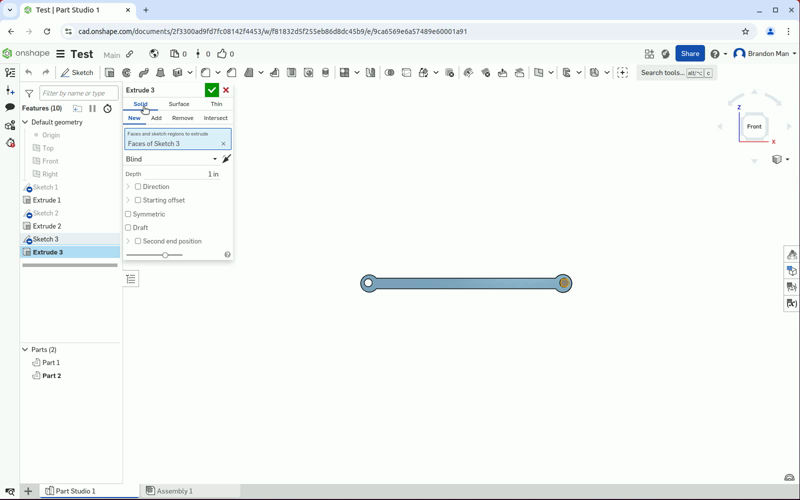
mouse_move(137, 120)
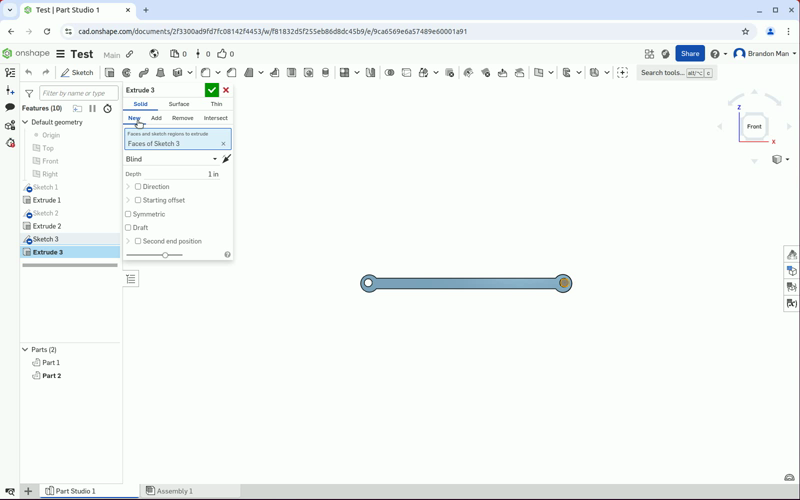
click(137, 120)
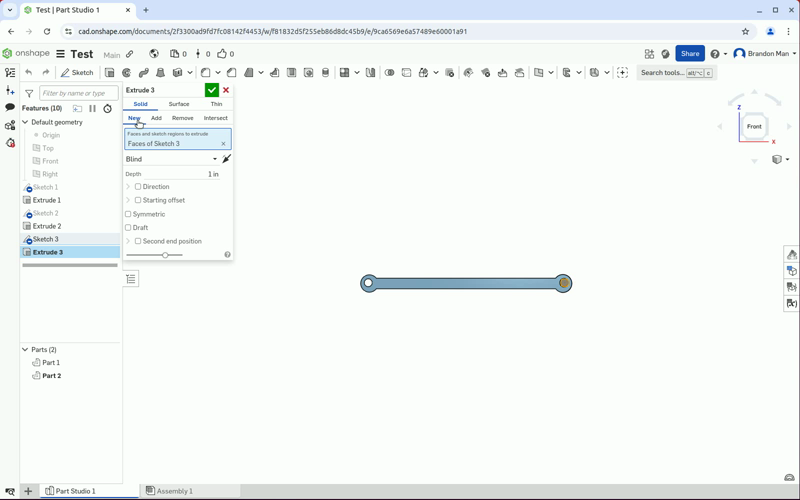
key(tab, 4)
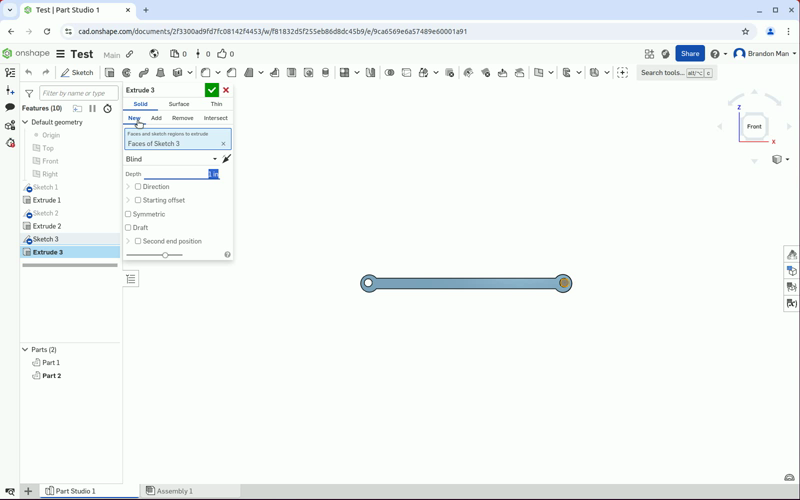
text(6.258)
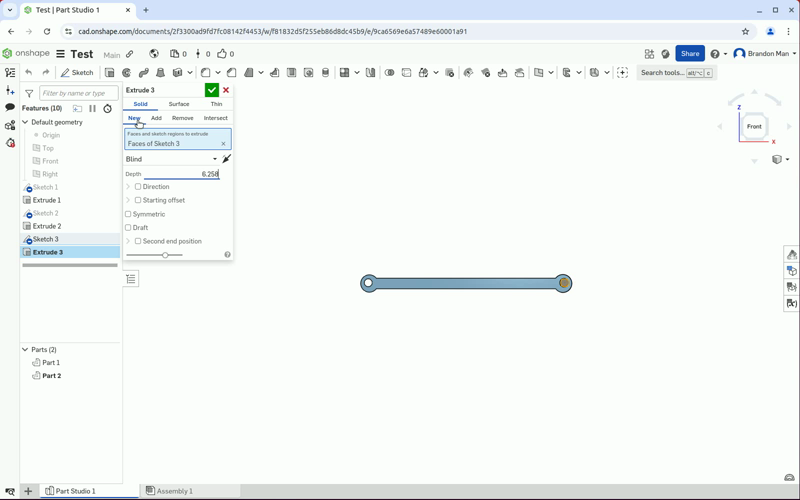
key(tab, 3)
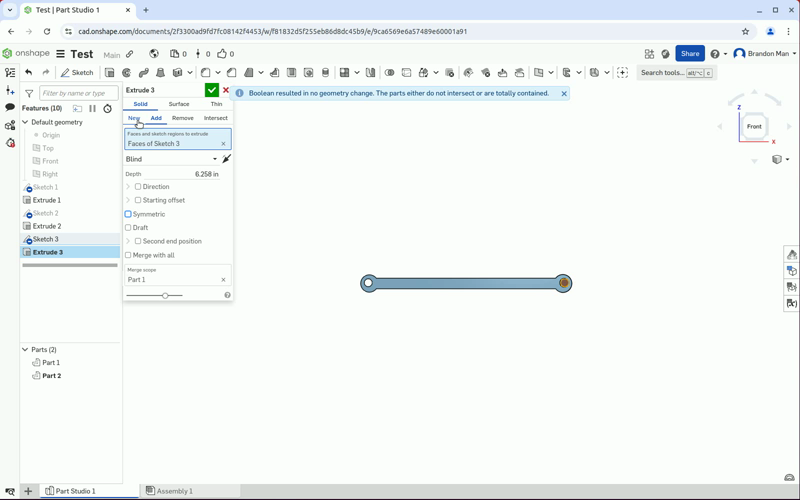
key(space)
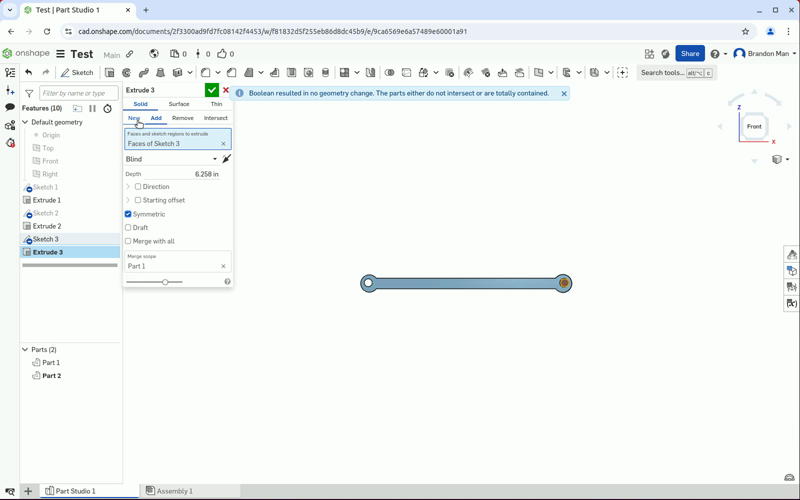
key(enter)
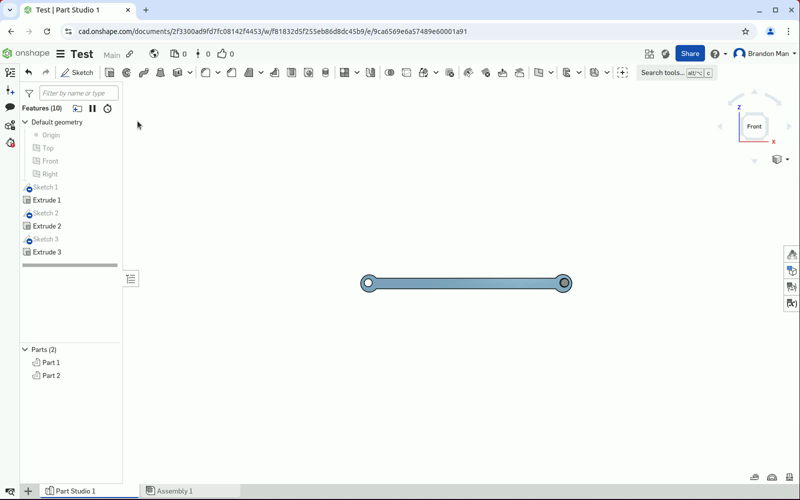
key(shift+h)
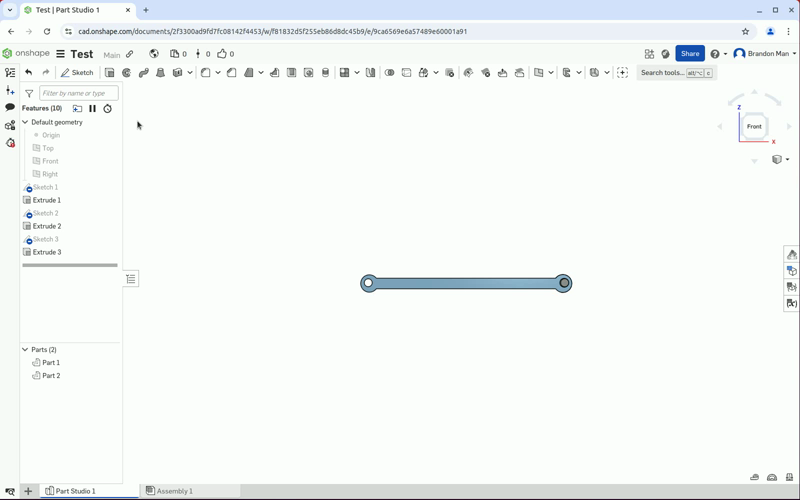
key(shift+h)
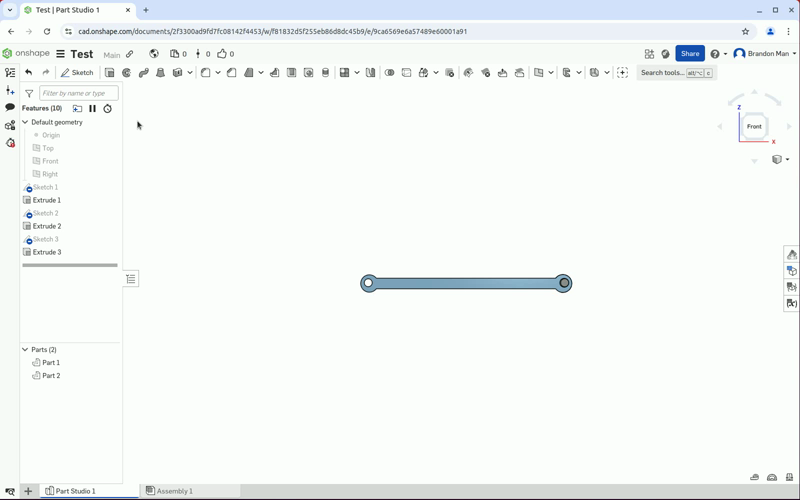
mouse_move(73, 189)
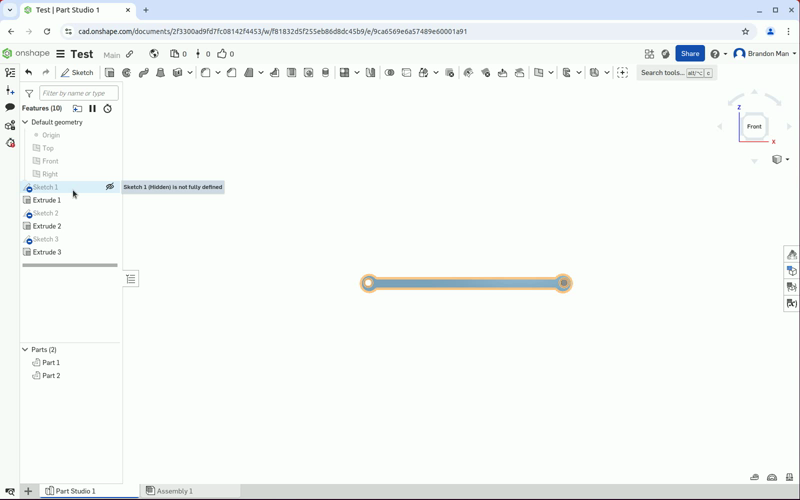
click(73, 189)
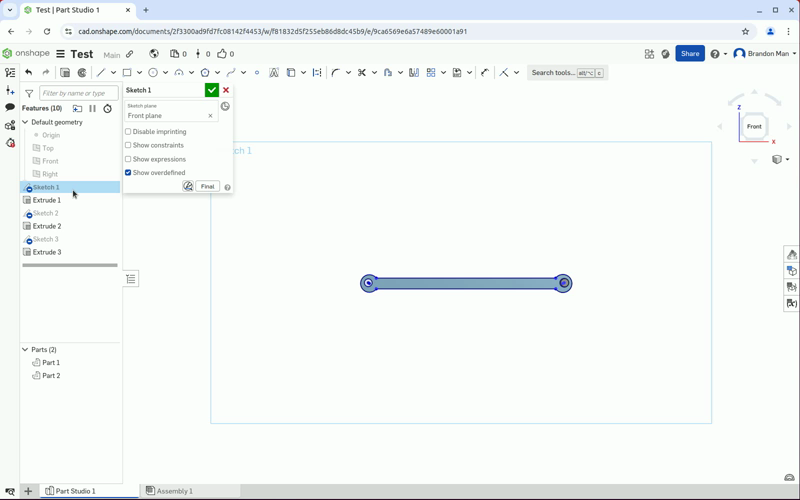
mouse_move(229, 92)
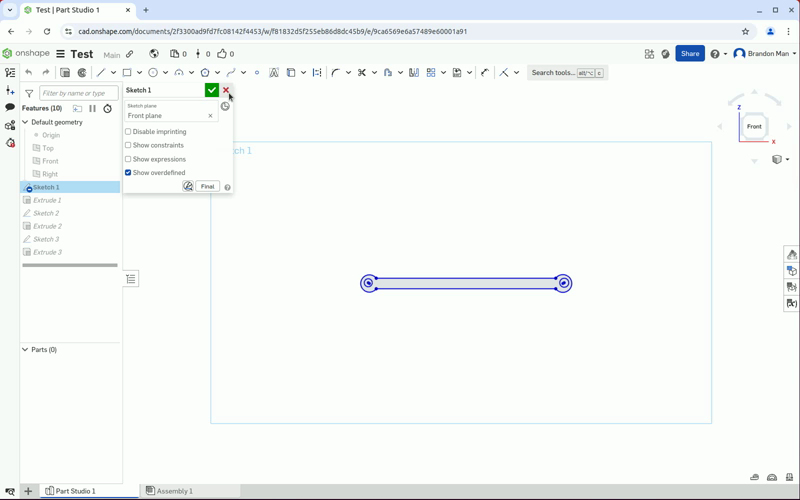
click(229, 92)
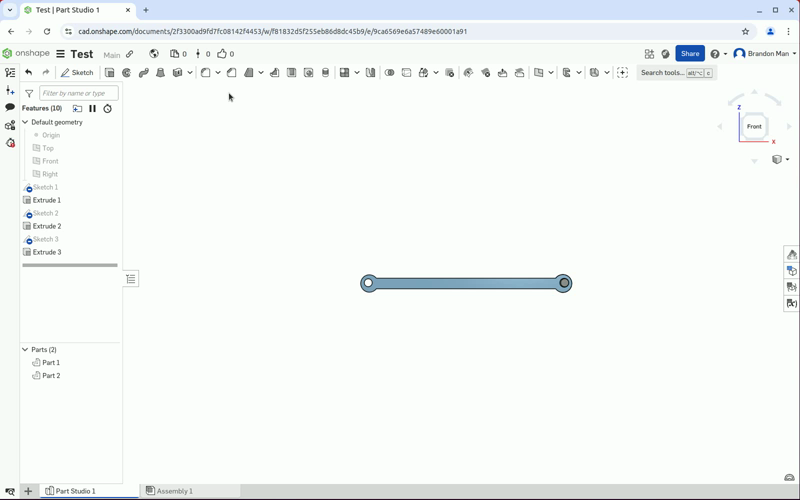
mouse_move(73, 352)
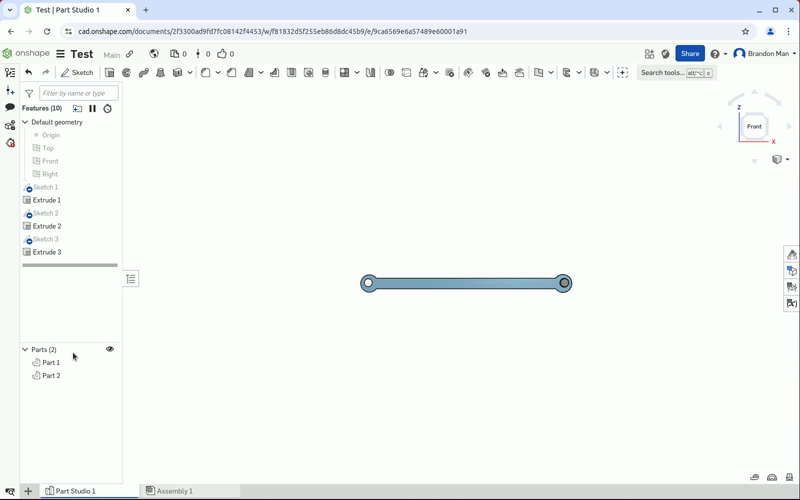
key(y)
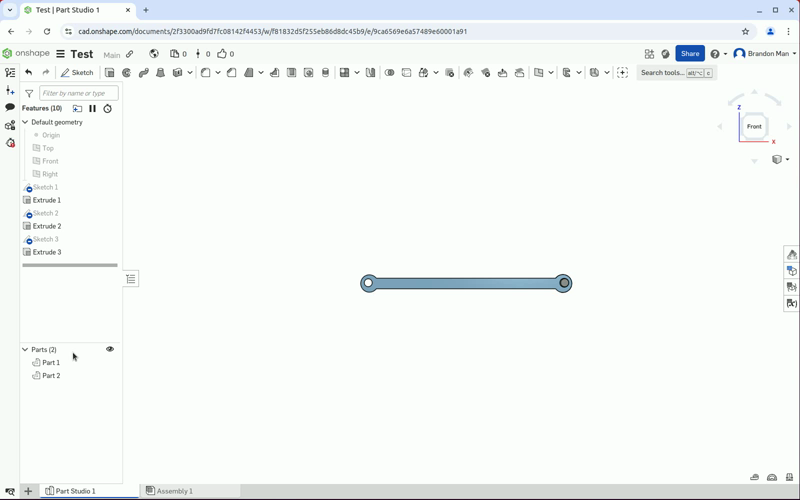
key(shift+p)
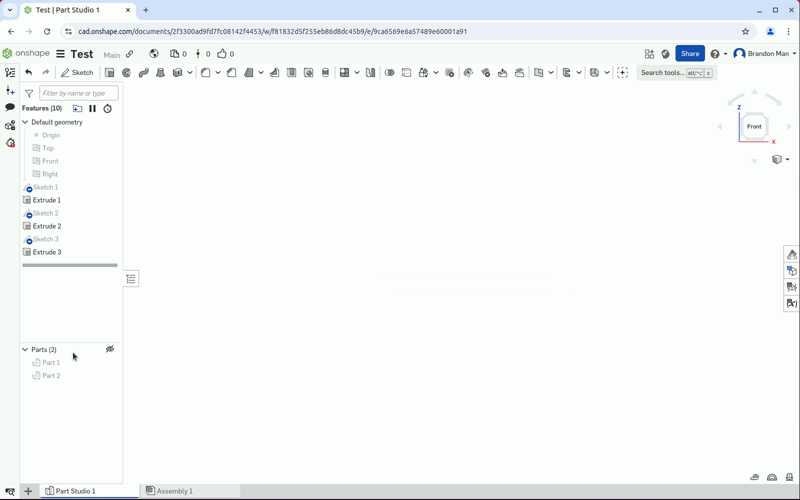
key(space)
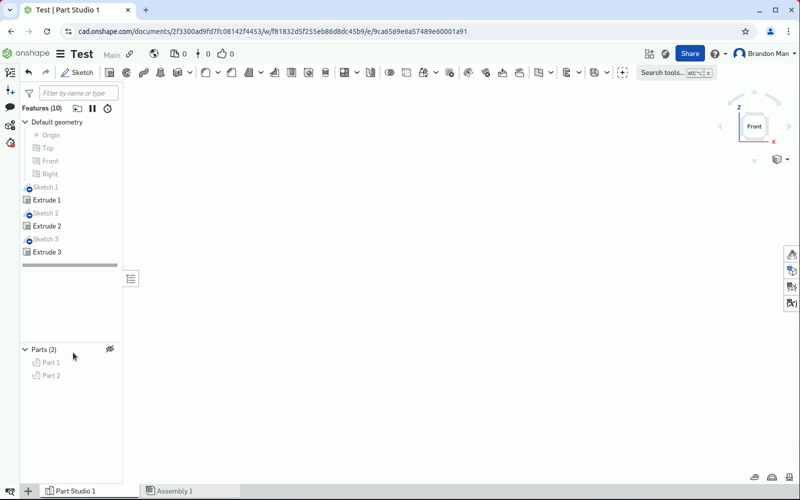
key_down(shift)
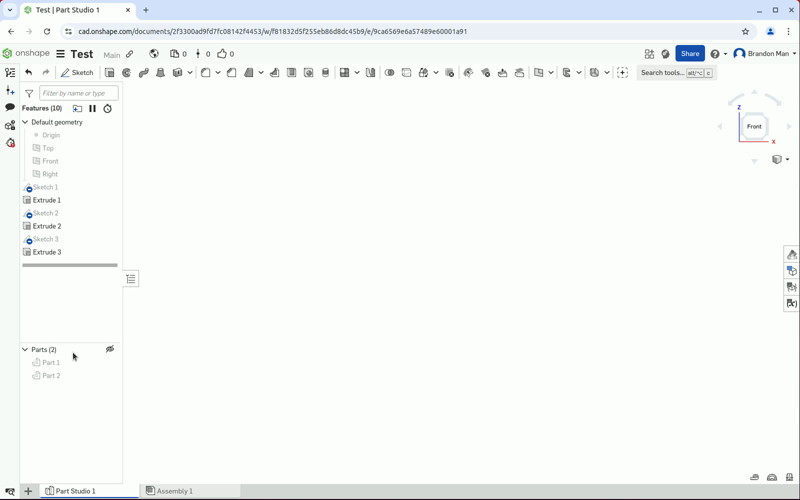
key(down)
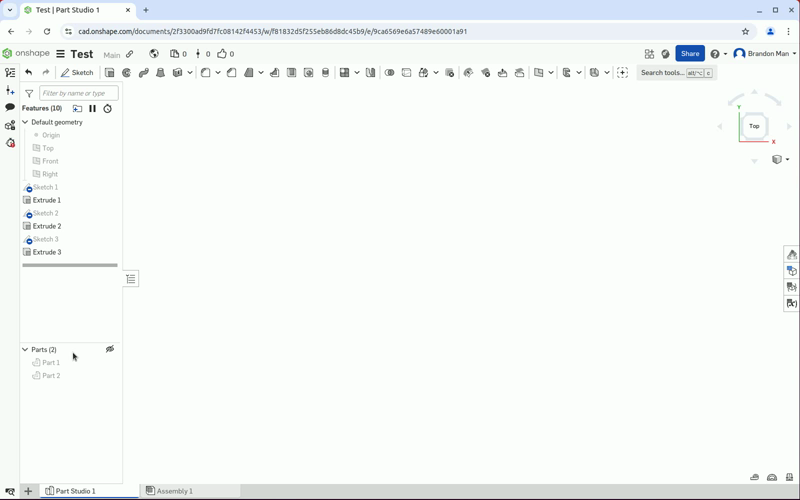
key_up(shift)
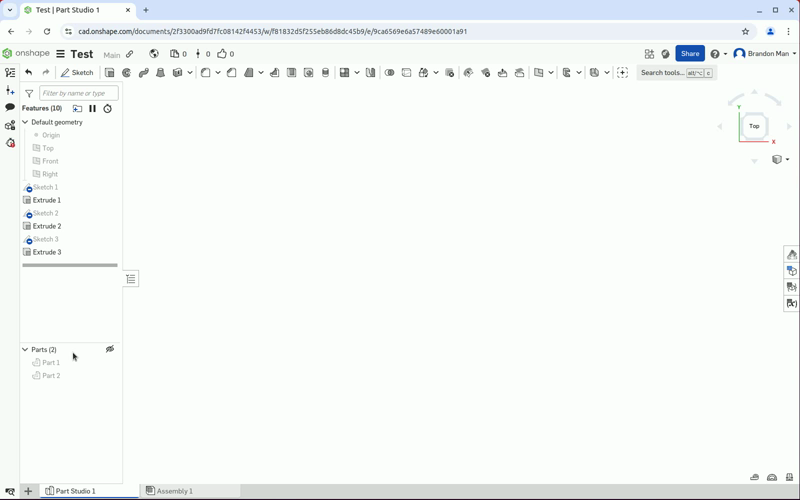
mouse_move(73, 352)
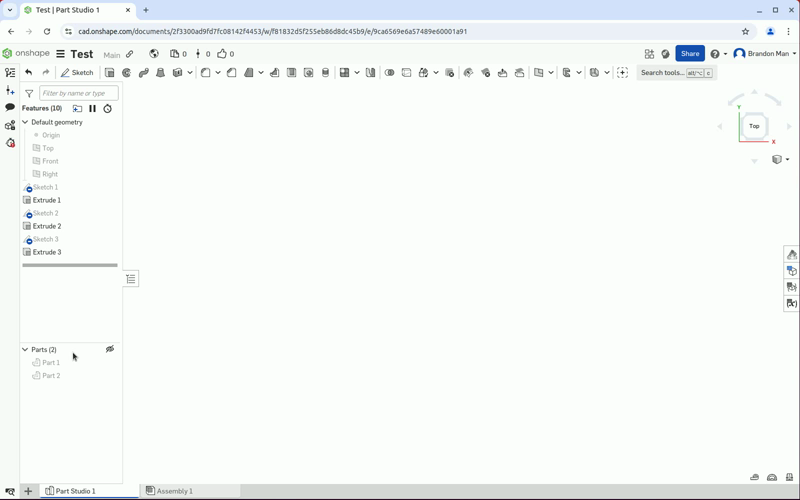
key(shift+y)
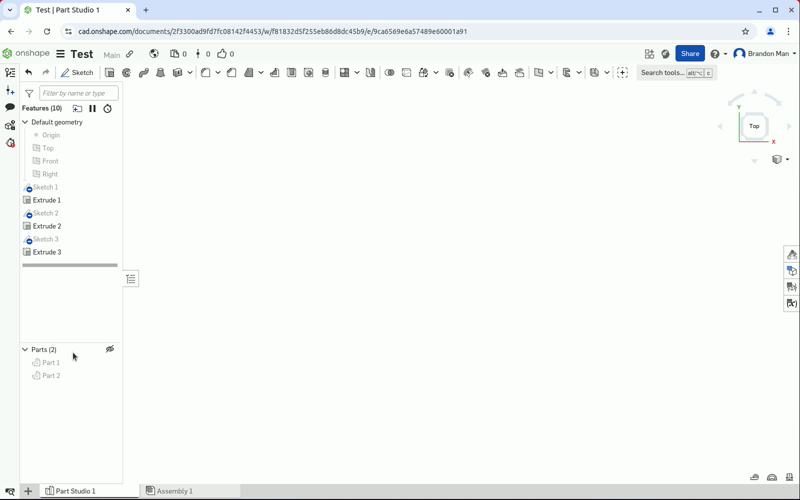
key(shift+s)
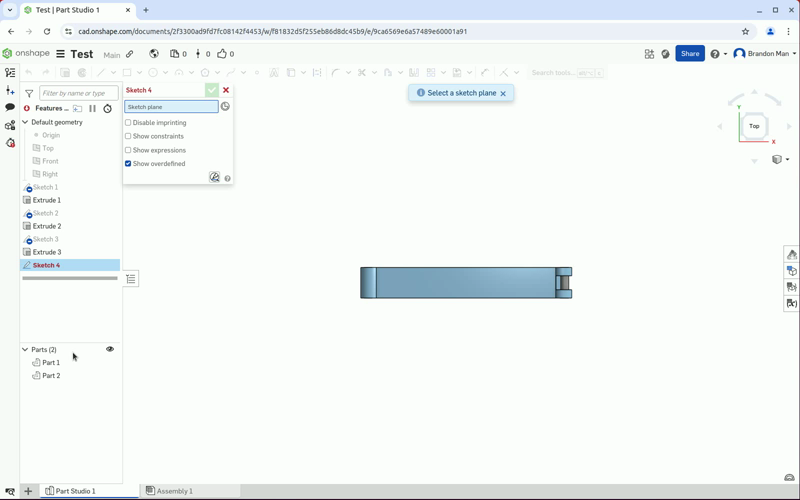
mouse_move(73, 150)
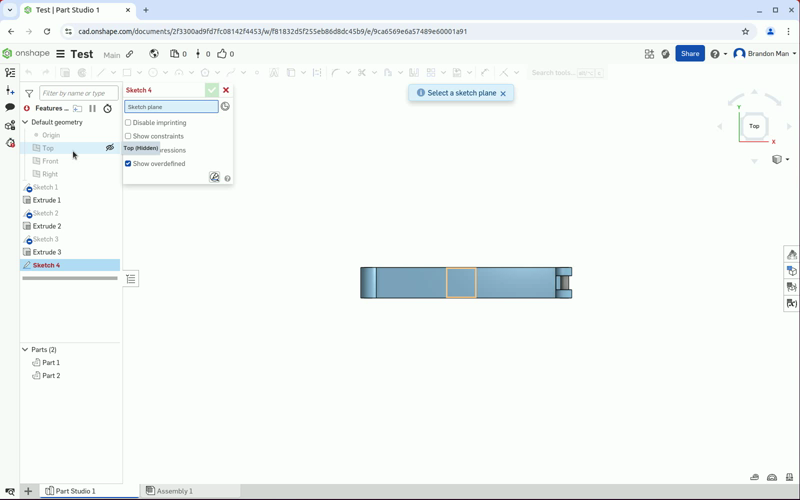
click(73, 150)
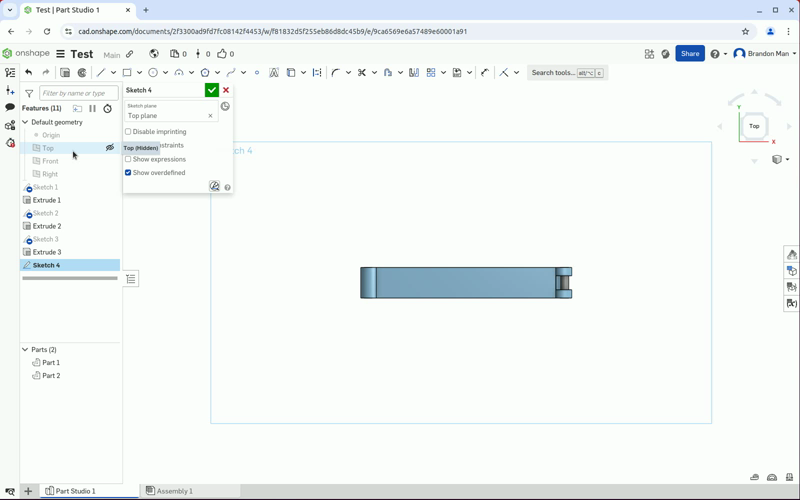
mouse_move(73, 352)
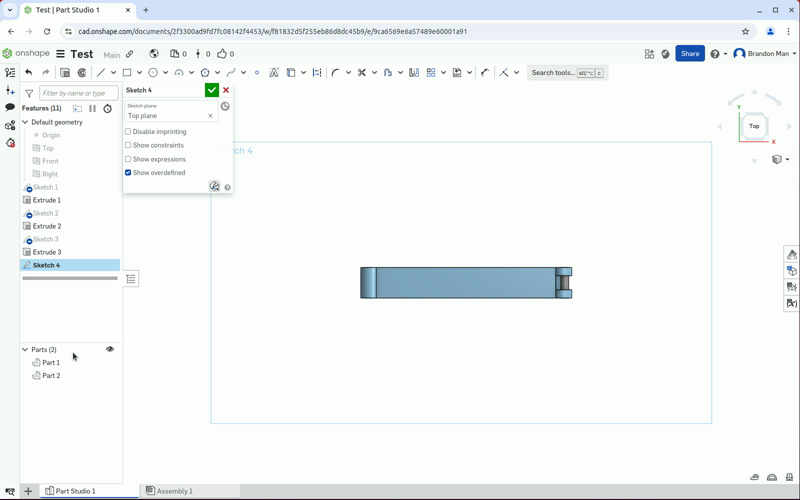
key(y)
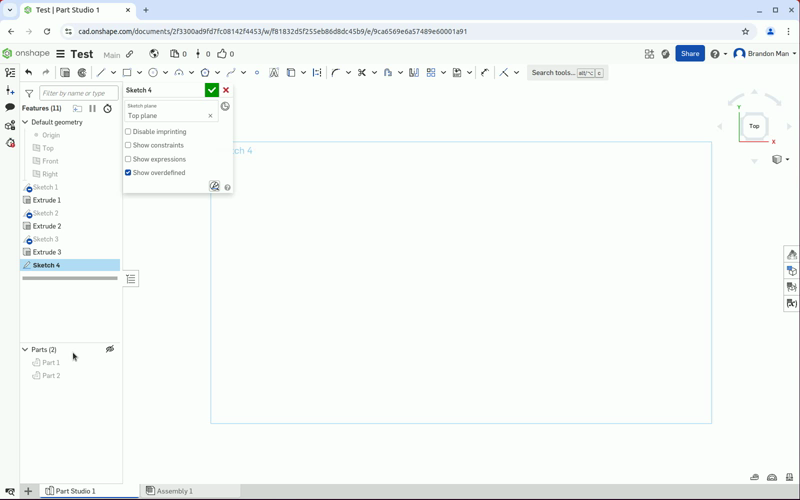
key(l)
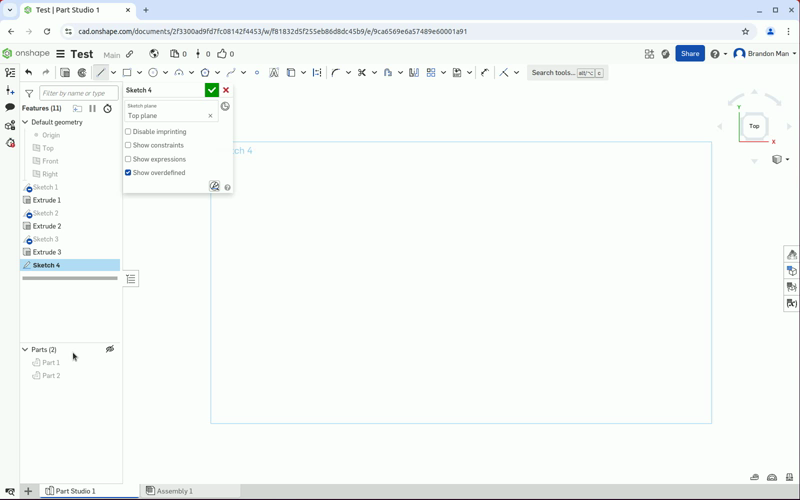
key_down(shift)
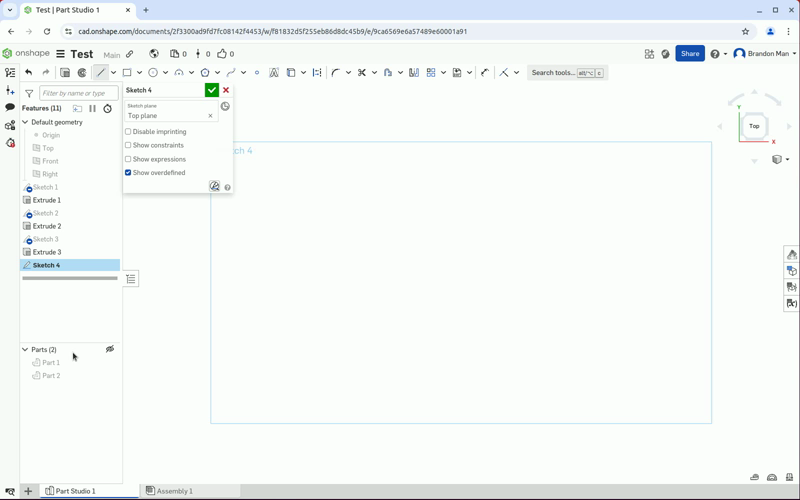
mouse_move(376, 290)
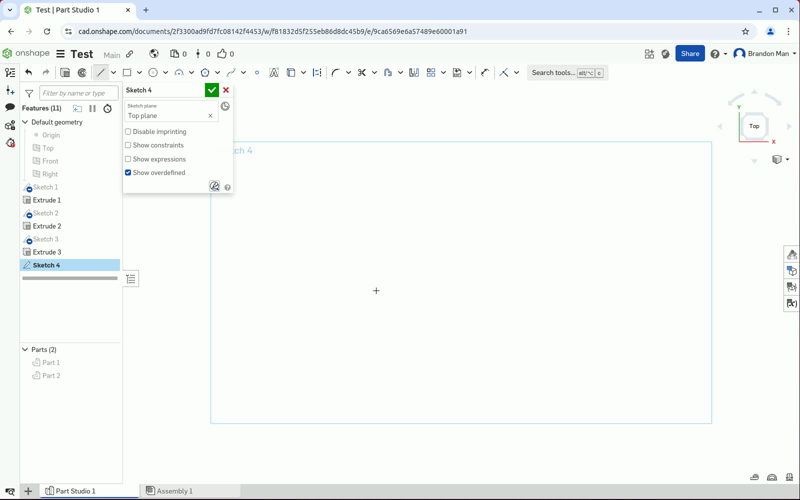
click(376, 290)
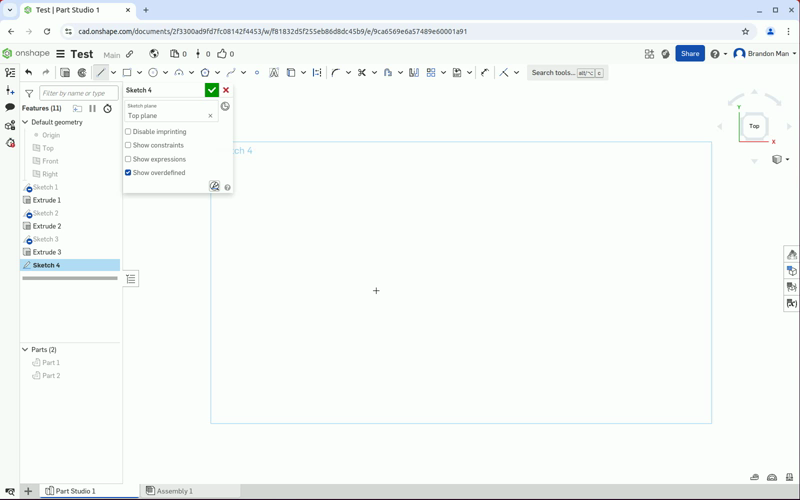
key_up(shift)
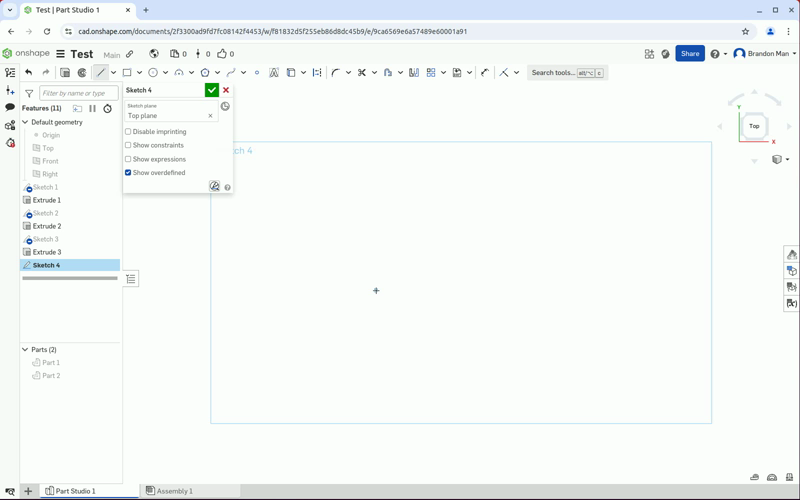
key_down(shift)
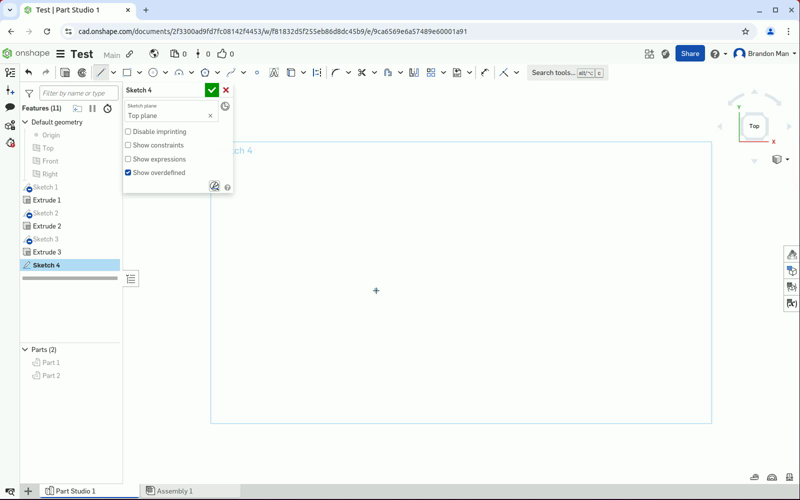
mouse_move(556, 290)
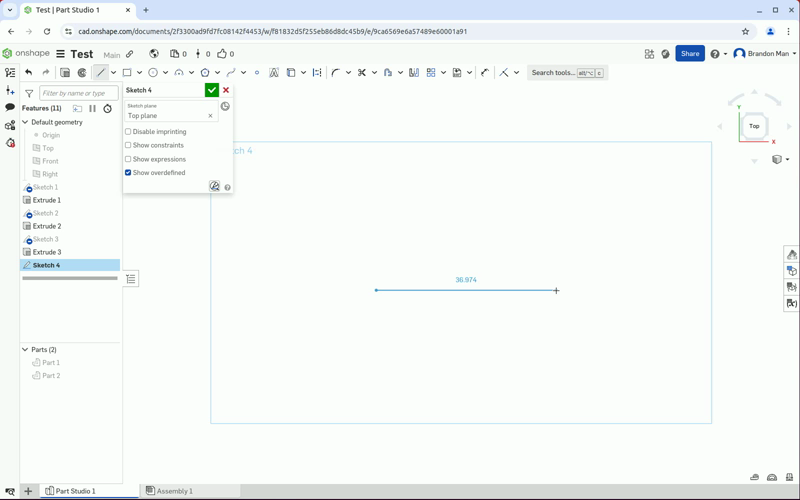
click(556, 290)
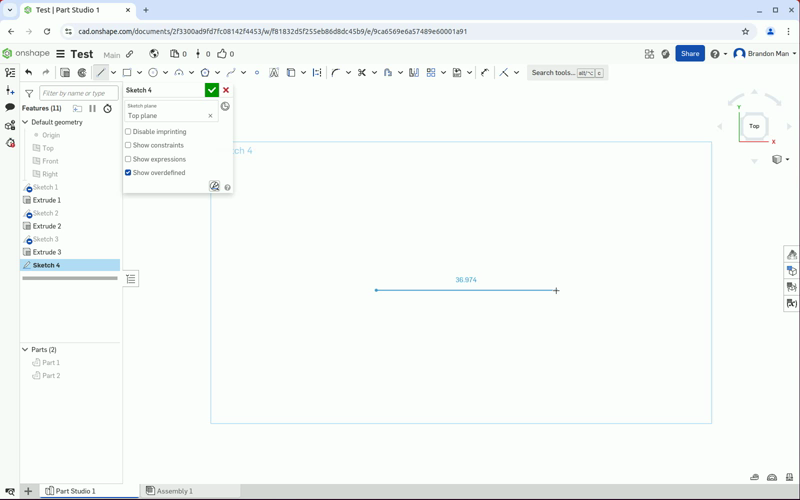
key_up(shift)
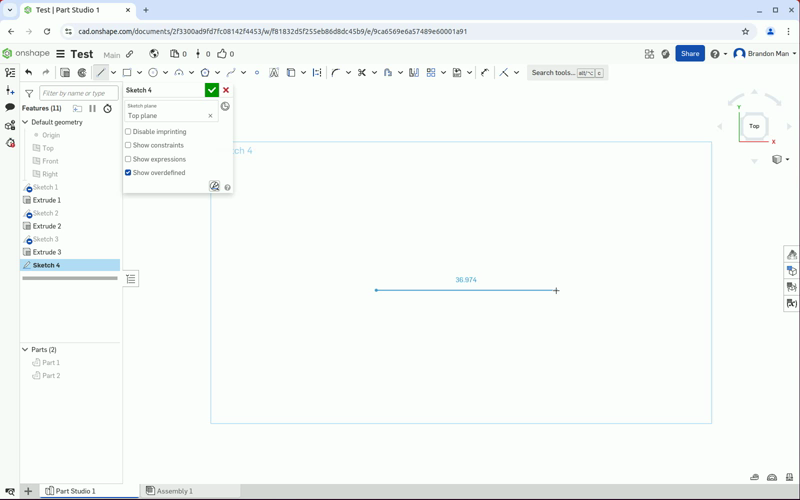
key_down(shift)
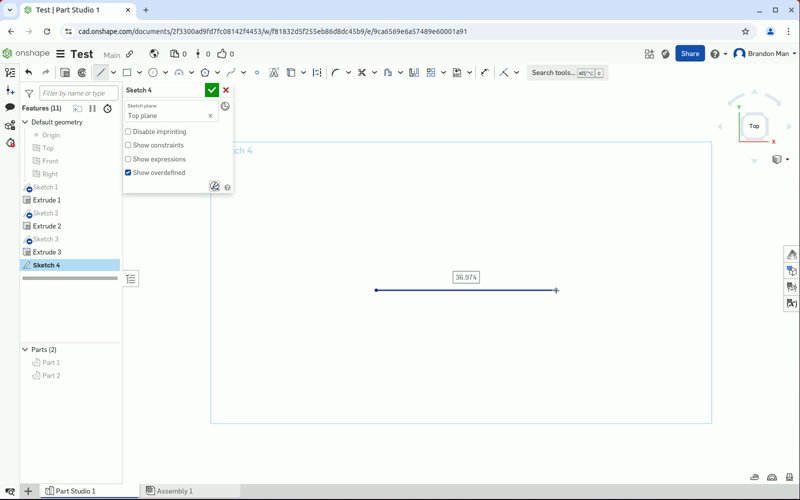
mouse_move(586, 290)
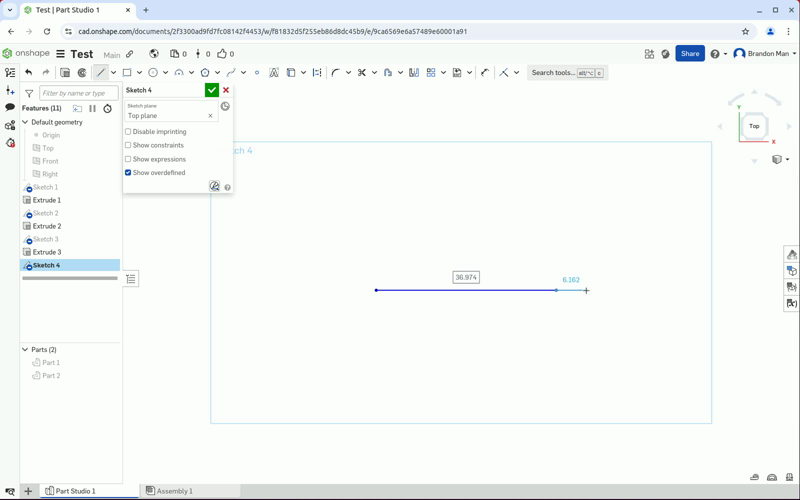
mouse_move(556, 274)
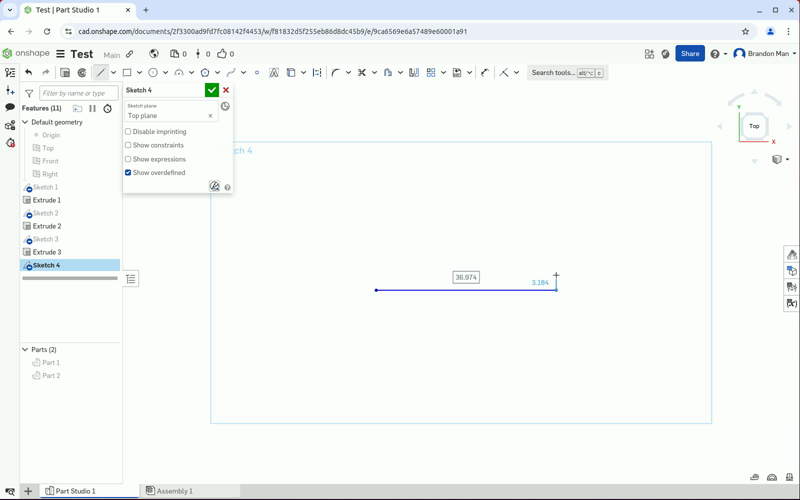
click(556, 274)
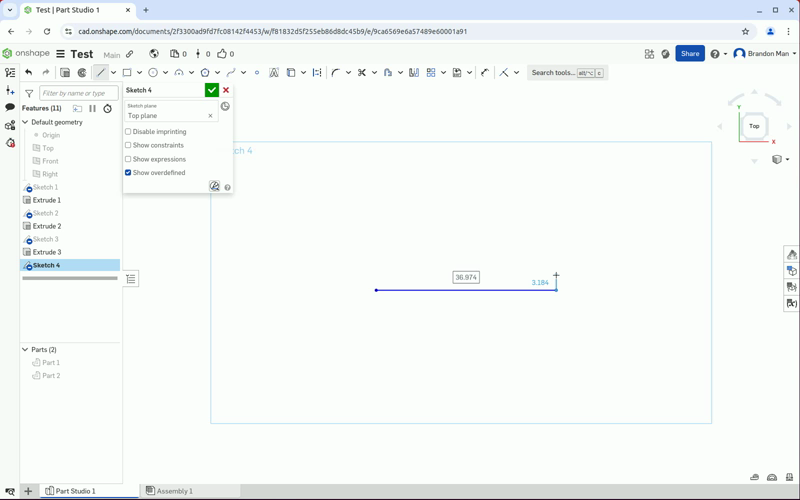
key_up(shift)
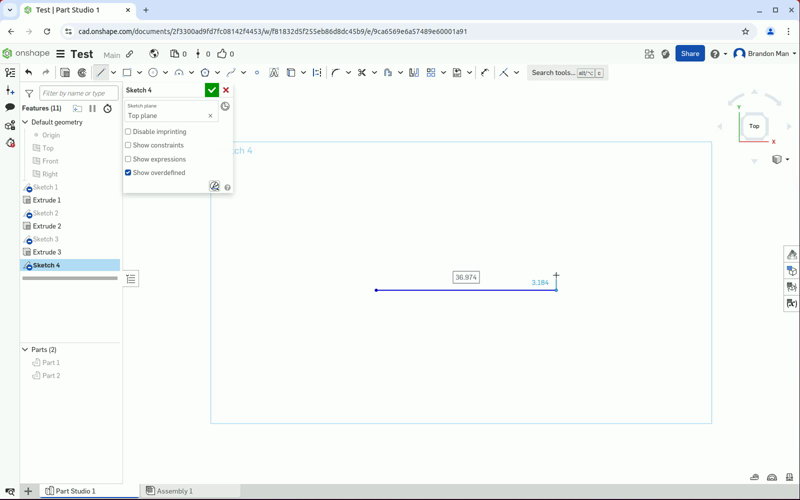
key_down(shift)
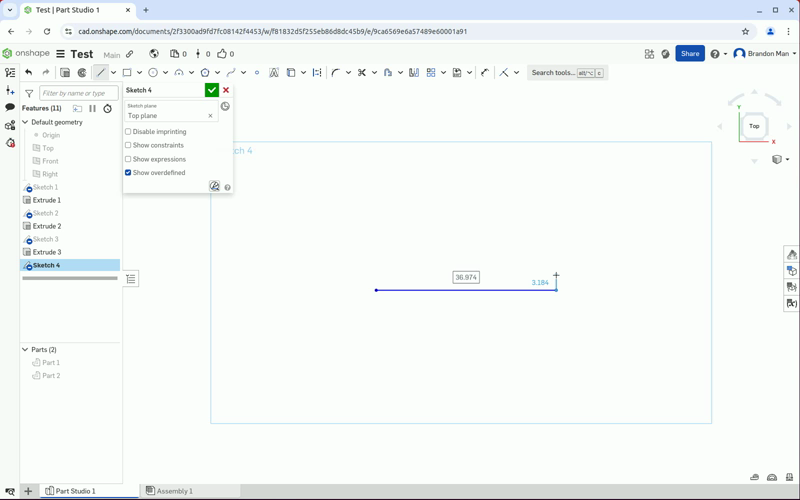
mouse_move(376, 274)
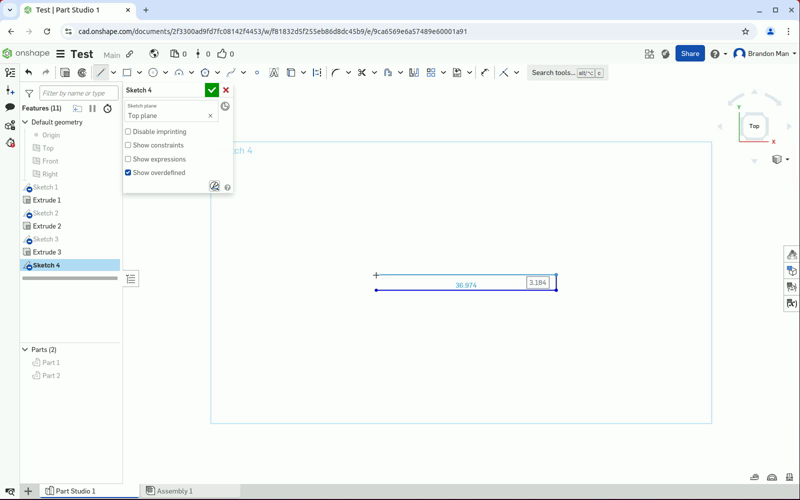
click(376, 274)
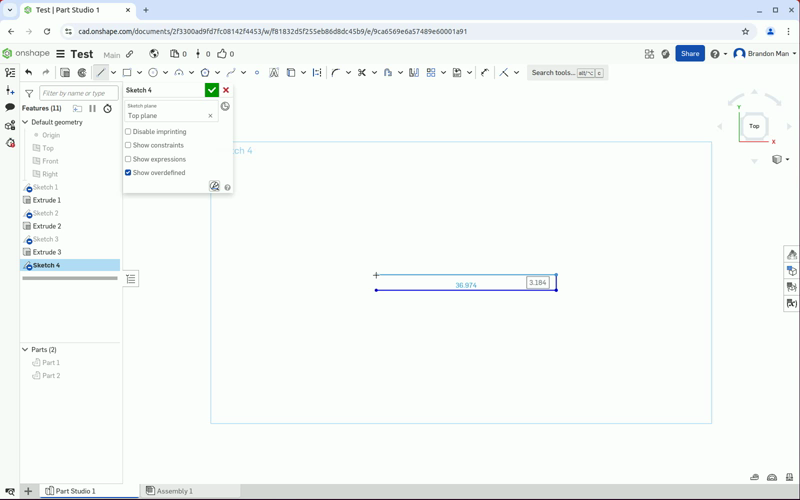
key_up(shift)
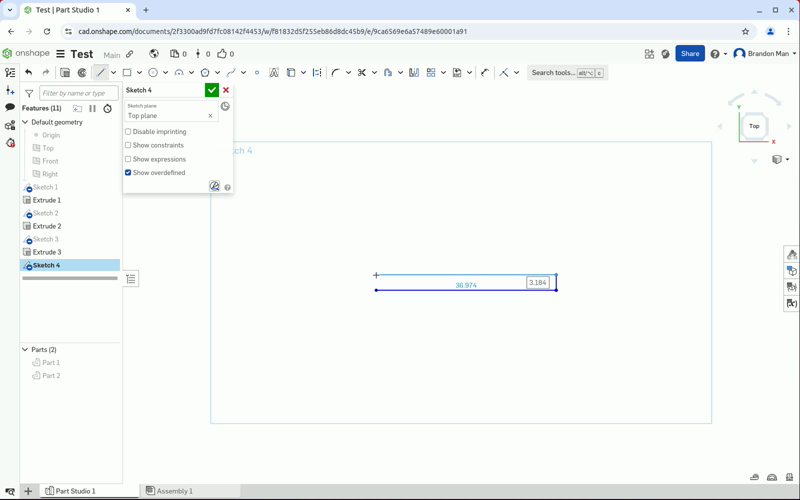
mouse_move(406, 274)
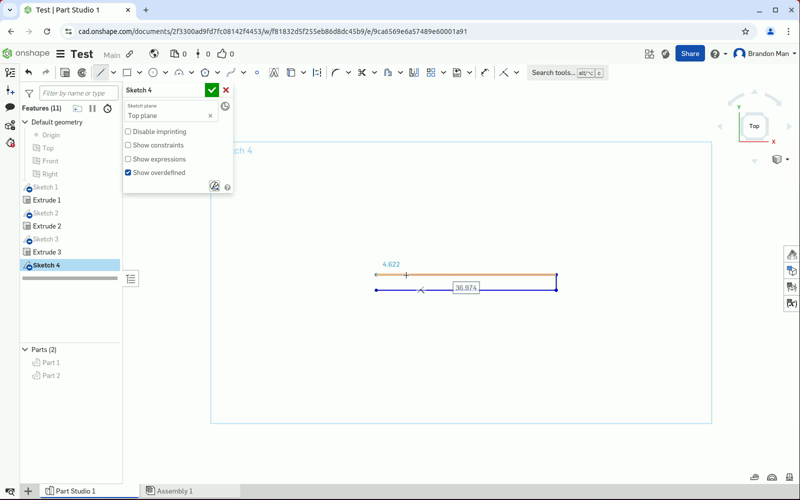
key_down(shift)
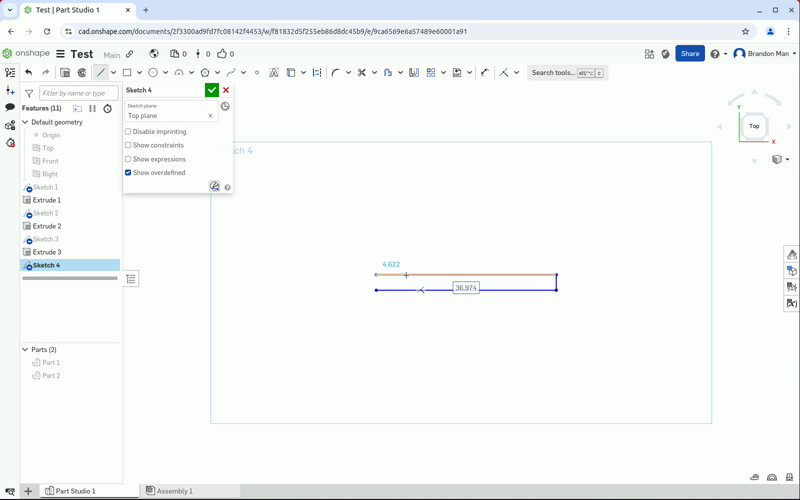
mouse_move(376, 290)
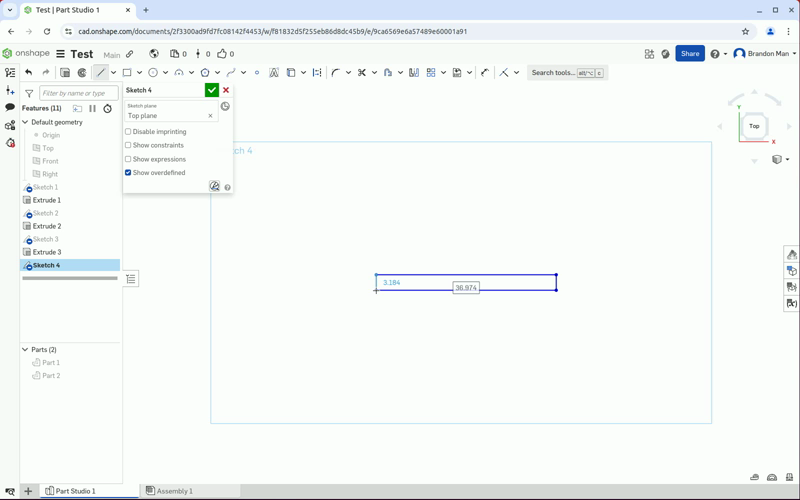
key_up(shift)
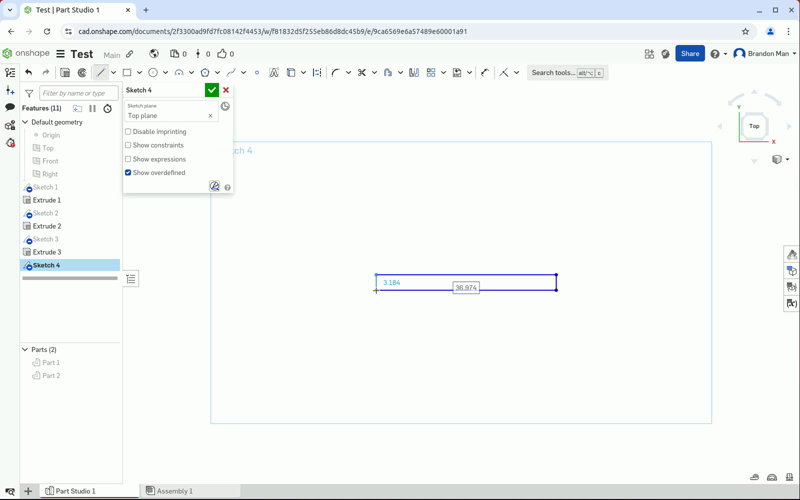
click(376, 290)
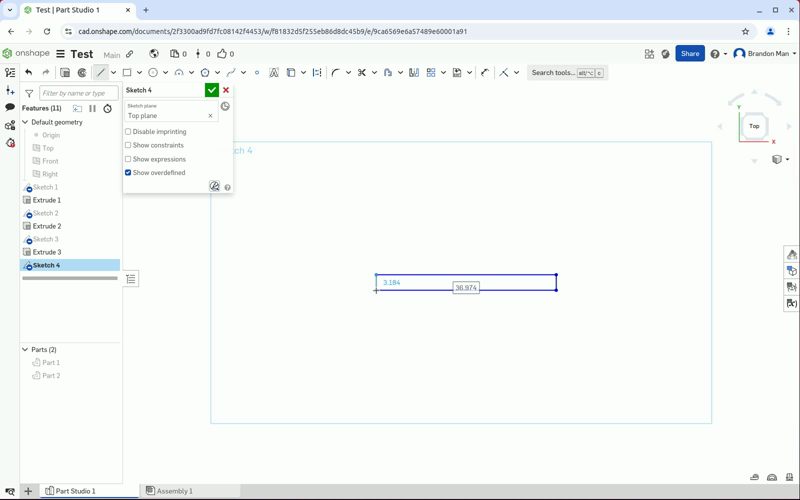
key(esc)
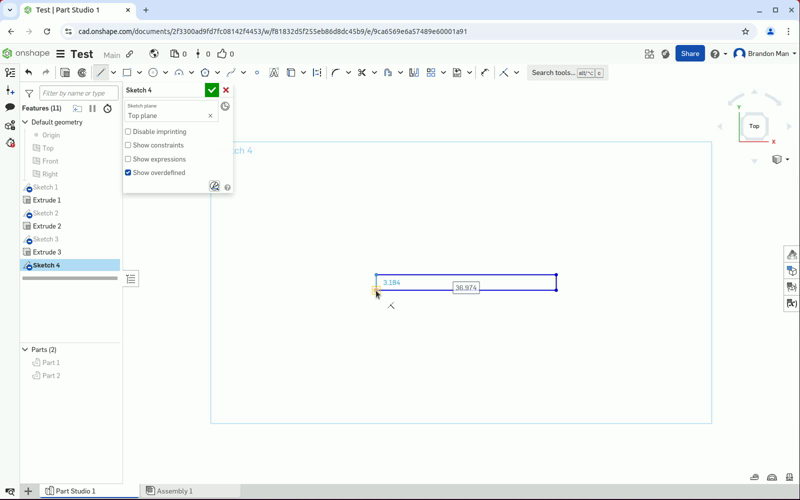
mouse_move(410, 277)
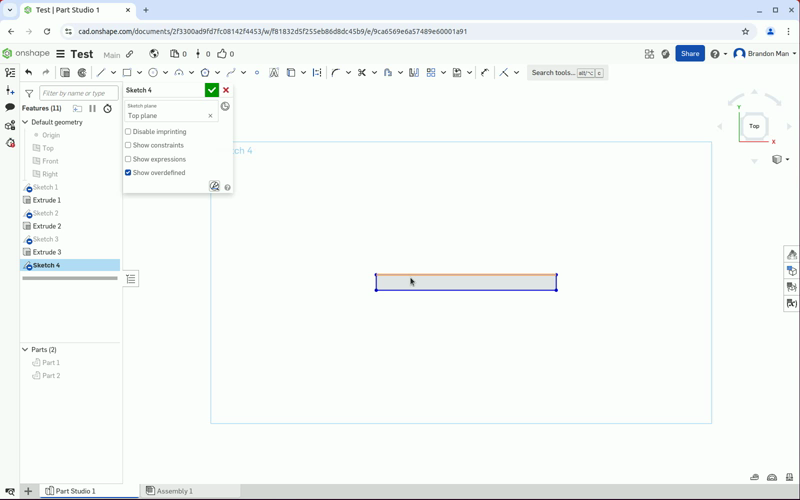
click(410, 277)
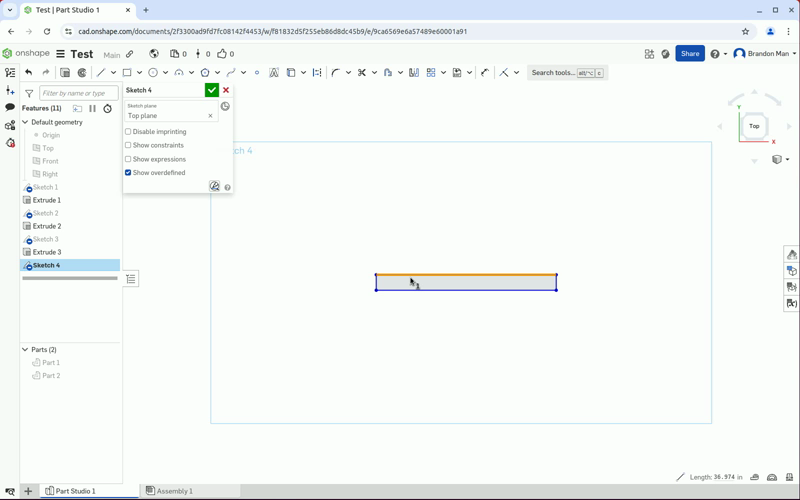
mouse_move(73, 352)
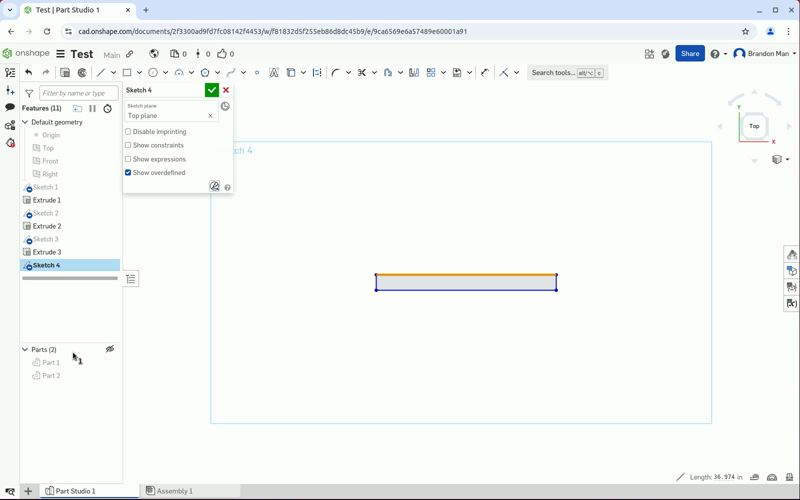
key(shift+y)
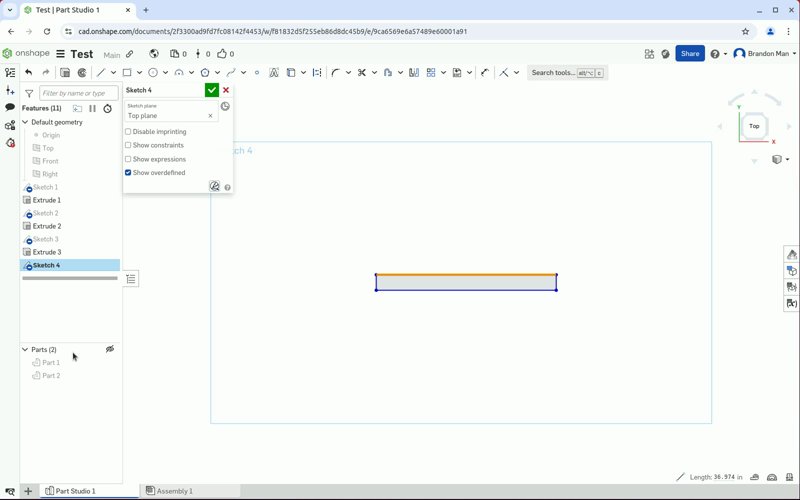
key(shift+e)
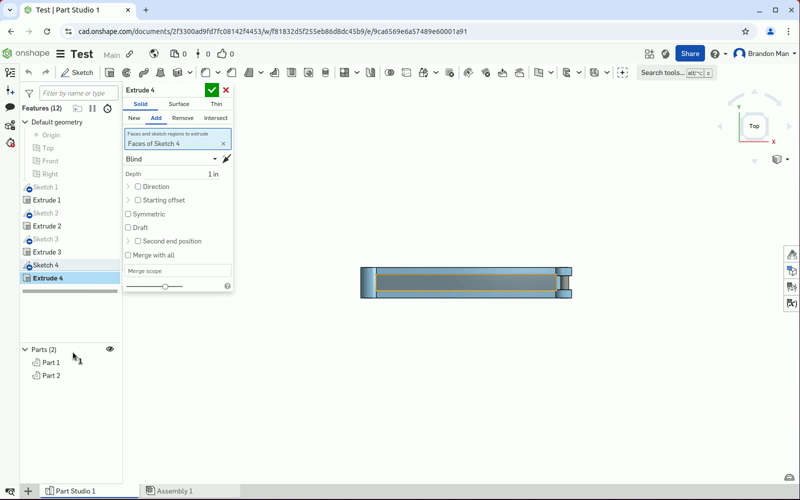
mouse_move(143, 106)
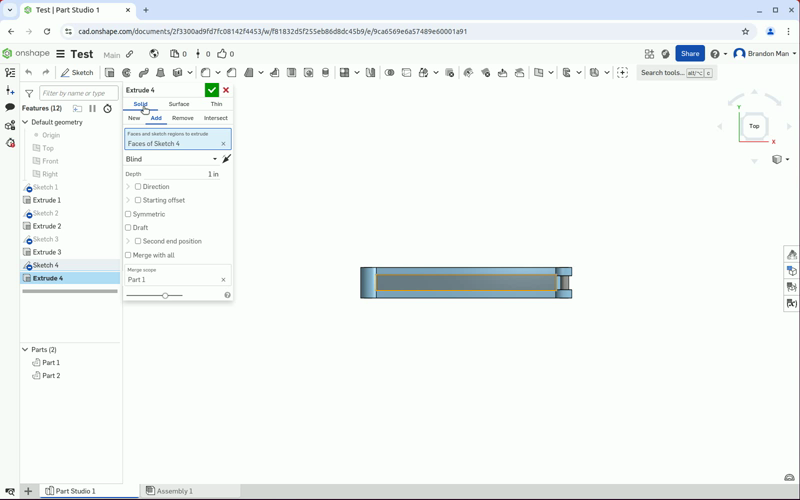
click(143, 106)
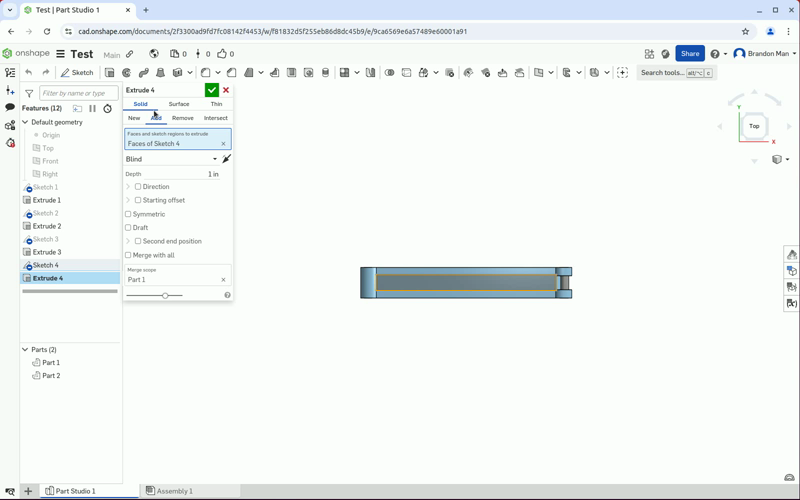
mouse_move(186, 120)
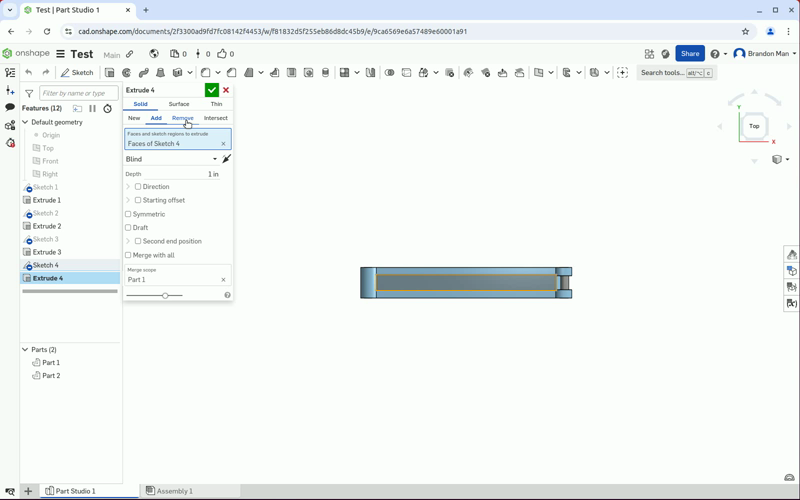
click(186, 120)
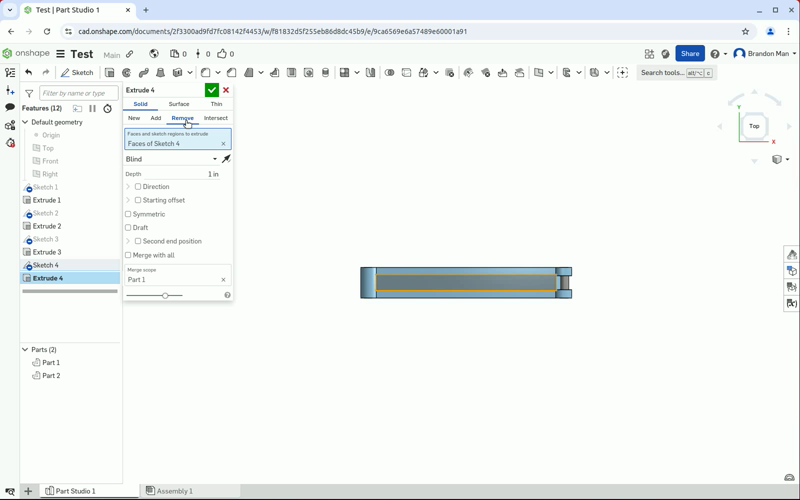
key(tab, 4)
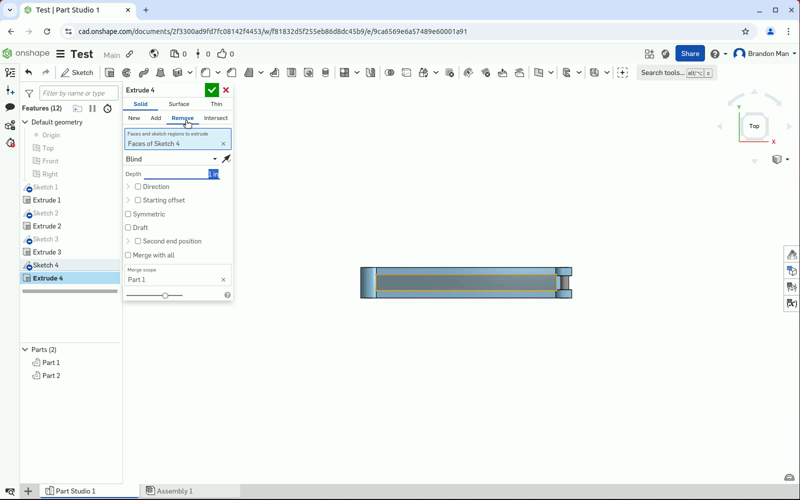
text(3.852)
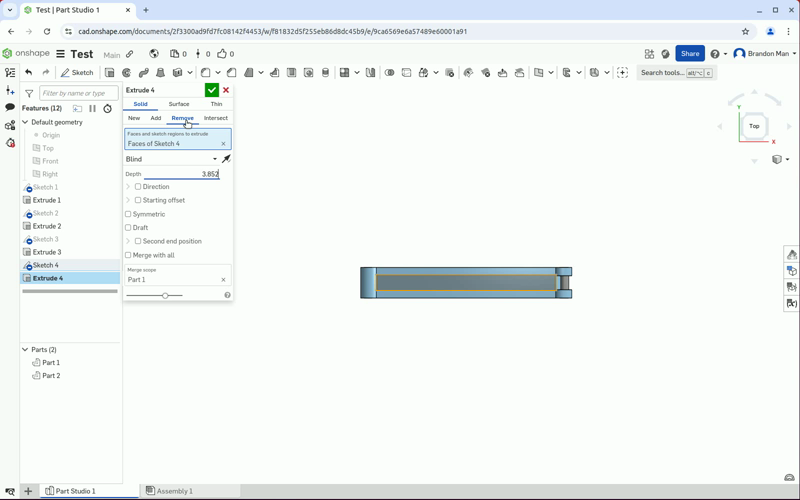
key(tab, 3)
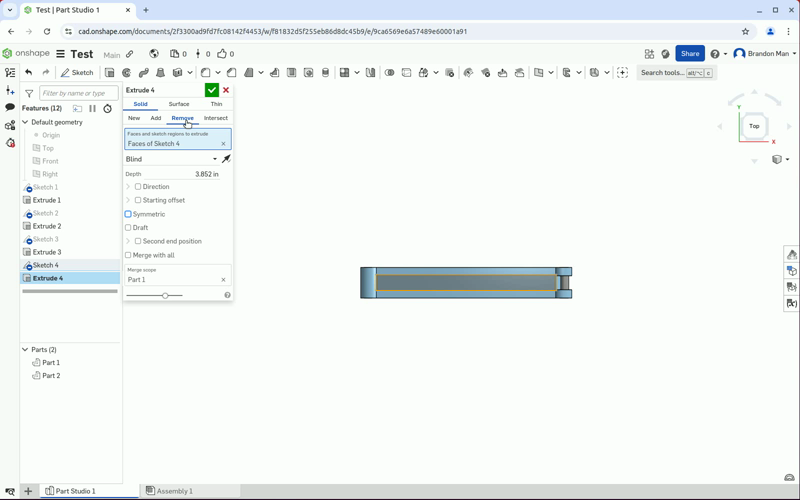
key(space)
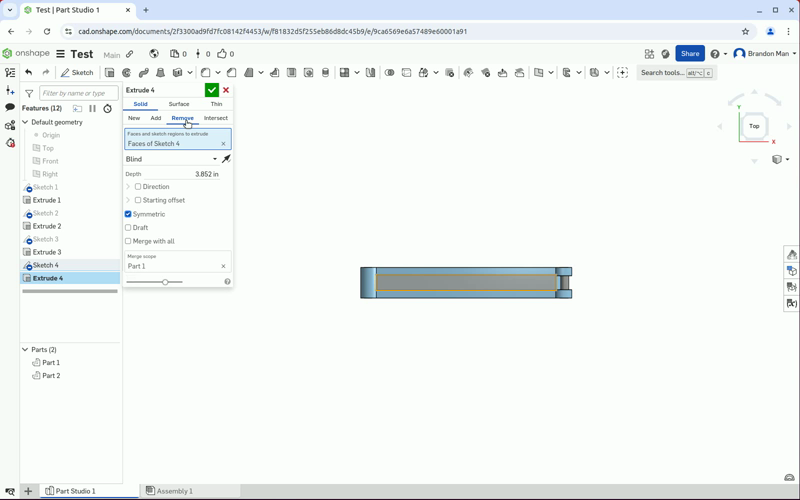
key(tab, 2)
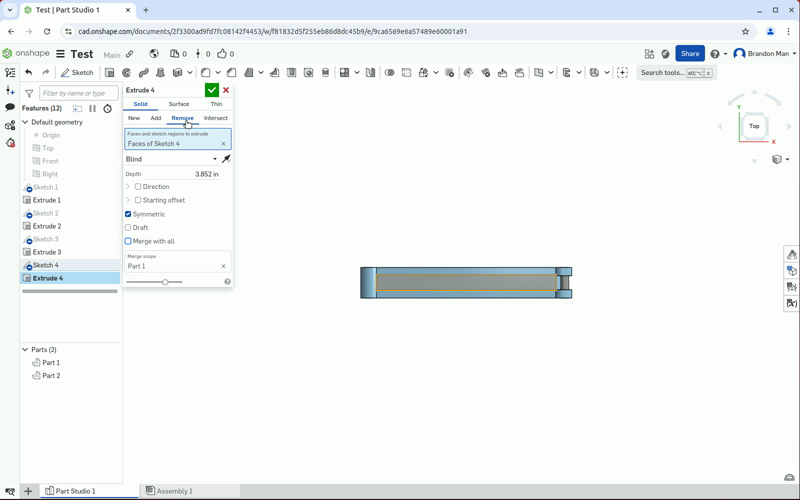
key(space)
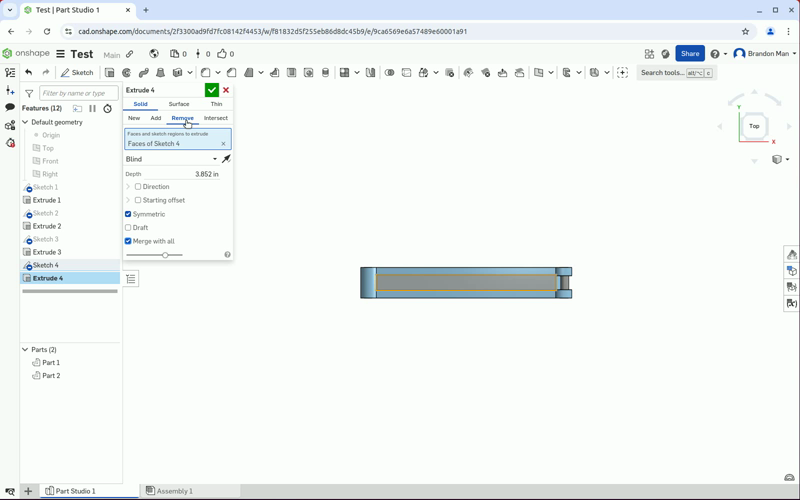
key(enter)
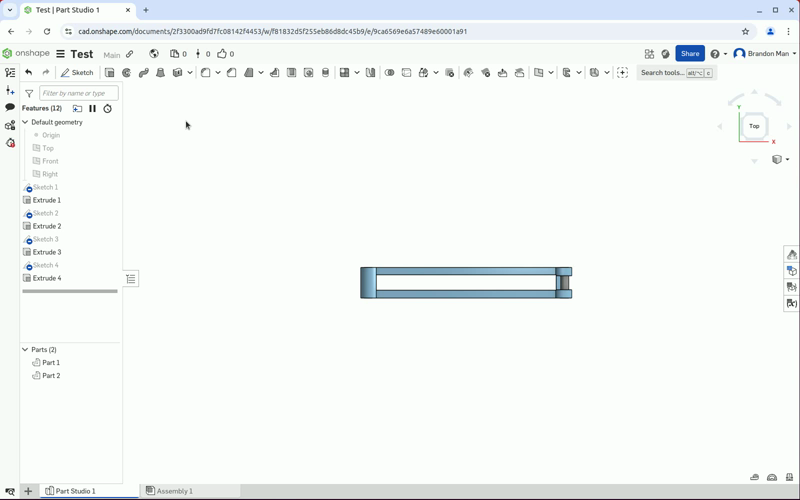
key(shift+h)
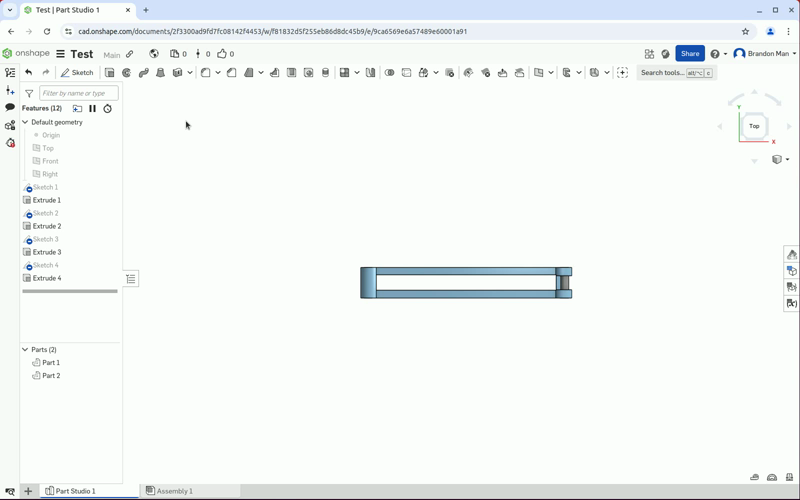
key(shift+h)
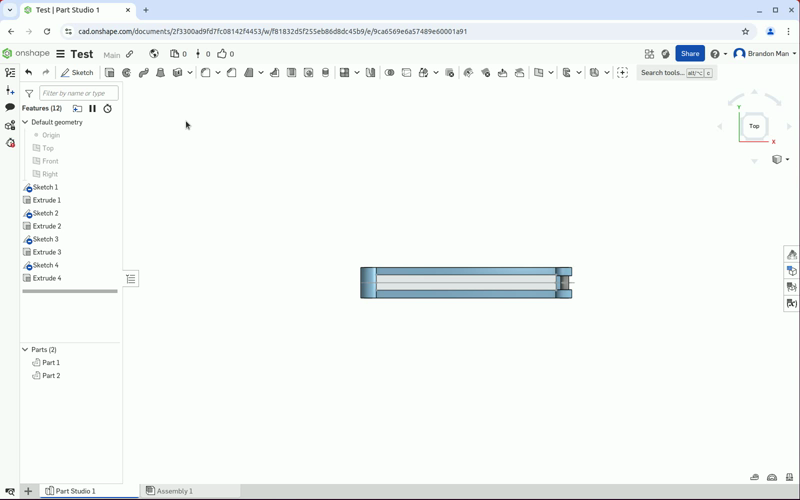
key(shift+7)
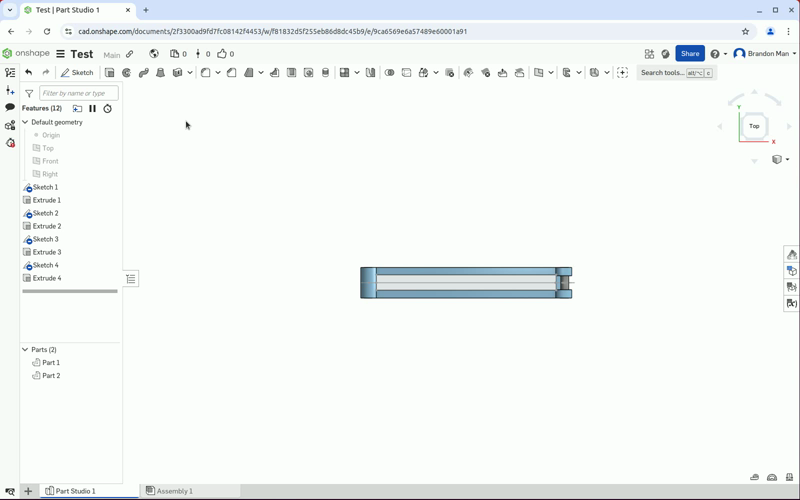
key(up, 3)
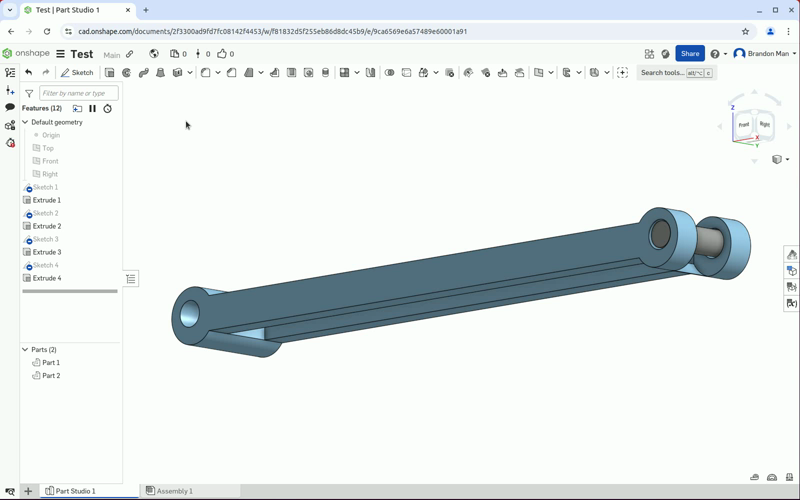
key(left, 3)
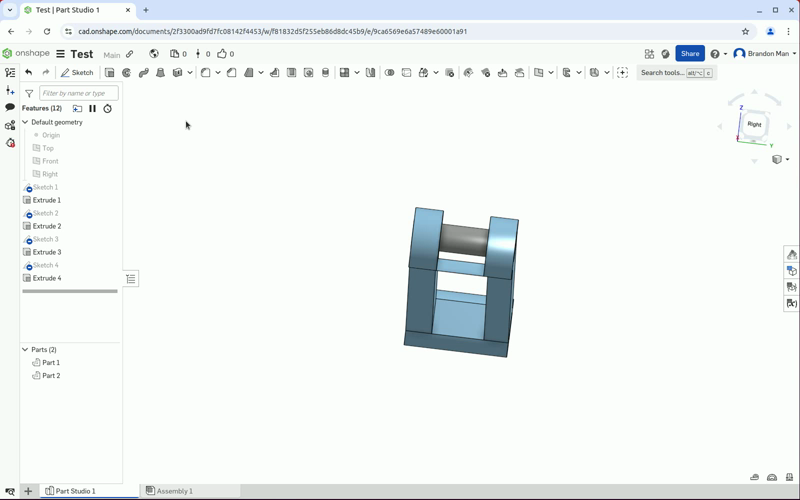
key(right, 3)
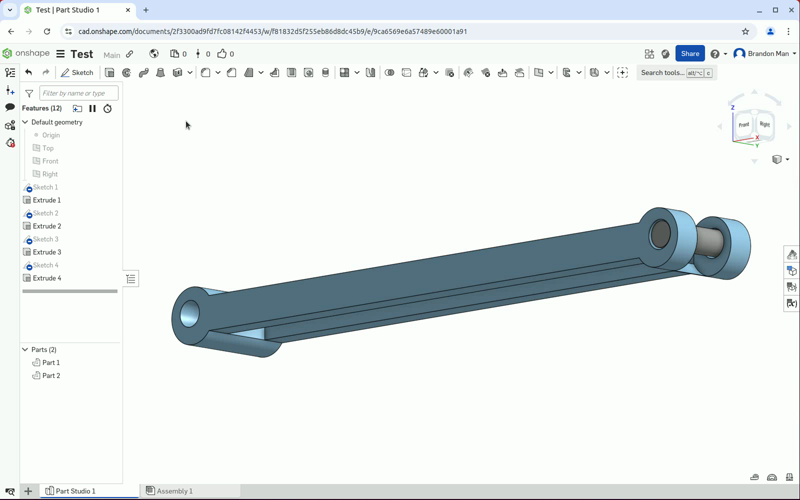
key(down, 3)
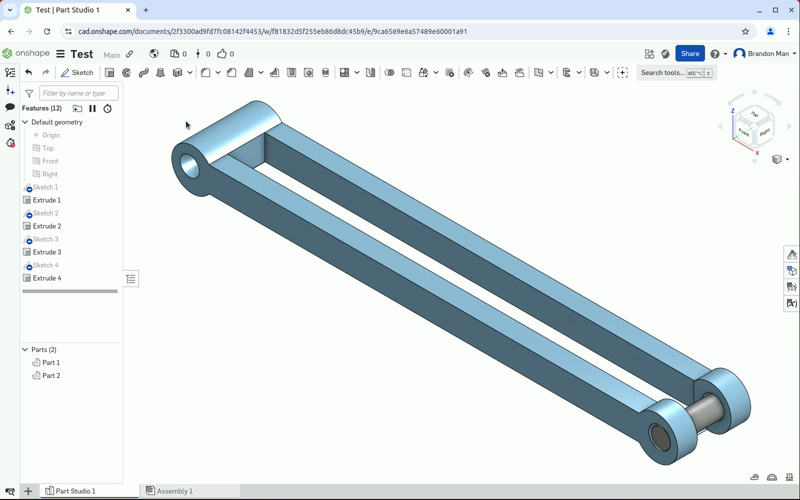
mouse_move(73, 189)
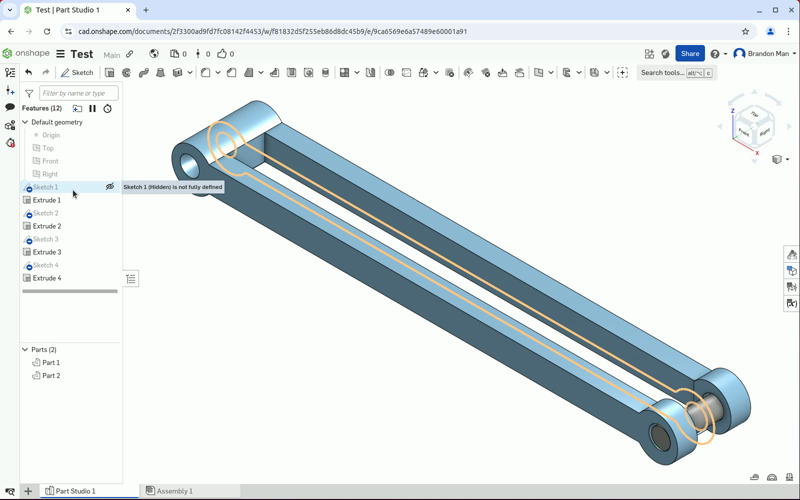
click(73, 189)